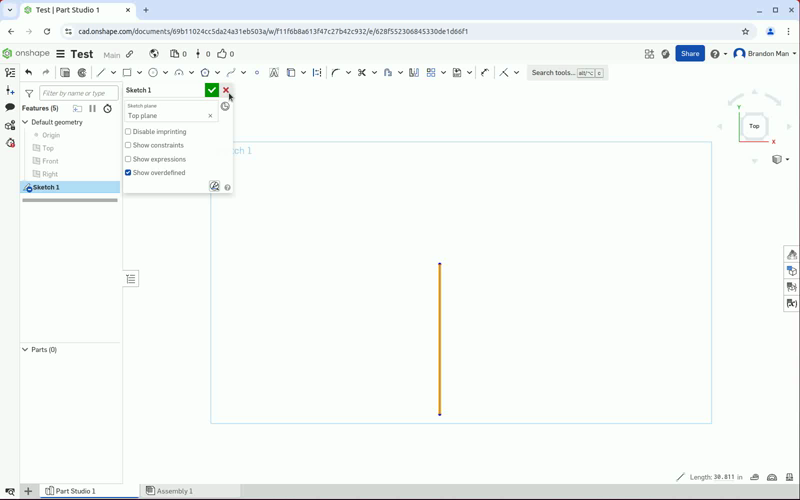
key(shift+h)
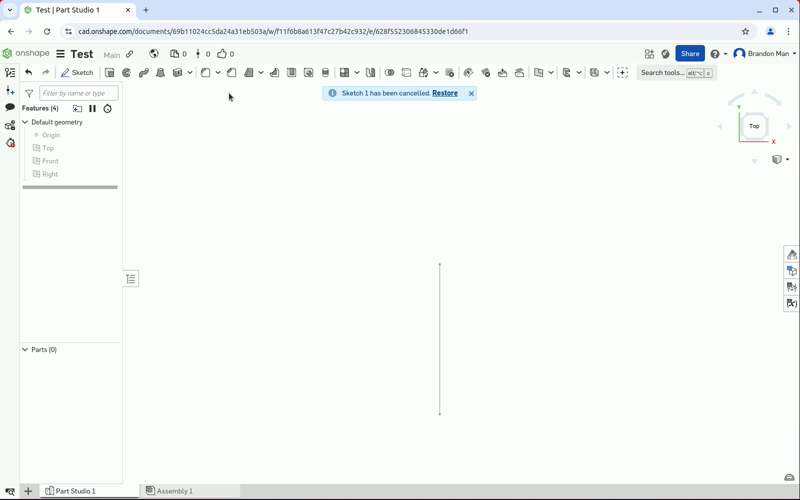
mouse_move(73, 352)
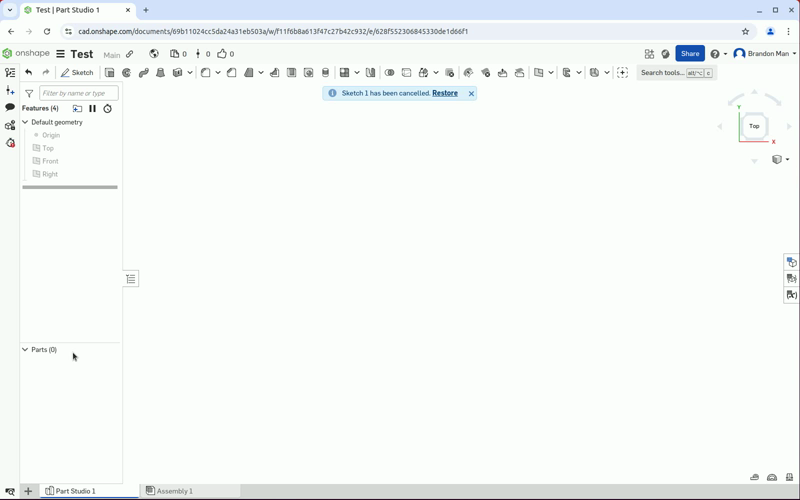
key(y)
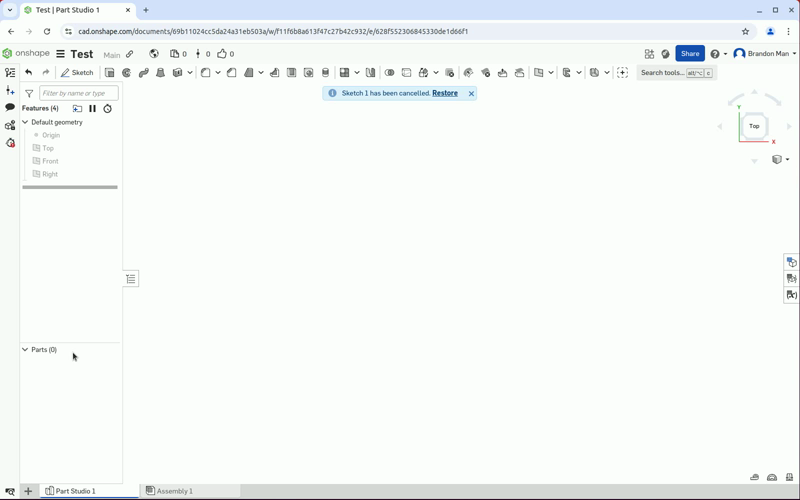
key(shift+p)
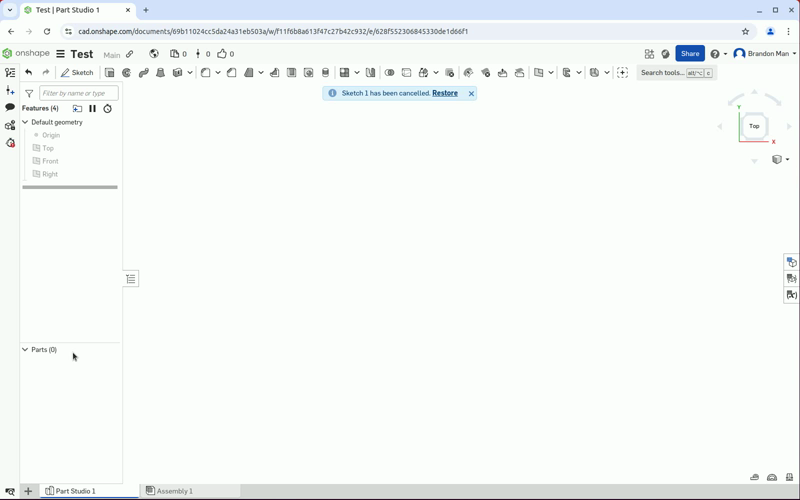
key(space)
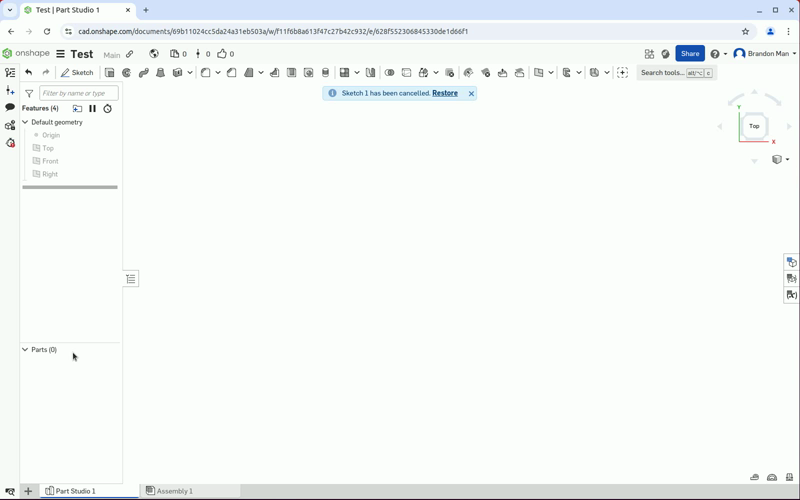
key_down(shift)
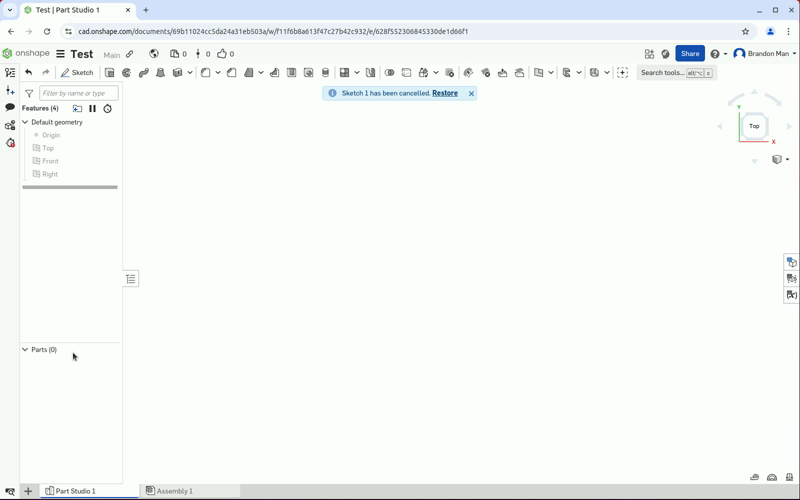
key(up)
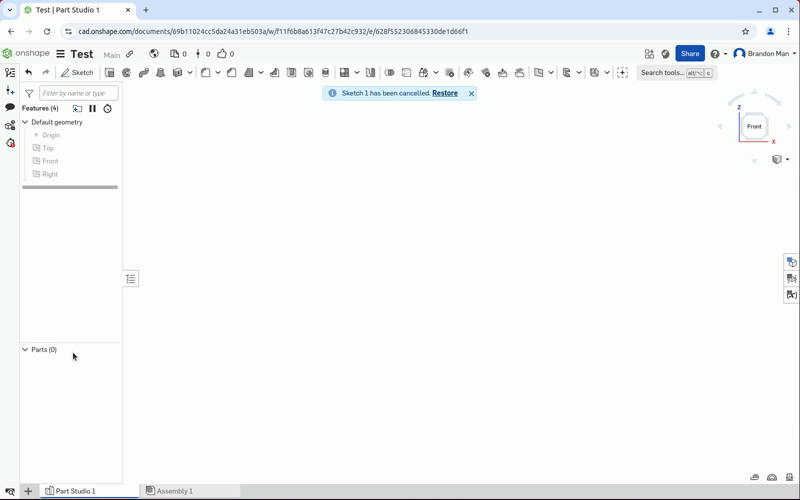
key_up(shift)
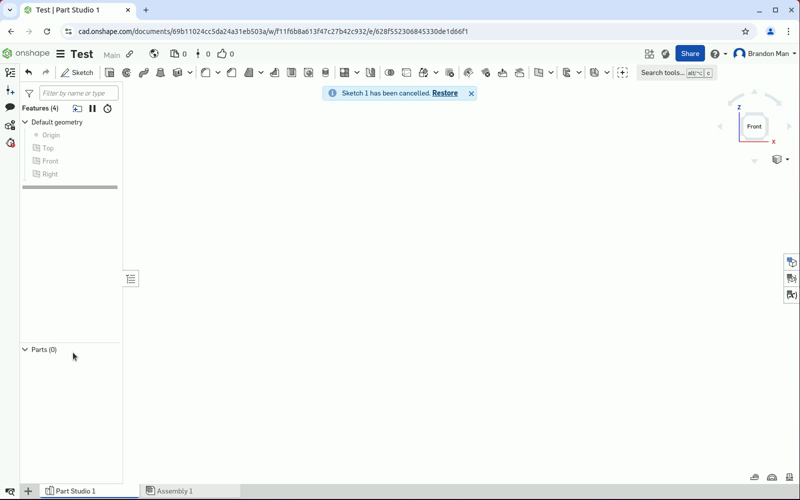
mouse_move(73, 352)
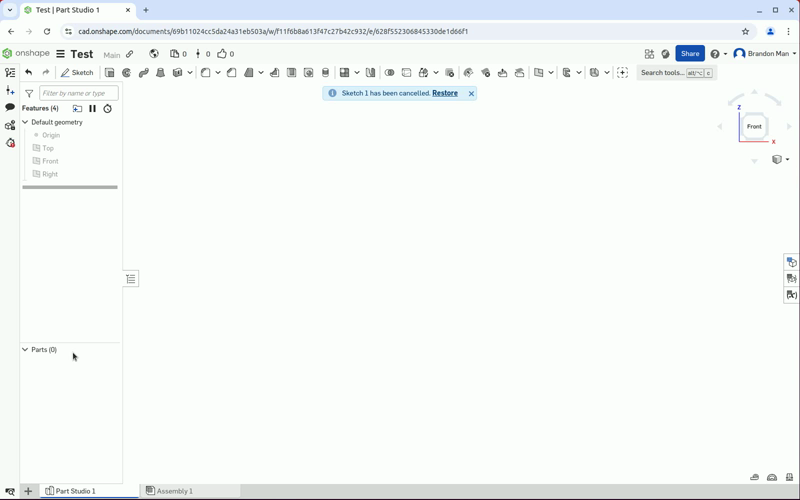
key(shift+y)
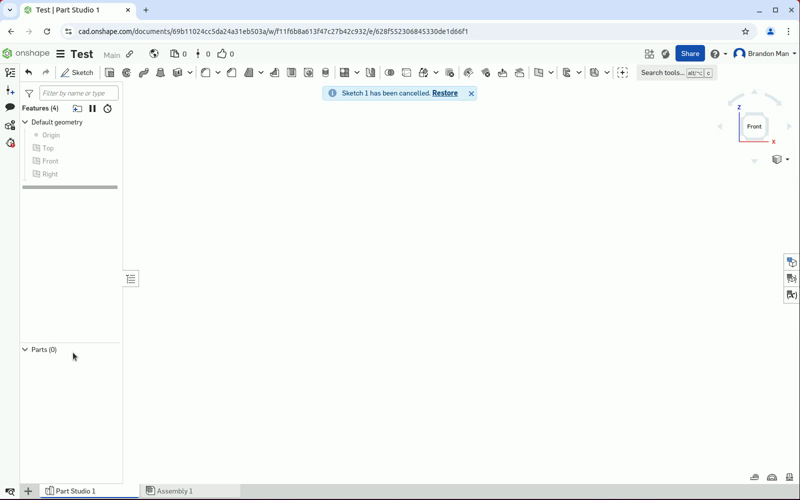
key(shift+s)
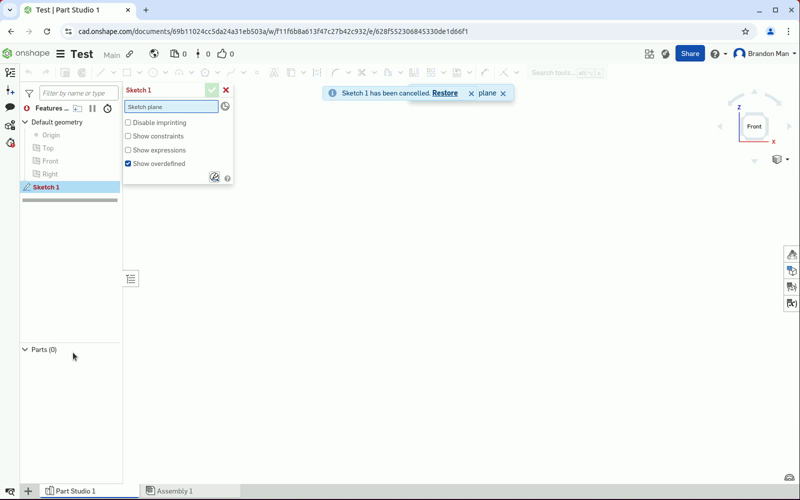
mouse_move(73, 163)
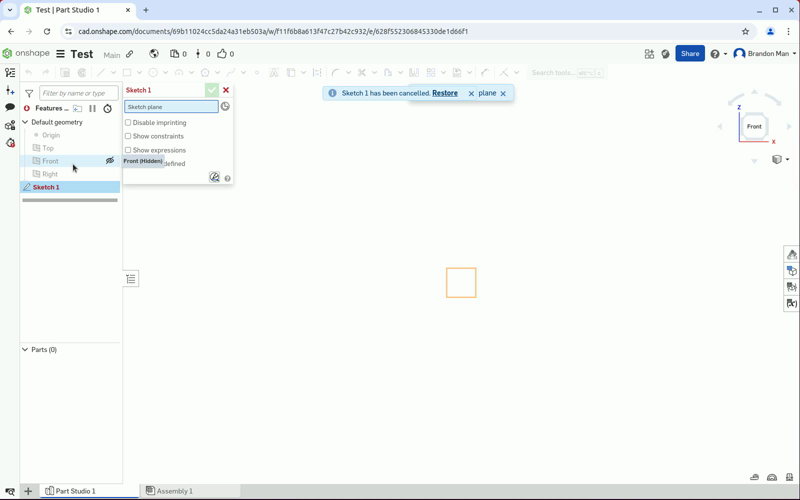
click(73, 163)
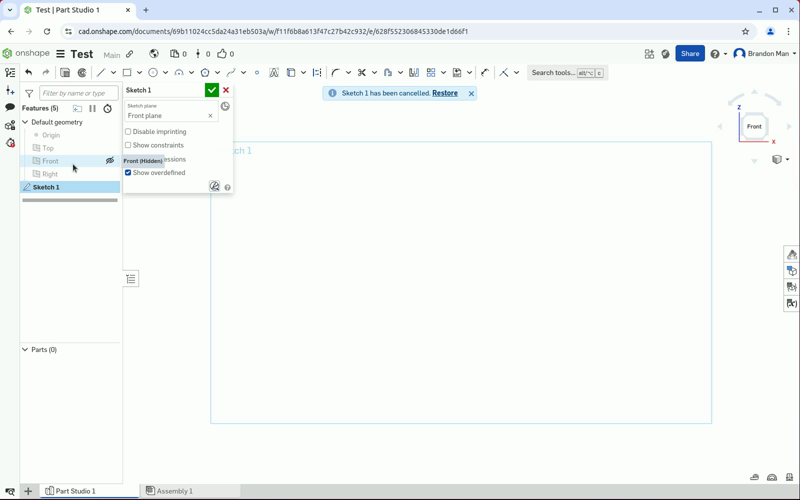
mouse_move(73, 352)
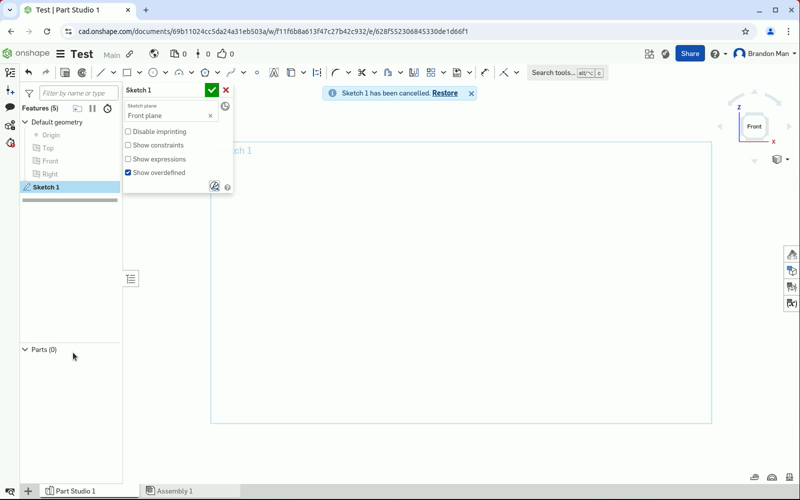
key(y)
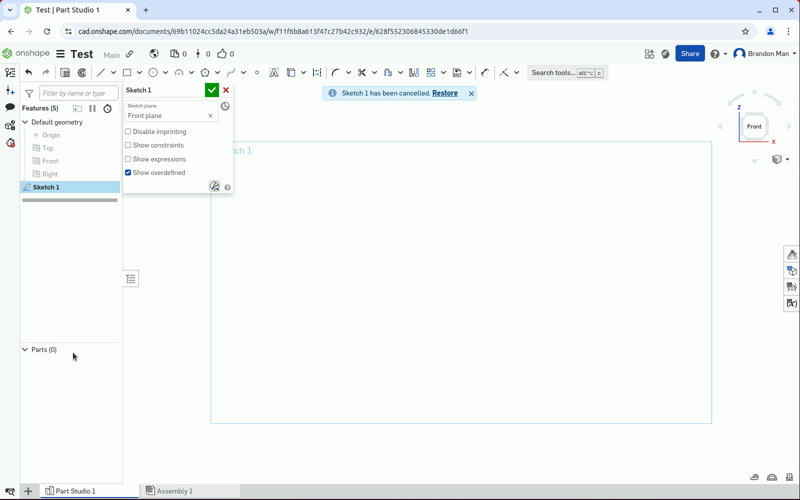
key(a)
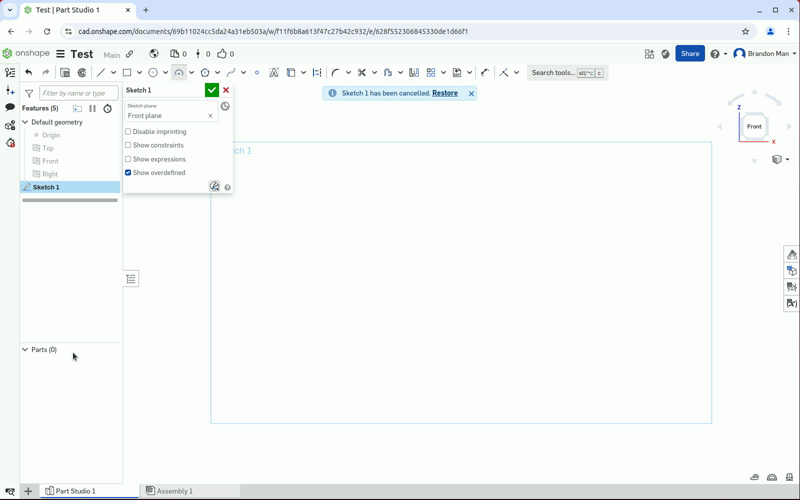
key_down(shift)
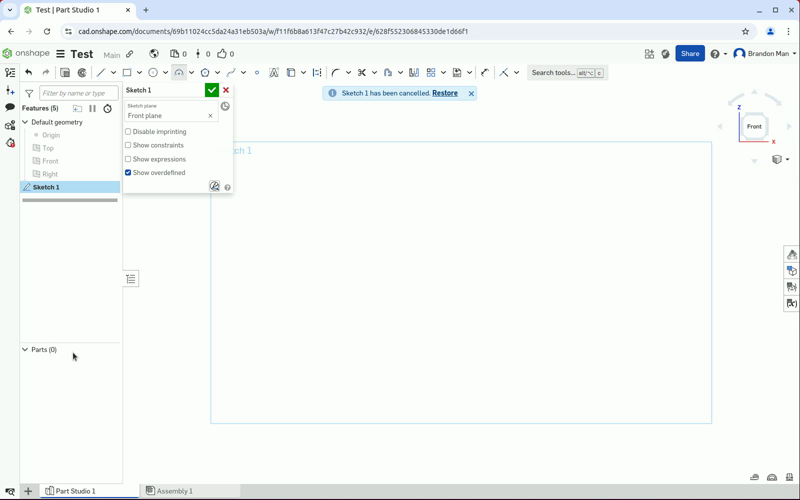
mouse_move(429, 282)
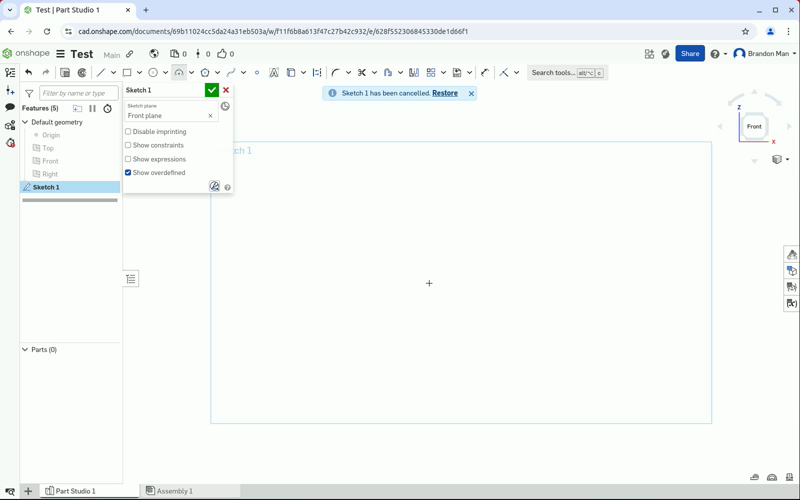
click(429, 282)
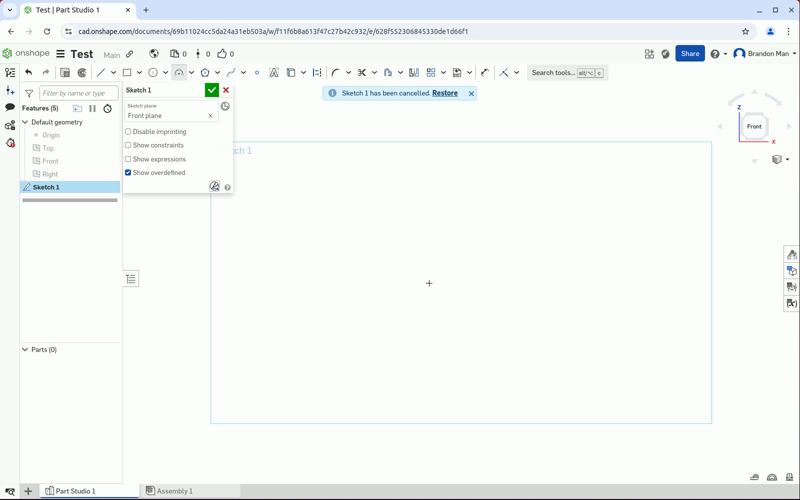
key_up(shift)
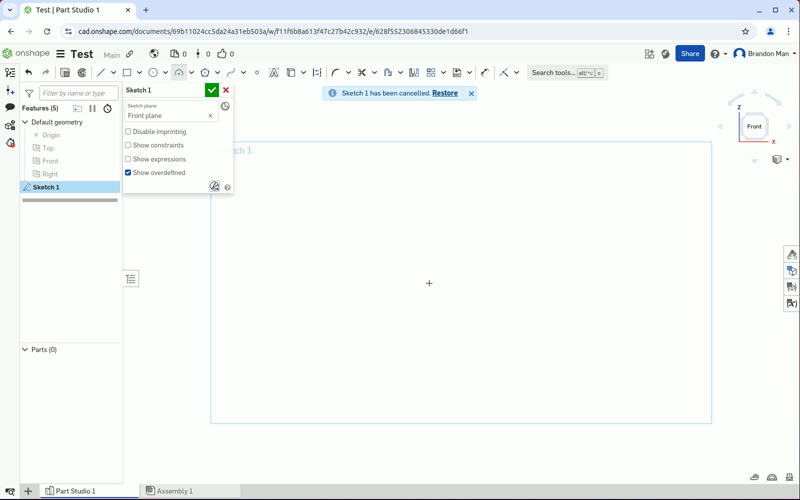
key_down(shift)
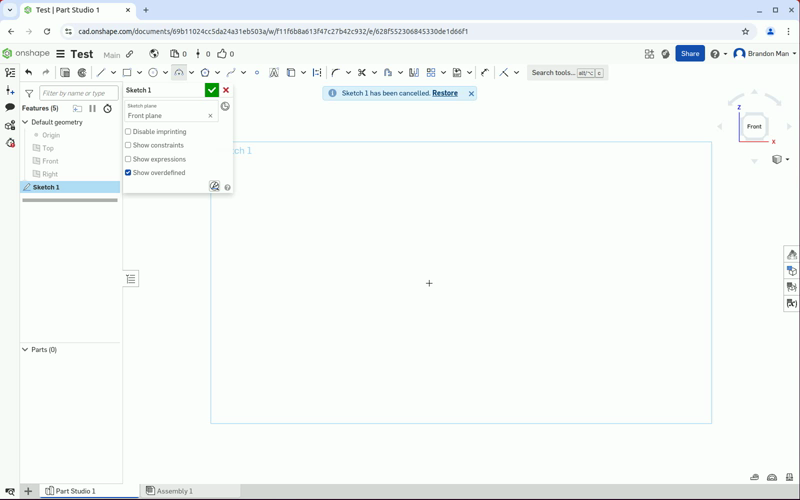
mouse_move(494, 282)
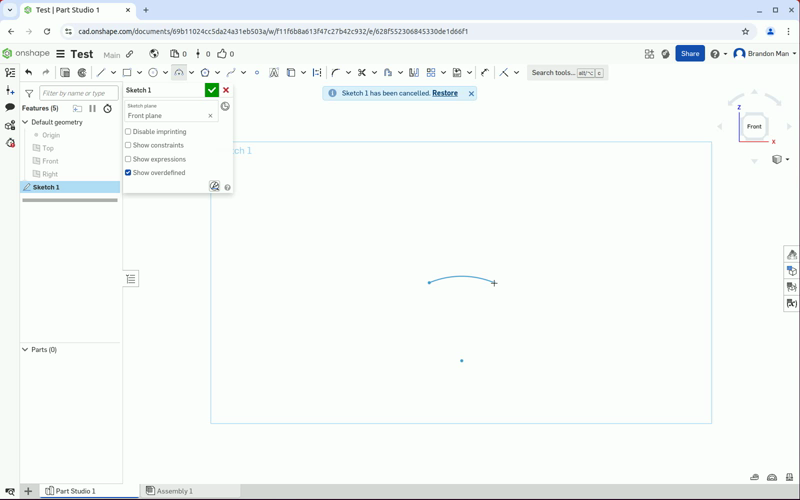
click(494, 282)
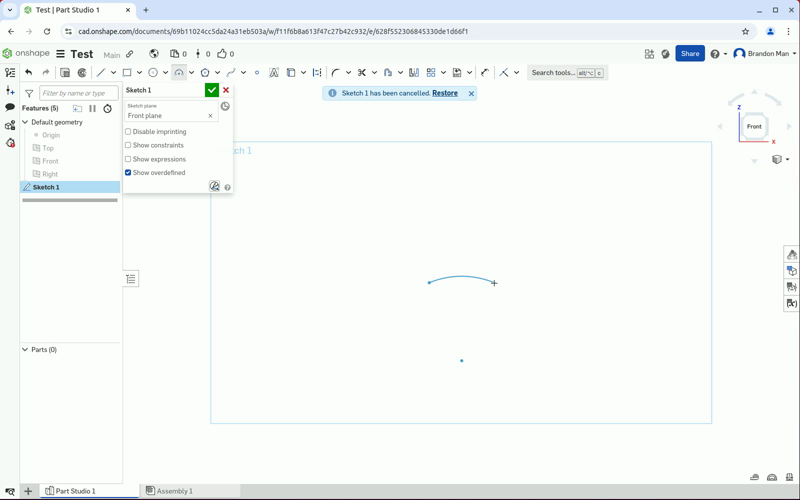
mouse_move(461, 315)
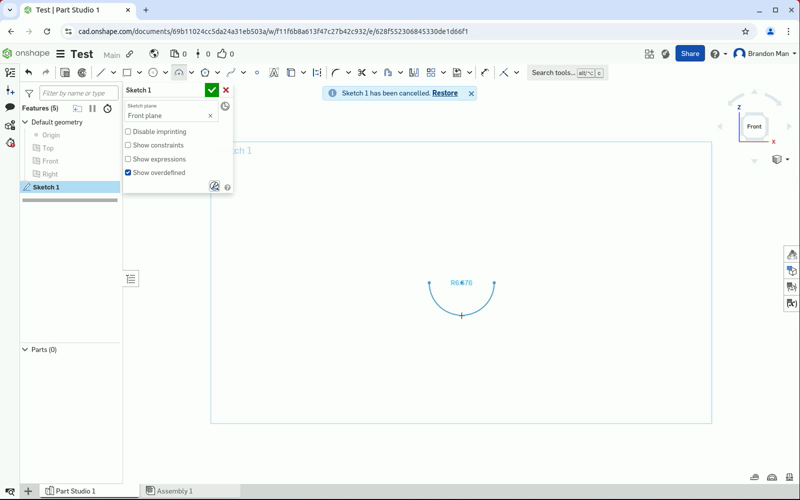
click(461, 315)
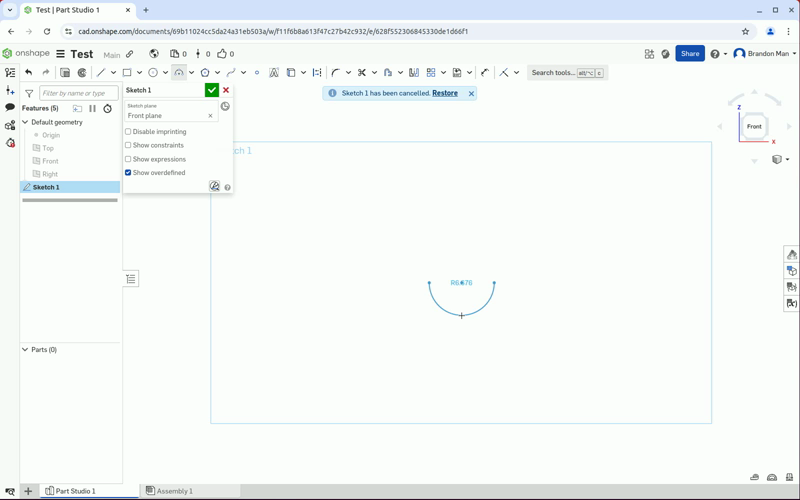
key_up(shift)
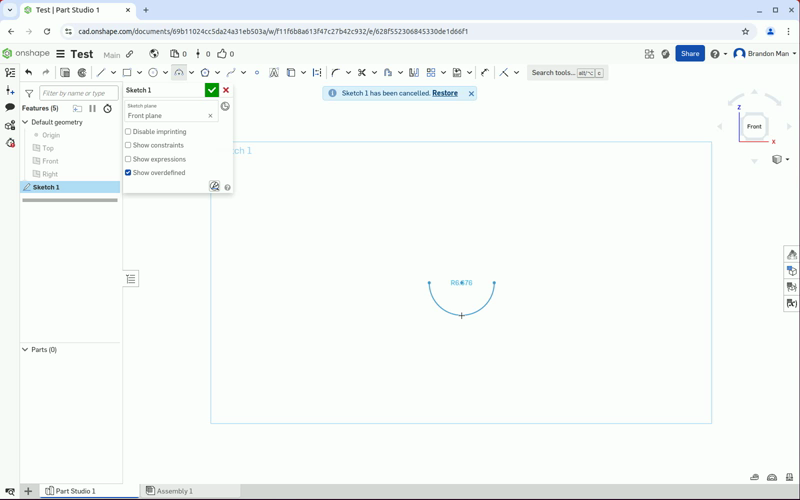
key(esc)
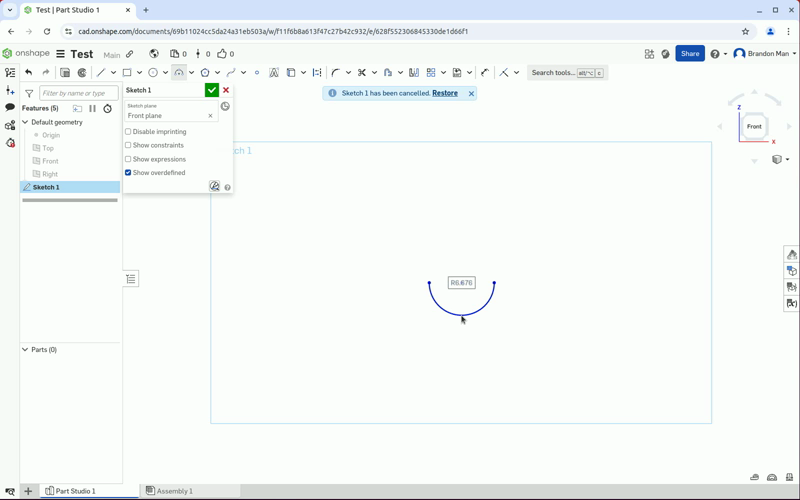
key(l)
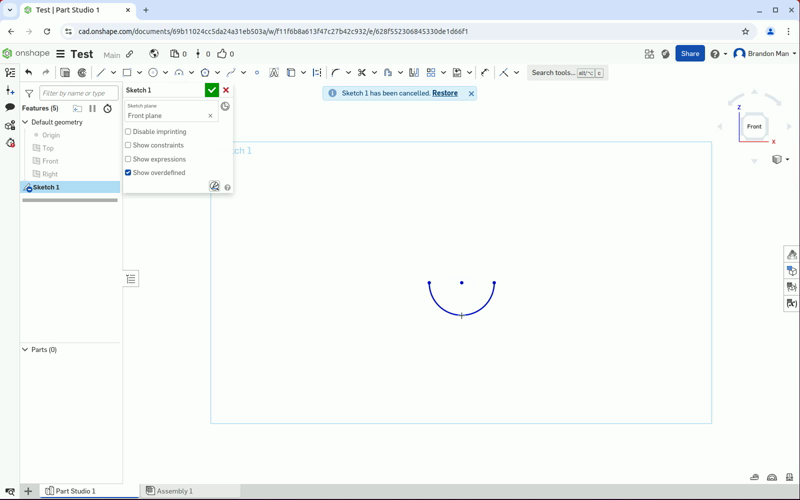
mouse_move(494, 282)
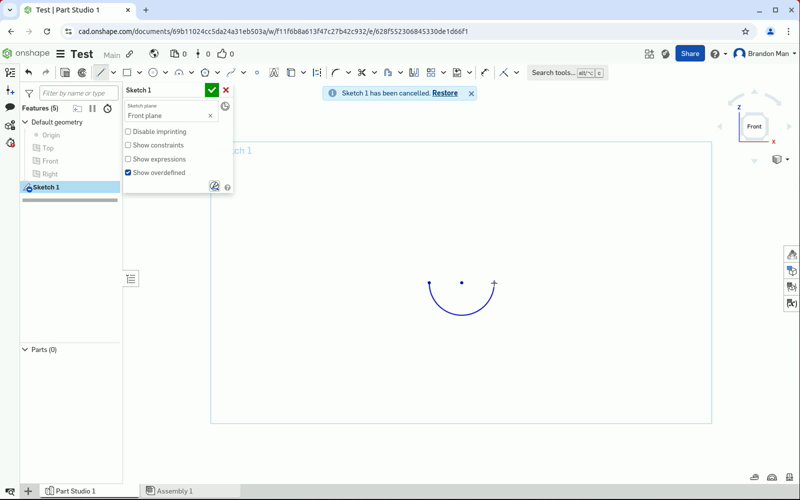
click(494, 282)
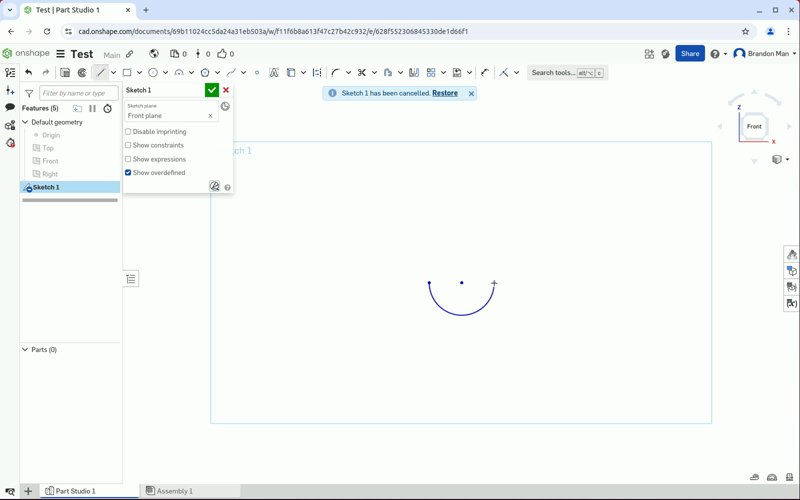
key_down(shift)
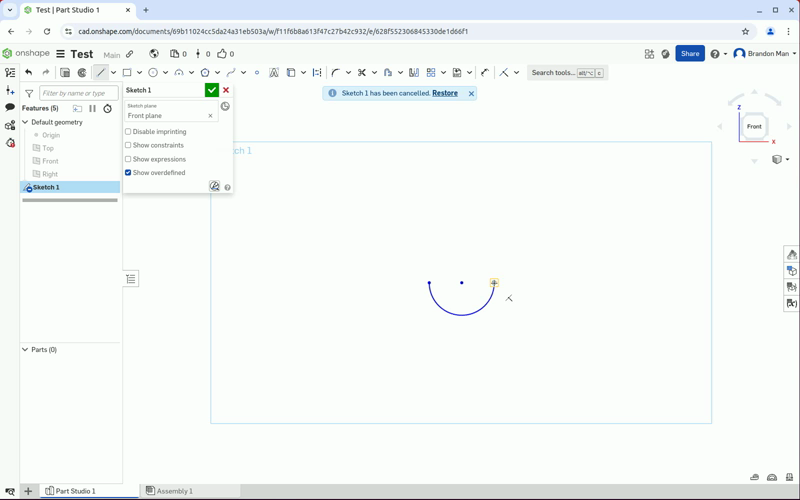
mouse_move(494, 201)
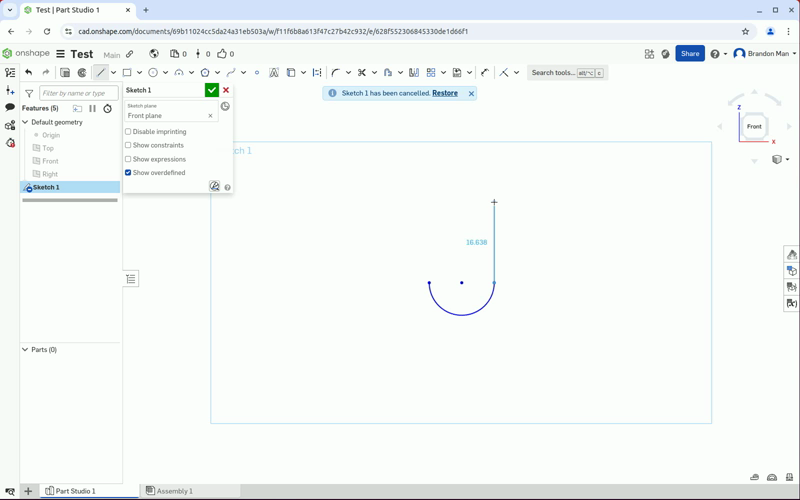
click(494, 201)
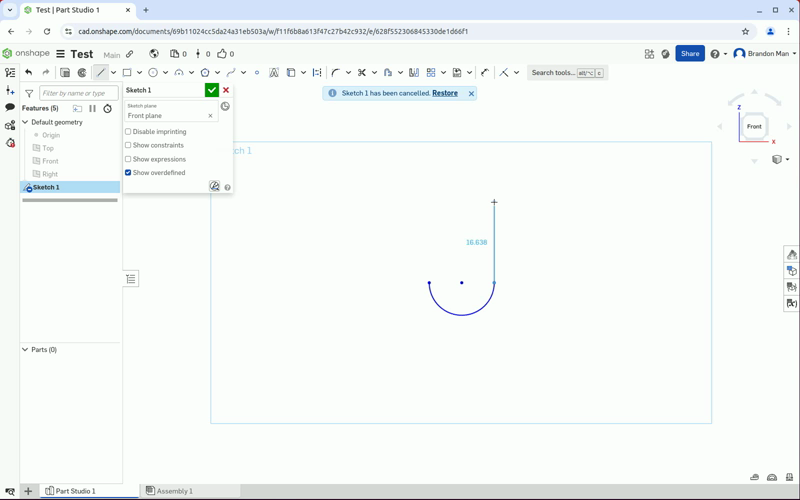
key_up(shift)
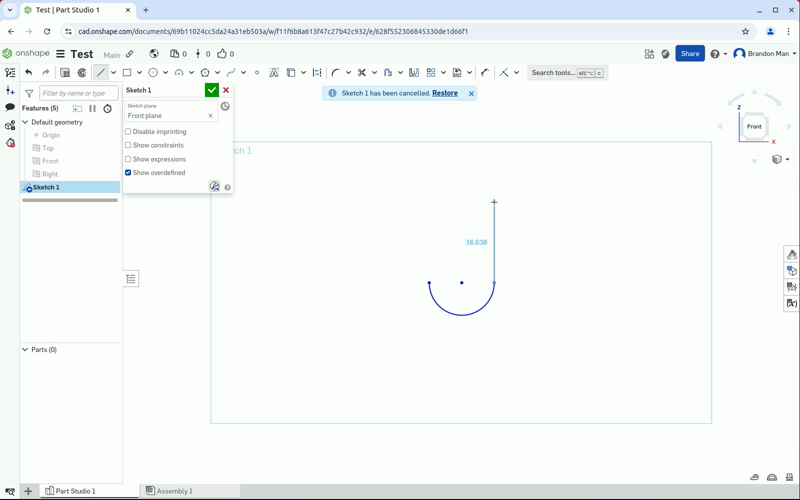
key_down(shift)
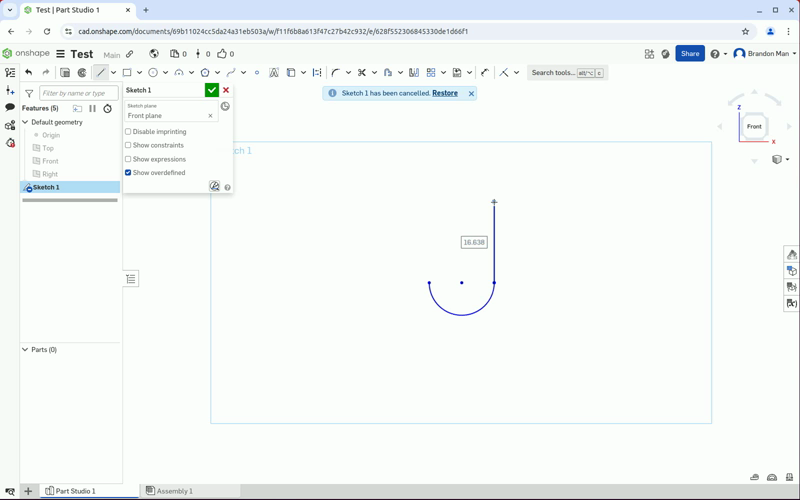
mouse_move(524, 201)
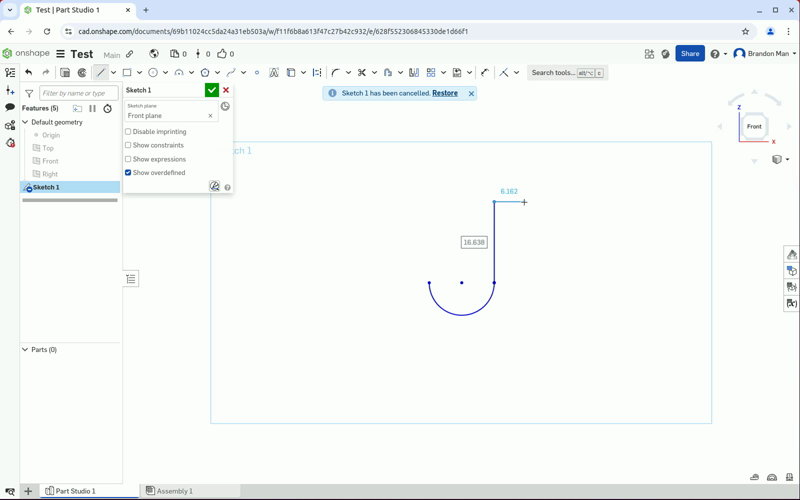
mouse_move(465, 201)
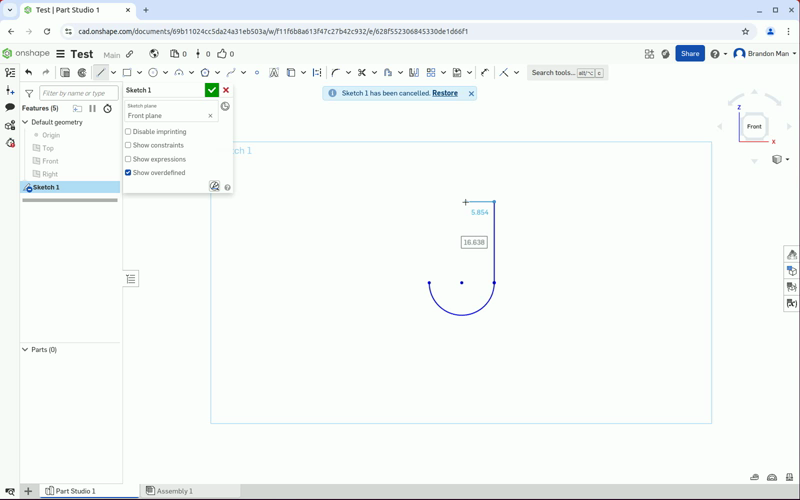
click(465, 201)
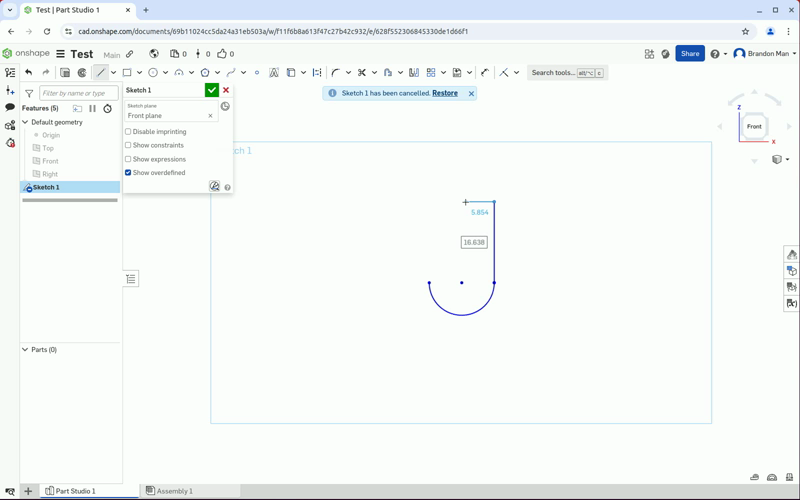
key_up(shift)
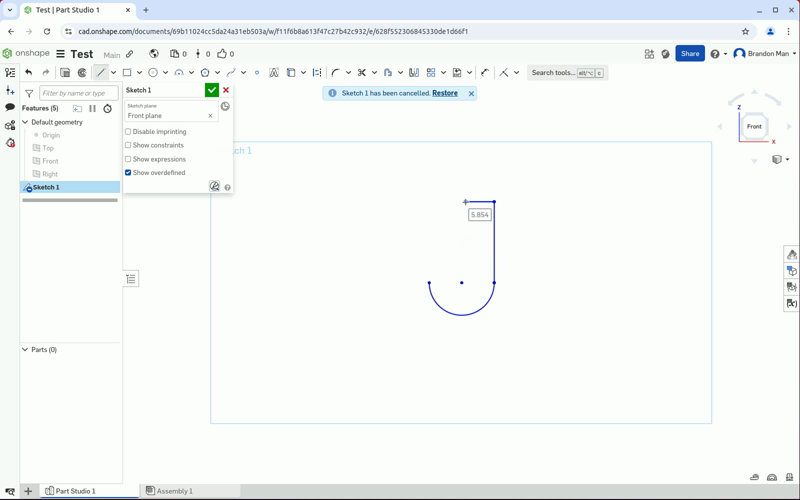
key(esc)
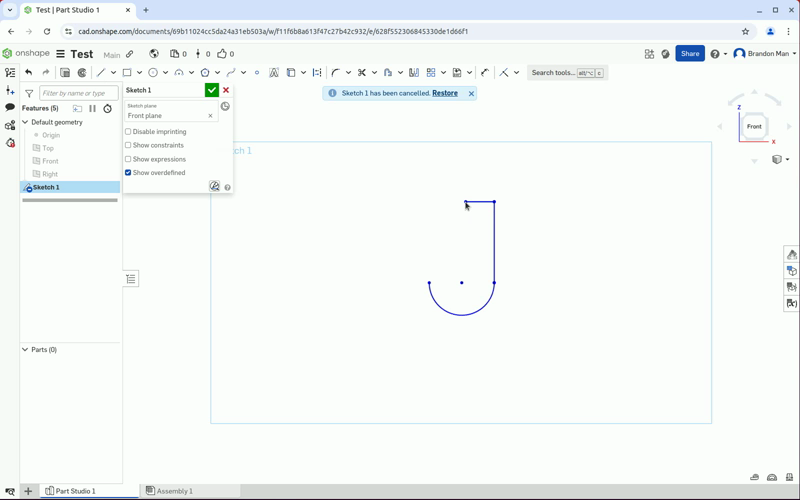
key(a)
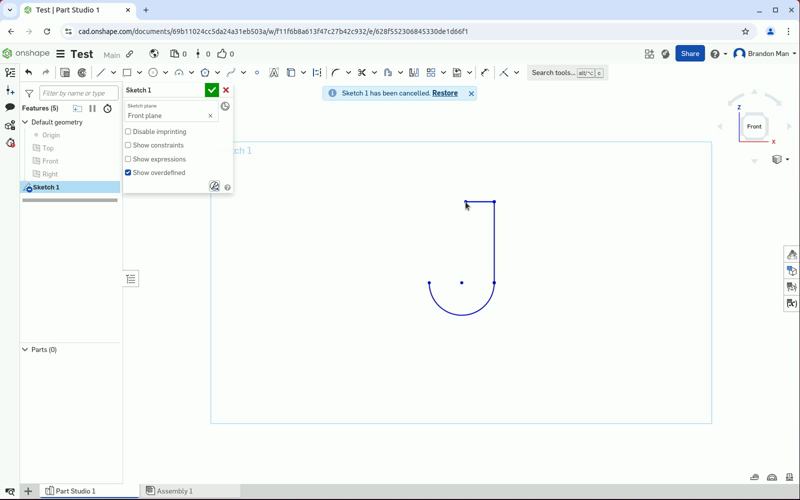
mouse_move(465, 201)
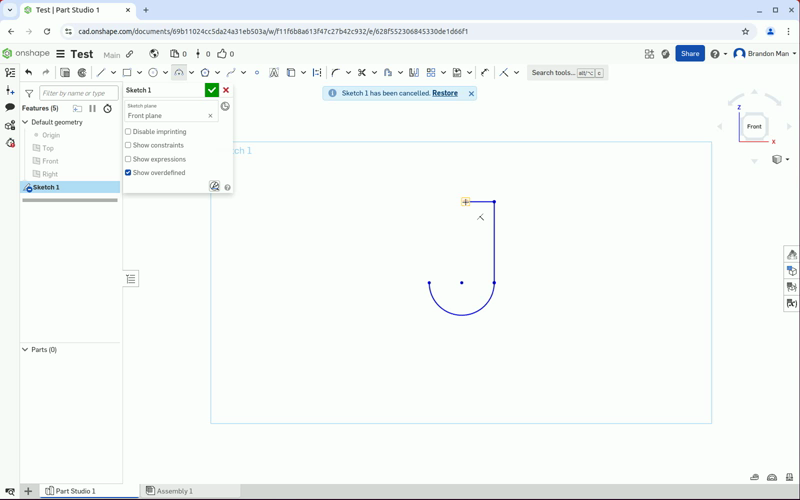
click(465, 201)
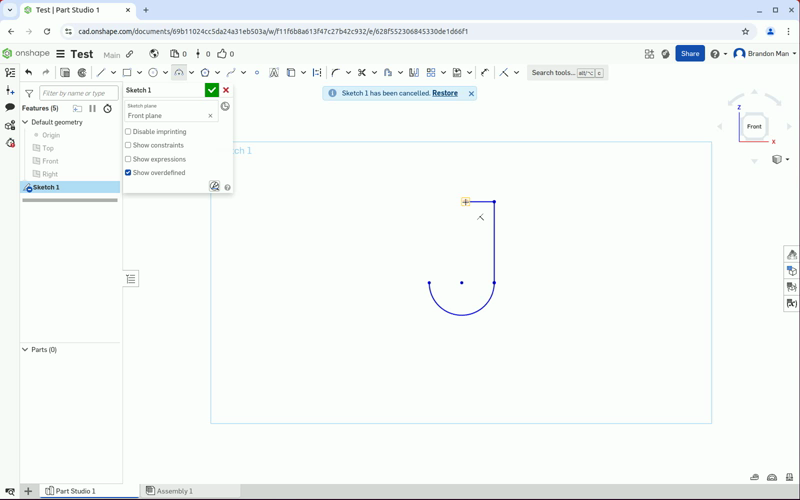
key_down(shift)
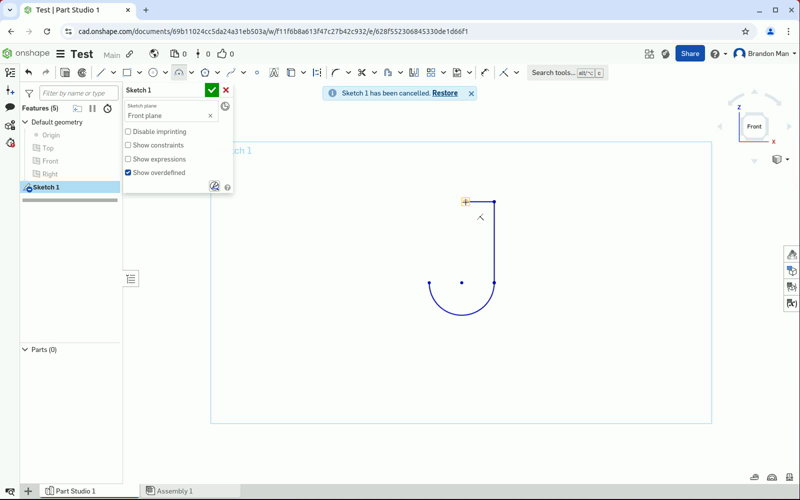
mouse_move(457, 201)
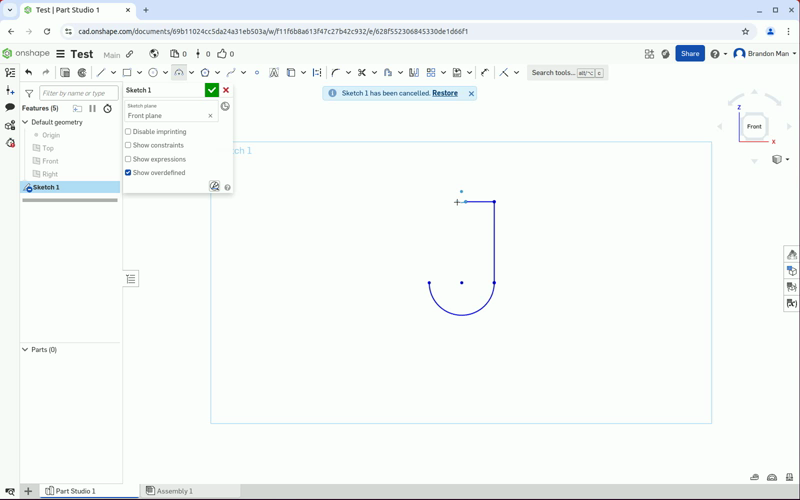
click(457, 201)
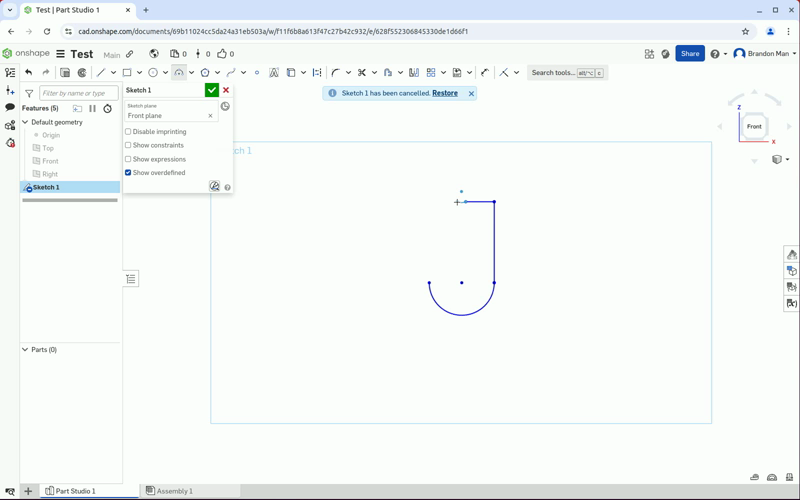
mouse_move(461, 206)
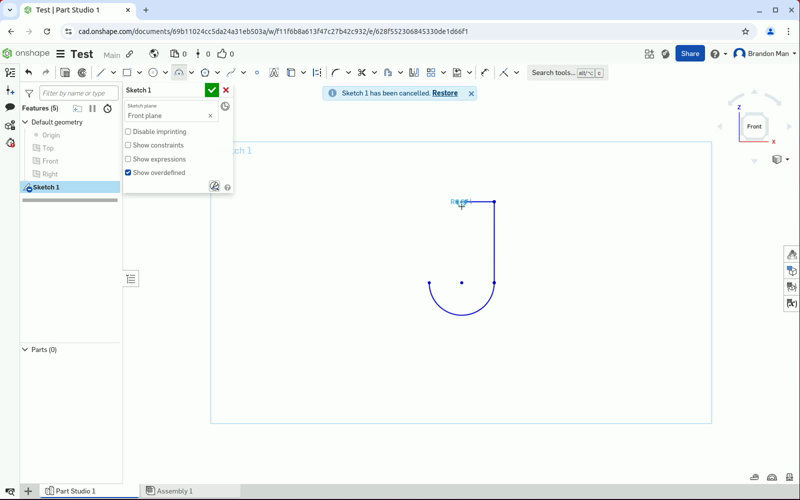
click(461, 206)
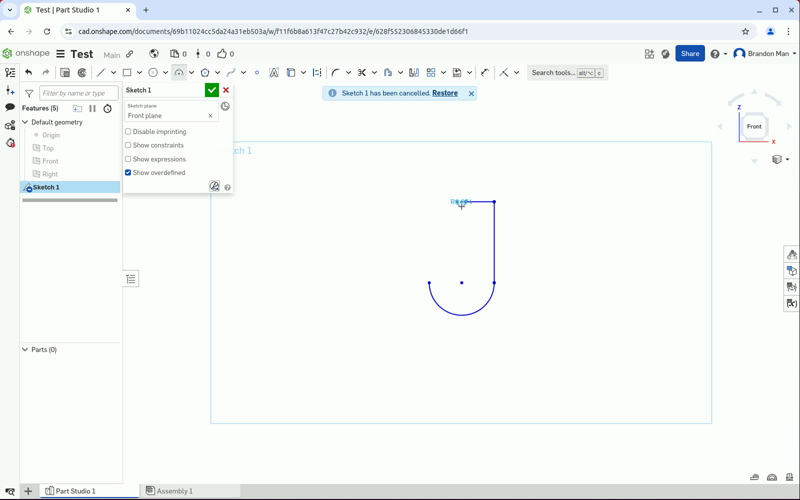
key_up(shift)
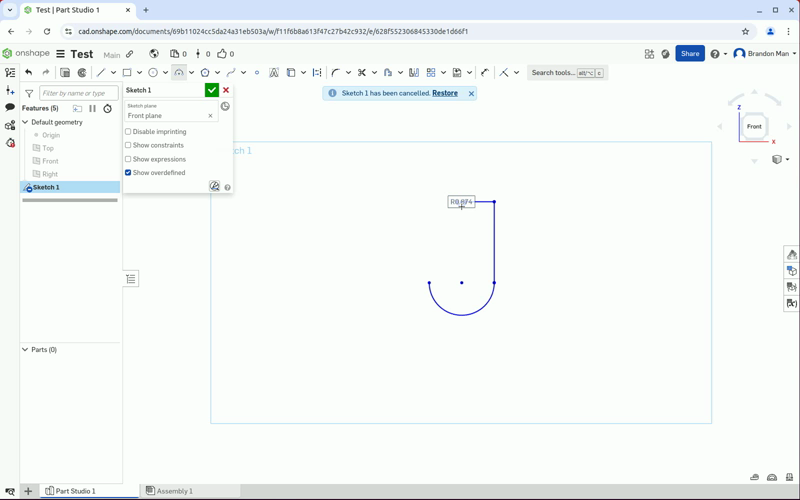
key(esc)
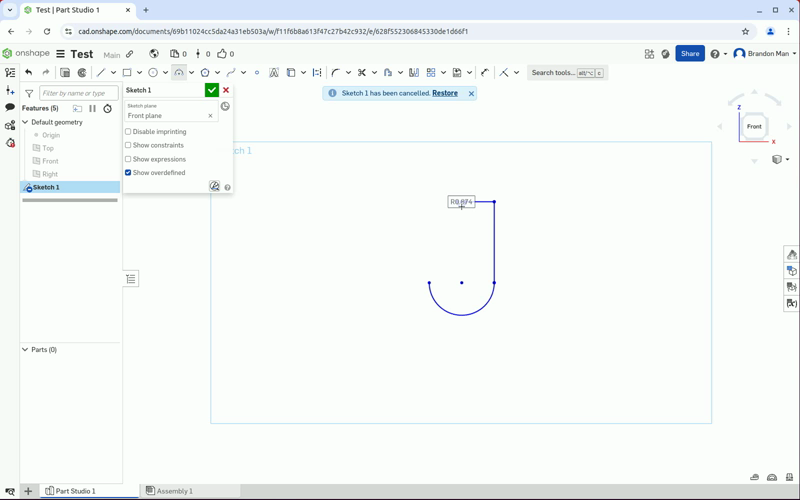
key(l)
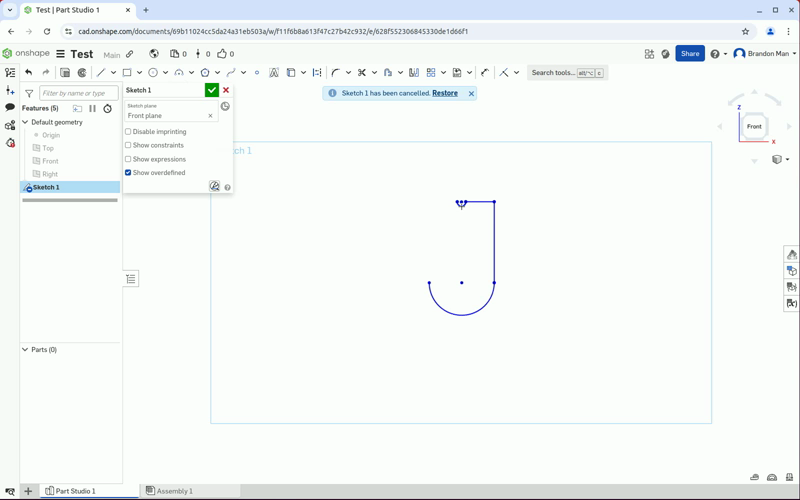
mouse_move(457, 201)
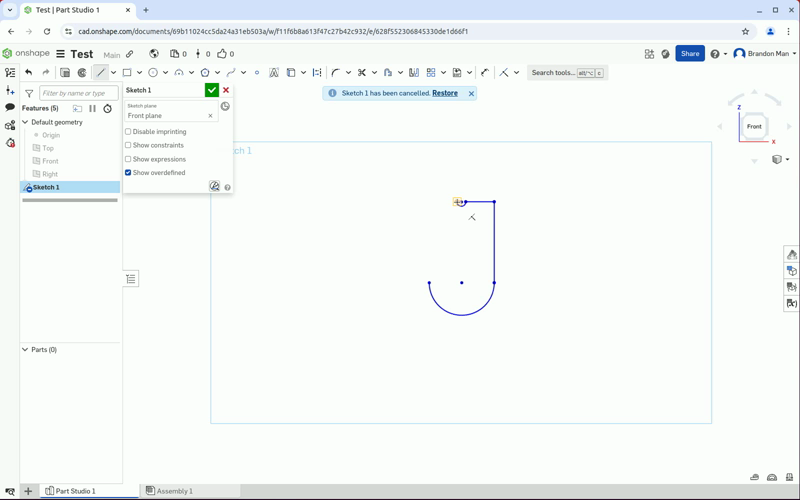
scroll(6)
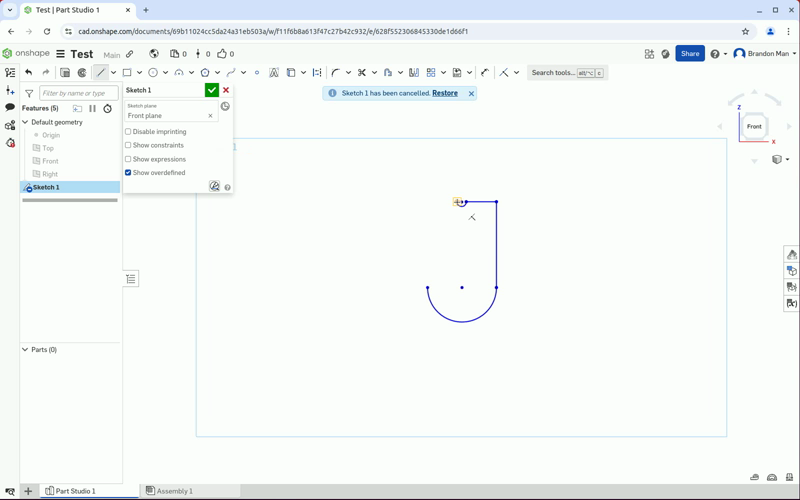
scroll(6)
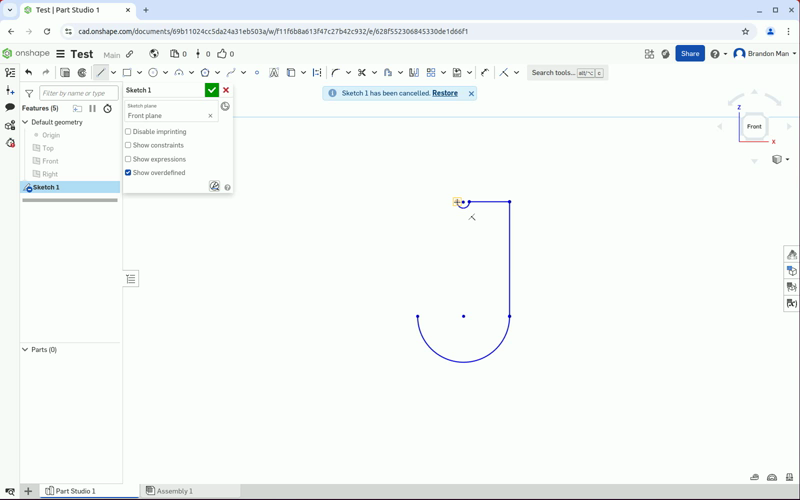
scroll(6)
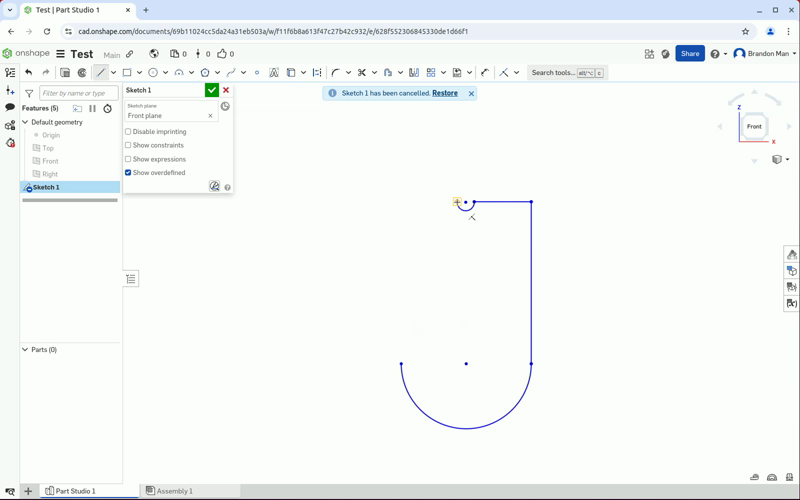
scroll(6)
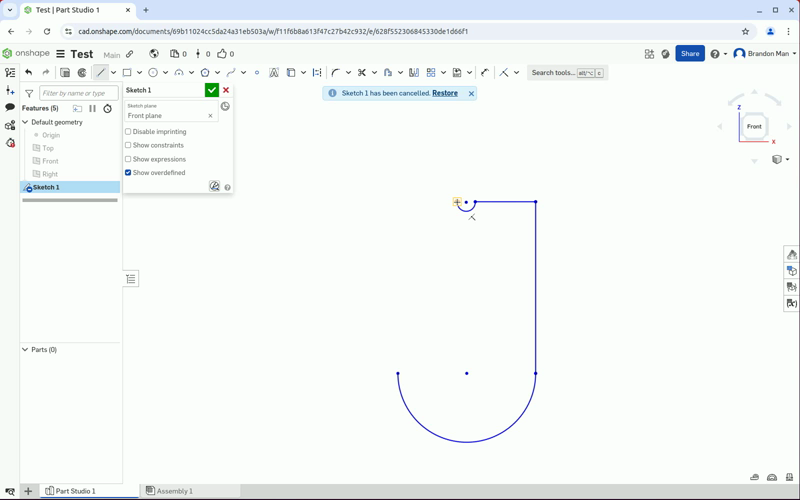
scroll(6)
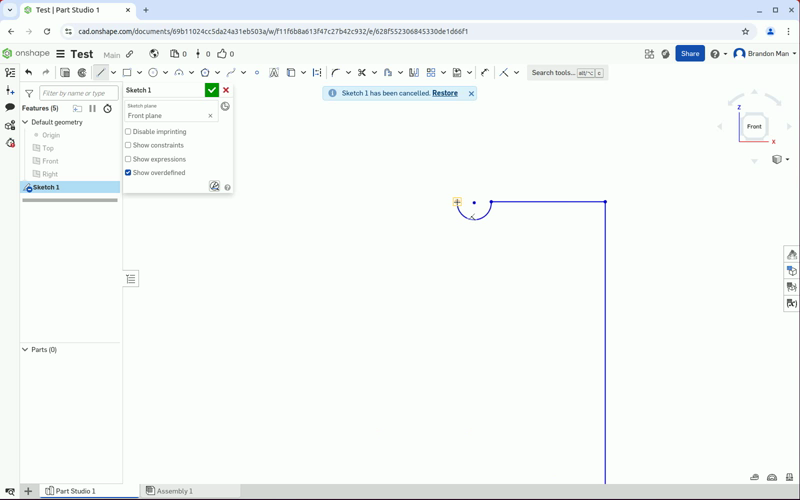
scroll(6)
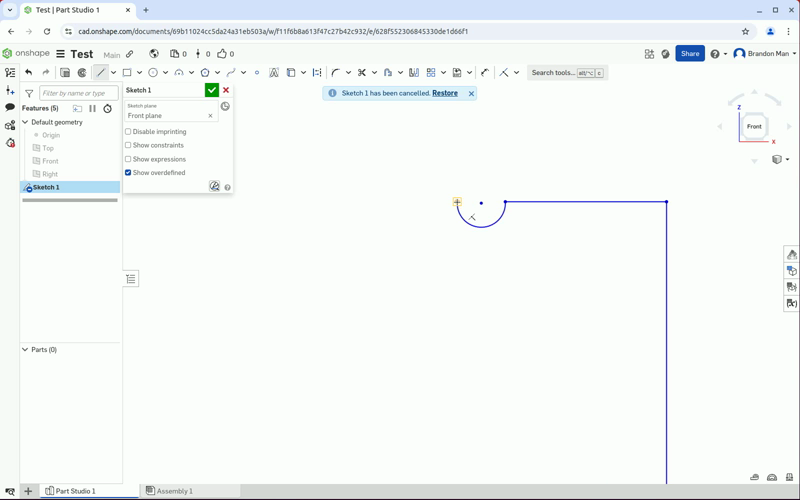
scroll(6)
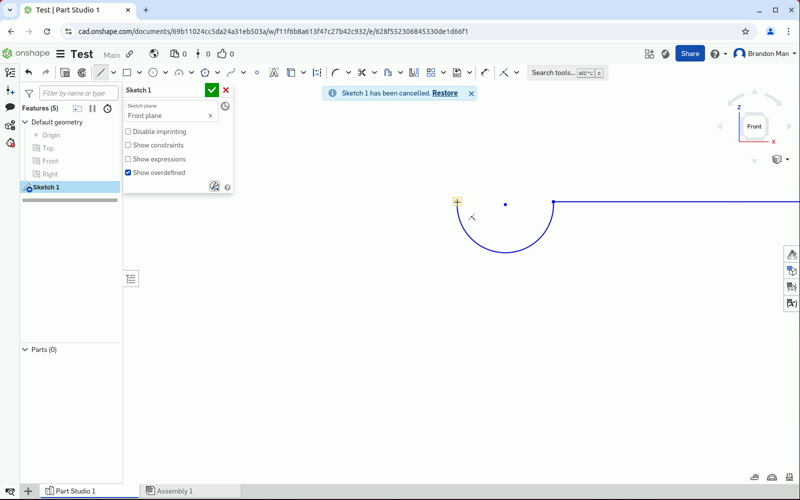
click(457, 201)
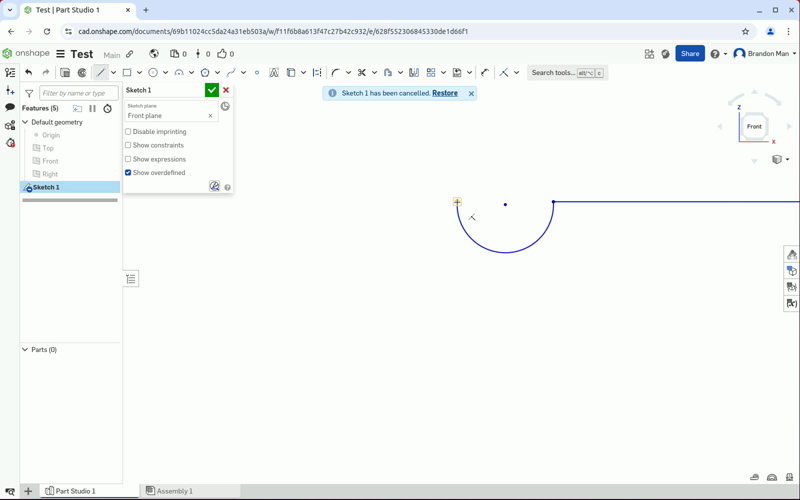
scroll(-6)
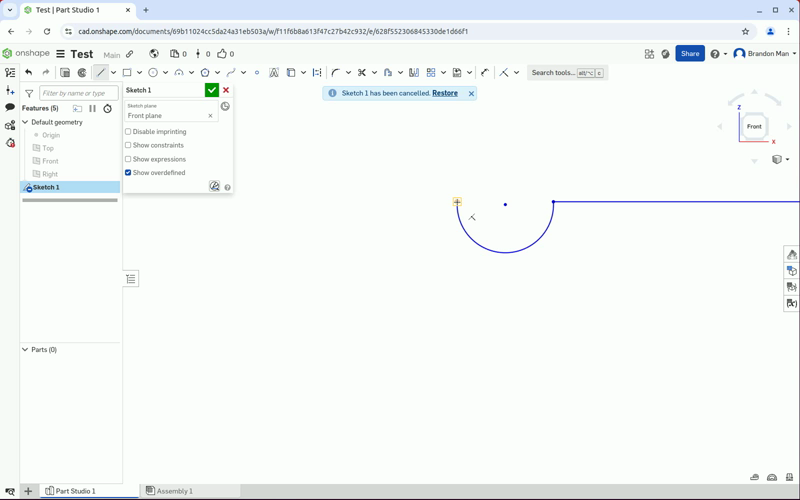
scroll(-6)
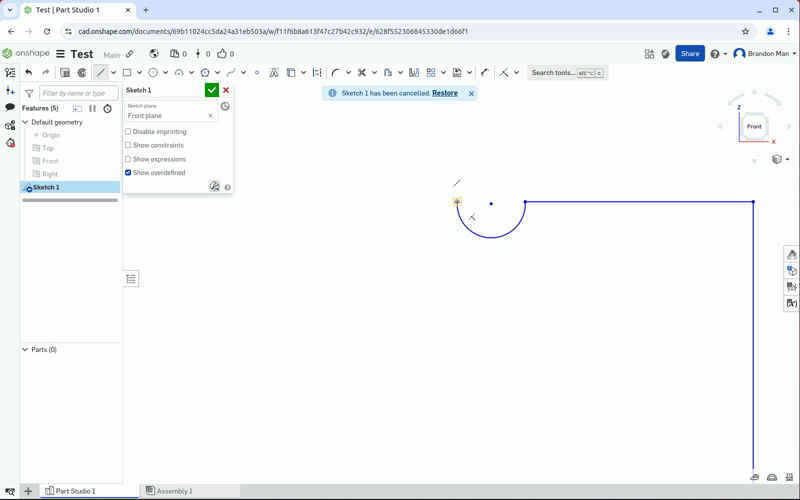
scroll(-6)
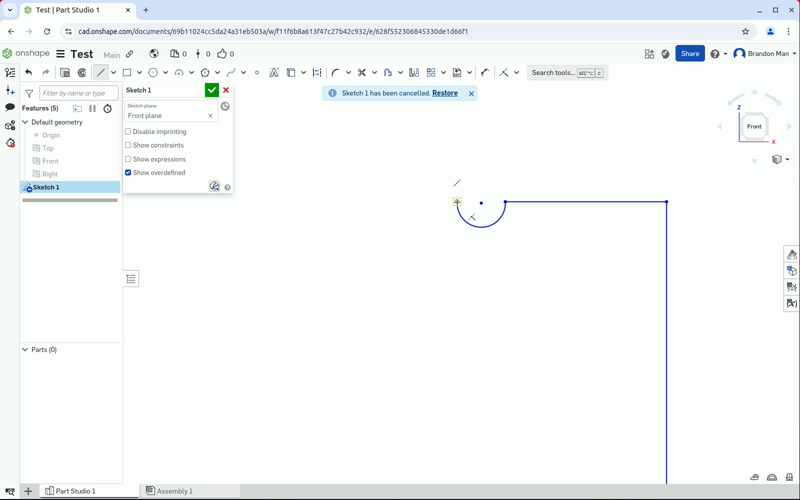
scroll(-6)
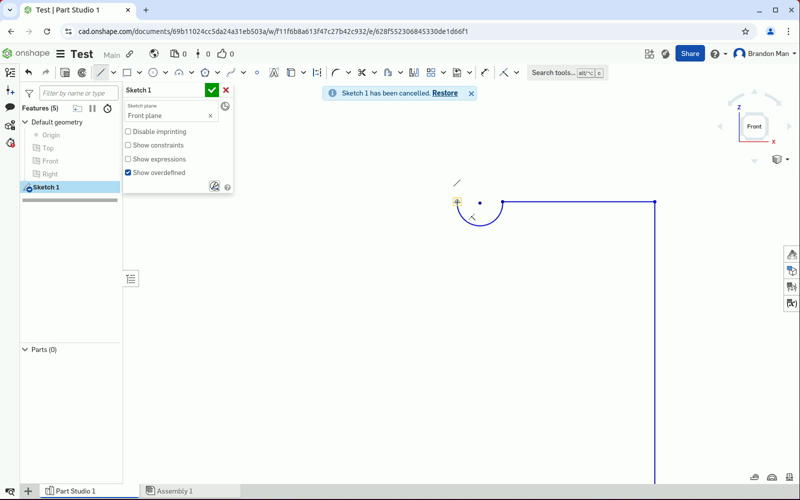
scroll(-6)
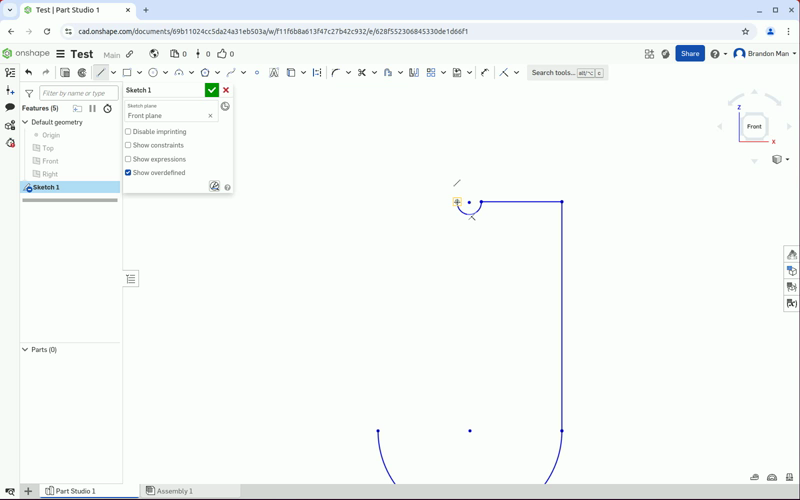
scroll(-6)
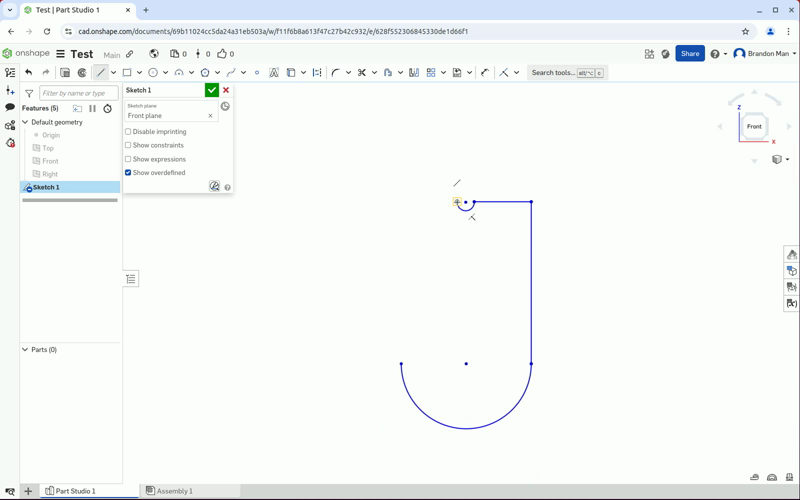
scroll(-6)
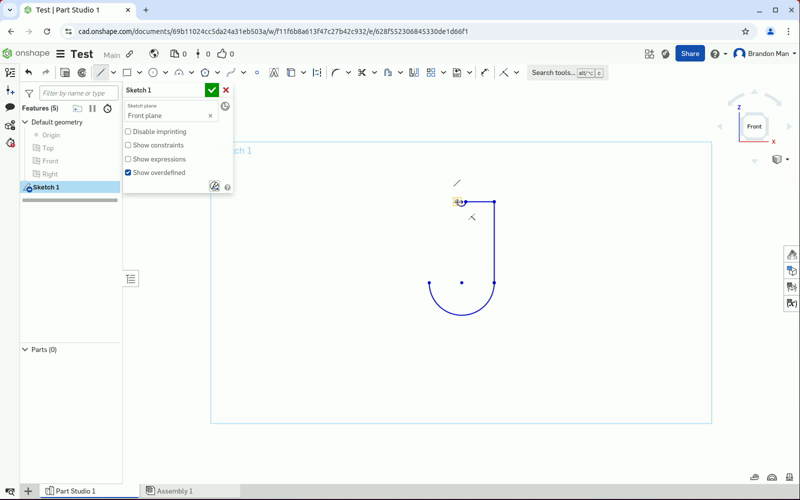
key_down(shift)
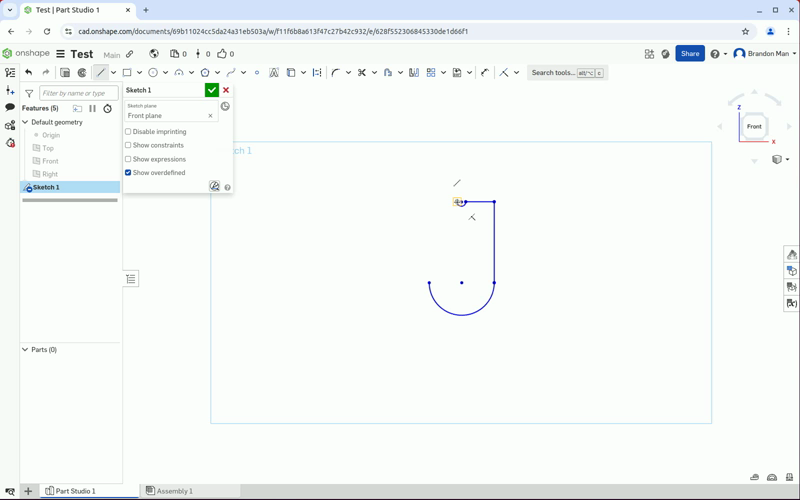
mouse_move(487, 201)
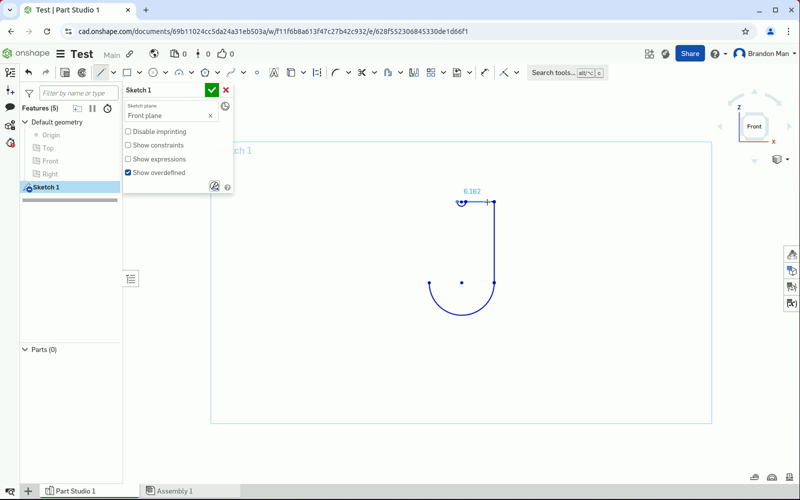
mouse_move(429, 201)
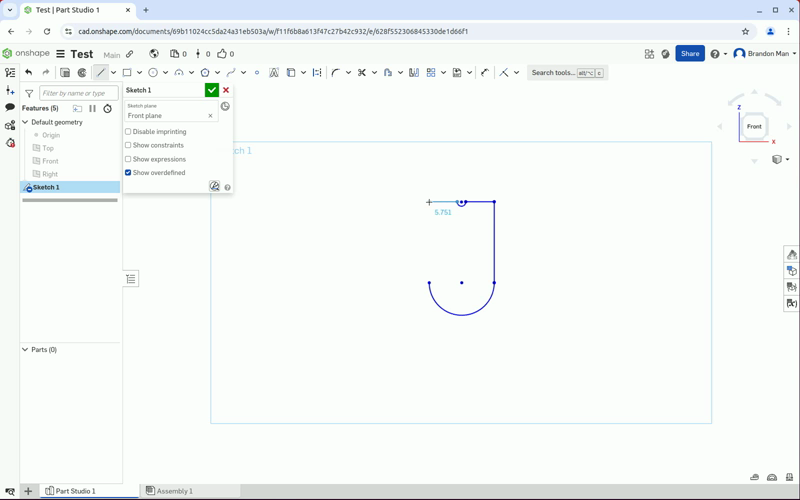
click(429, 201)
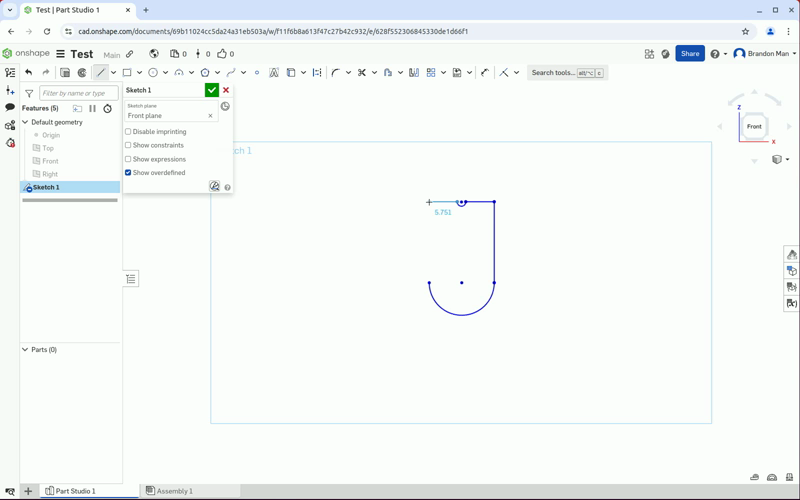
key_up(shift)
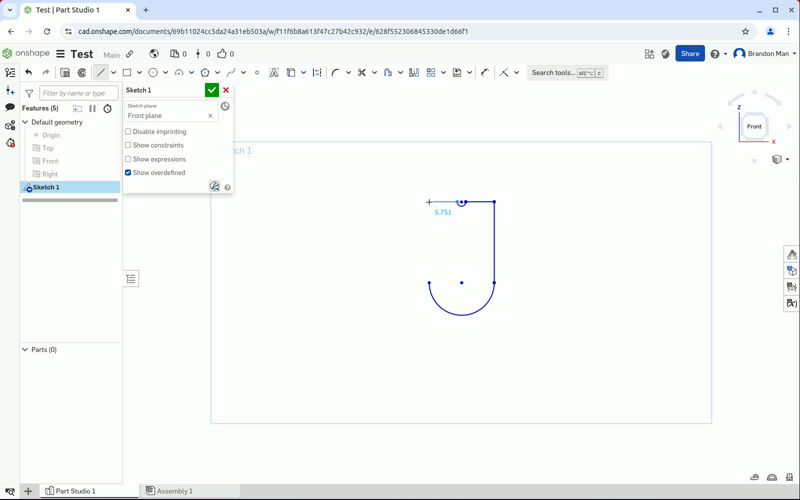
key_down(shift)
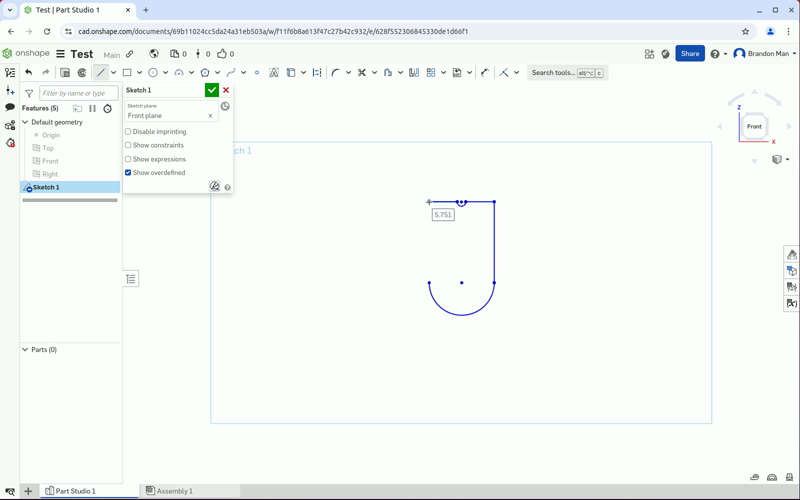
mouse_move(429, 282)
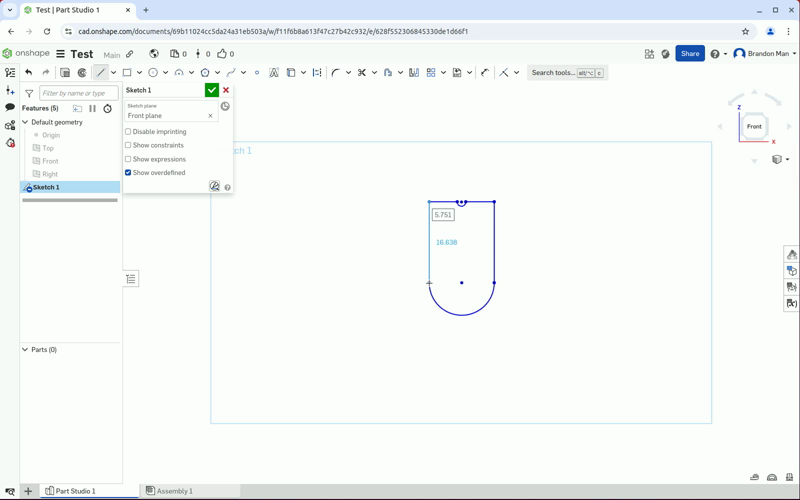
key_up(shift)
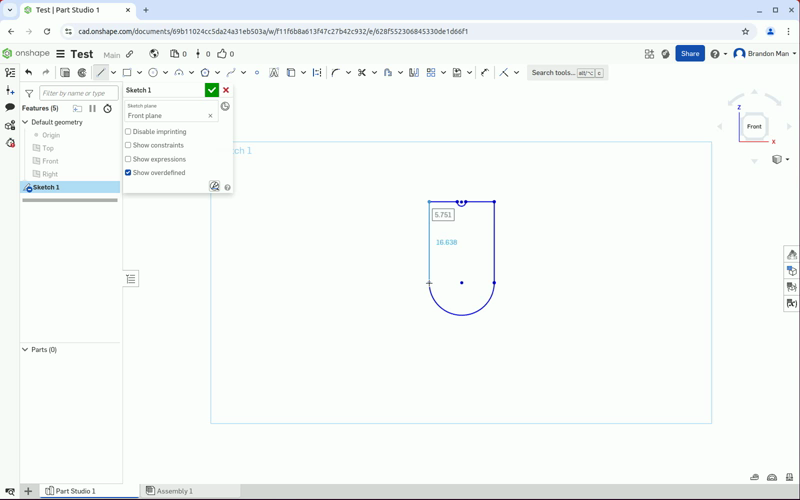
click(429, 282)
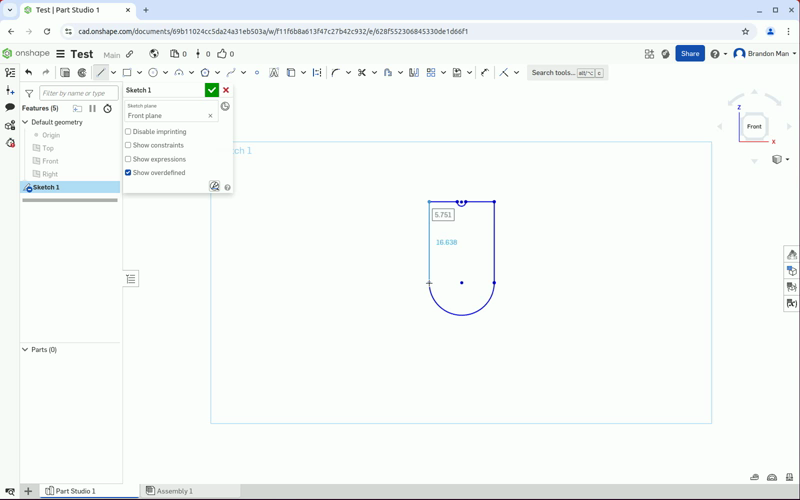
key(esc)
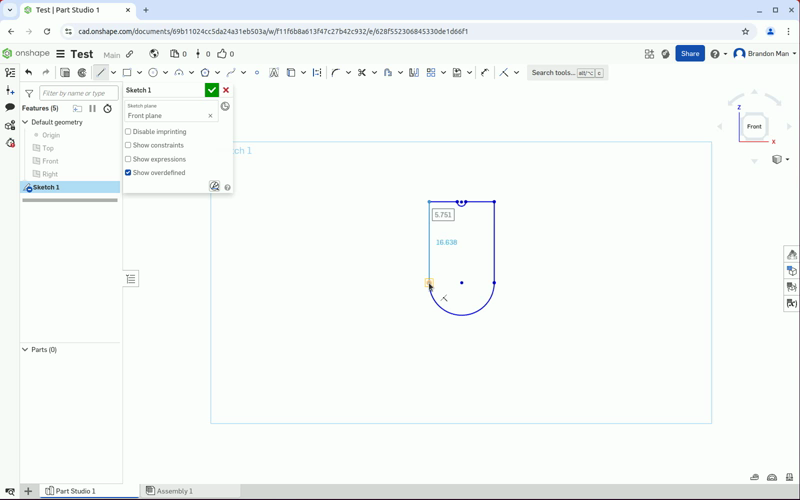
key(c)
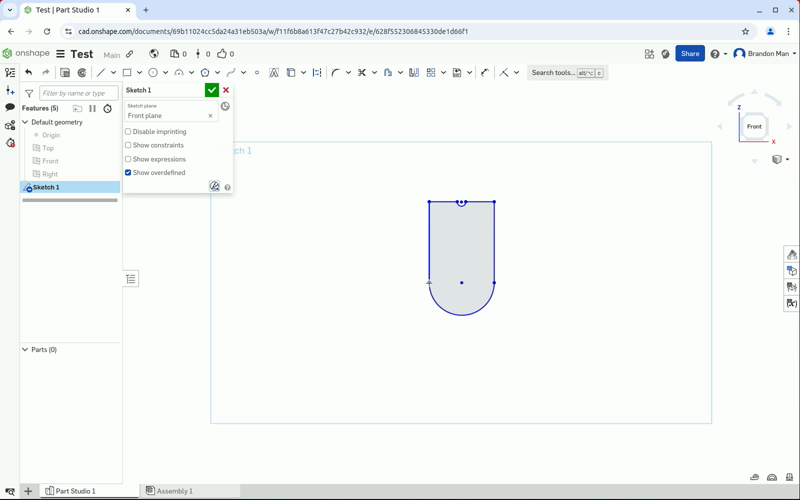
key_down(shift)
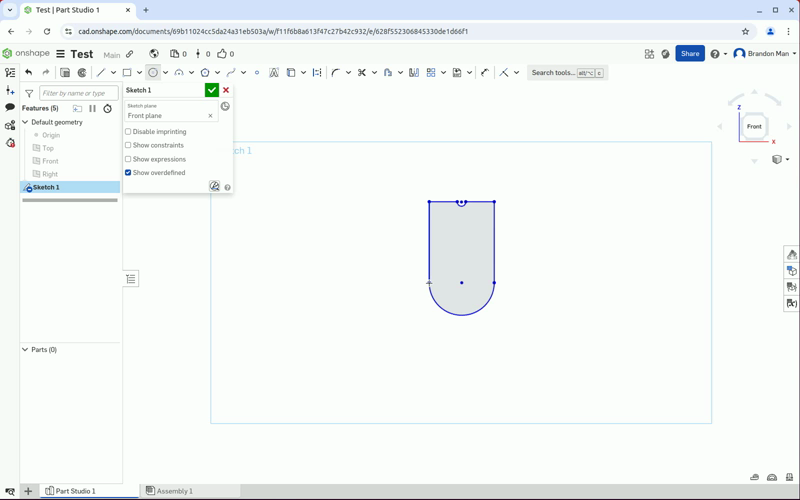
mouse_move(461, 282)
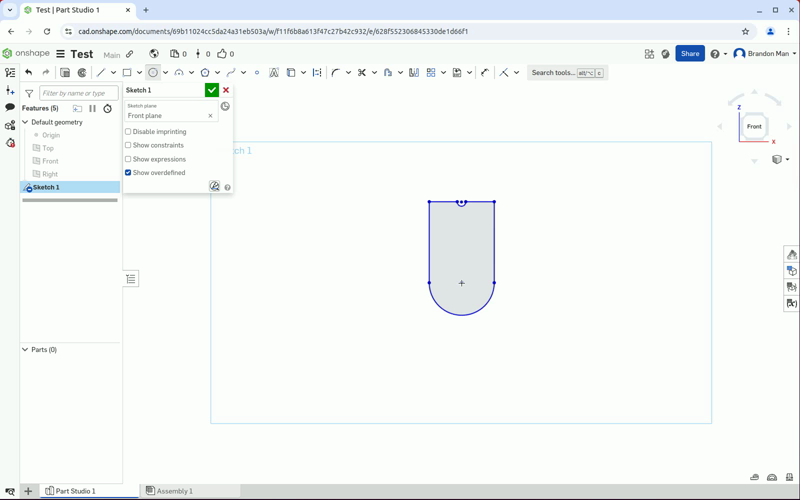
click(461, 282)
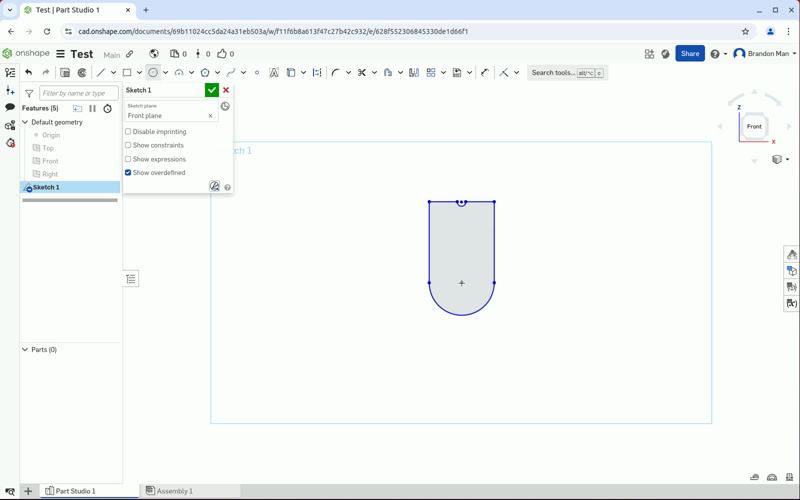
key_up(shift)
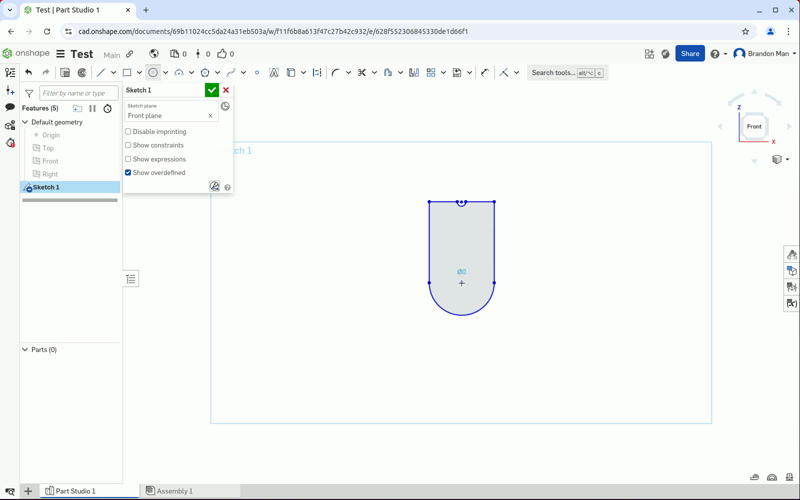
mouse_move(465, 282)
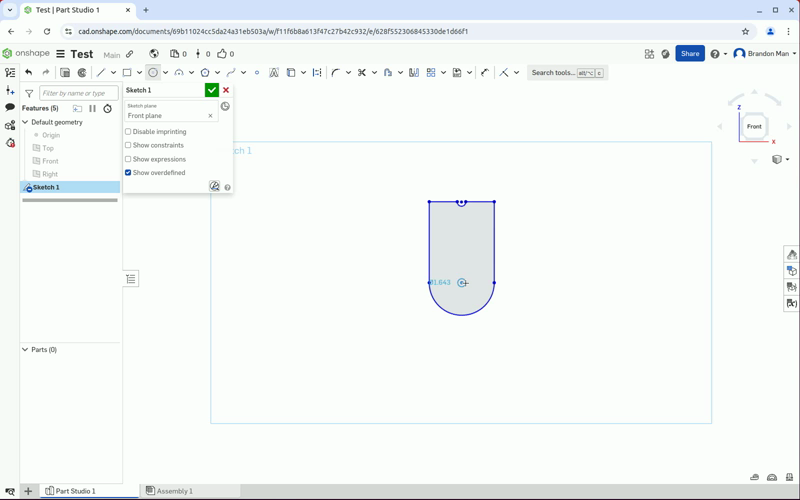
scroll(6)
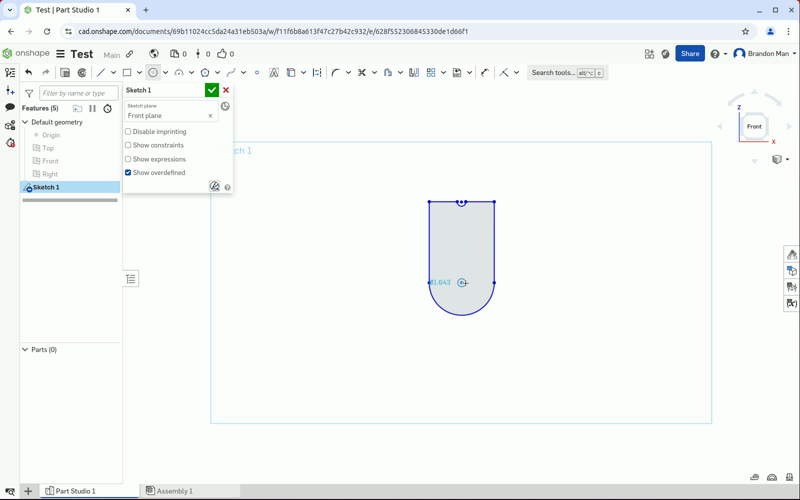
scroll(6)
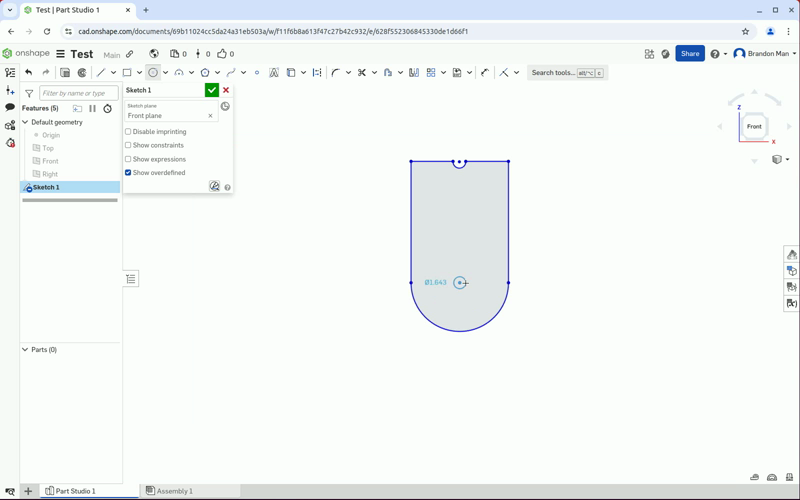
scroll(6)
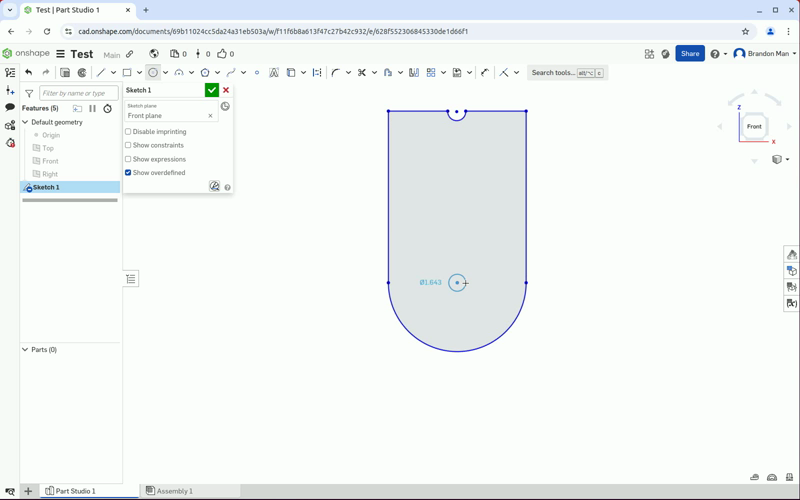
scroll(6)
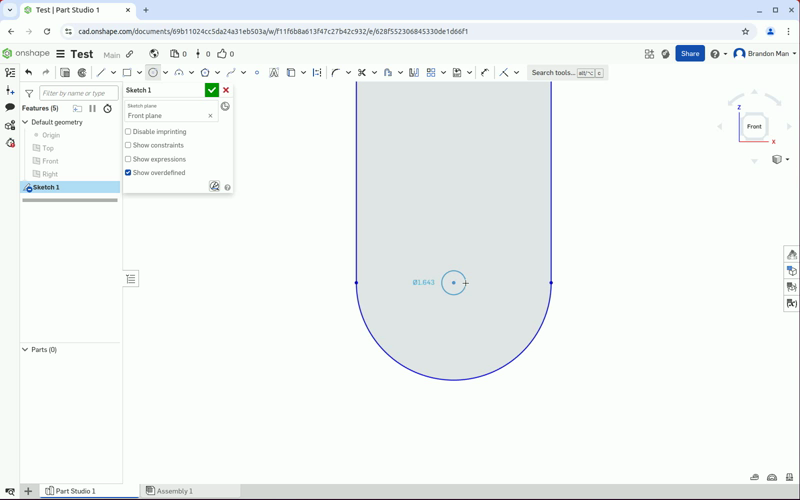
scroll(6)
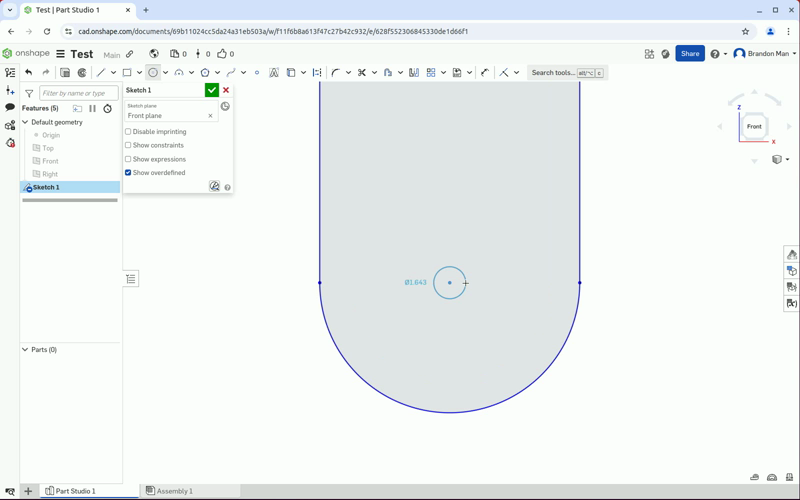
scroll(6)
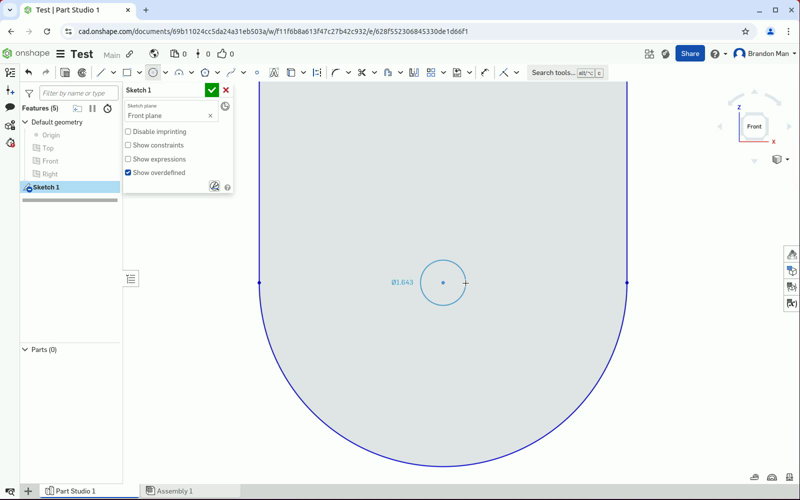
scroll(6)
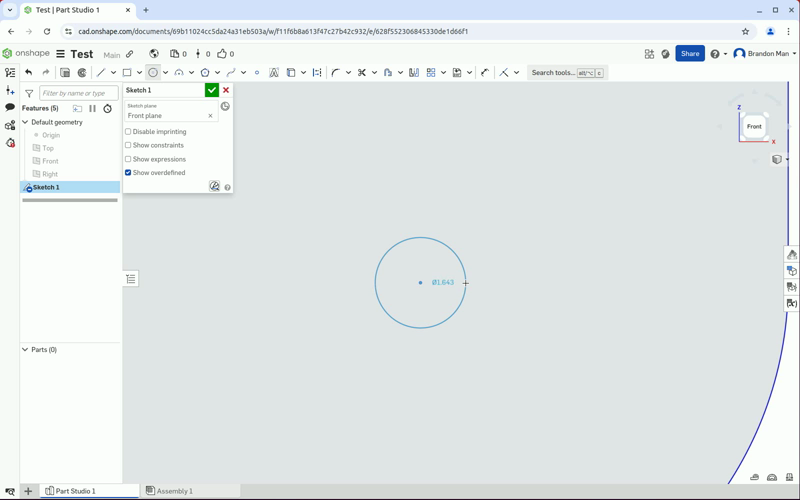
click(465, 282)
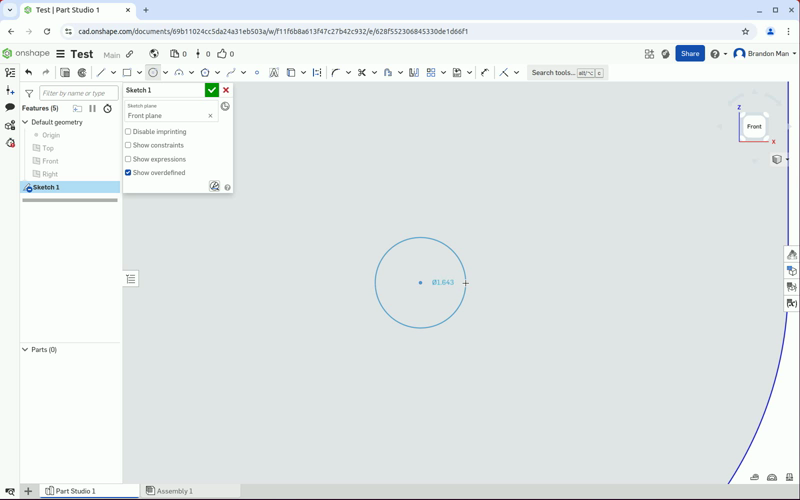
scroll(-6)
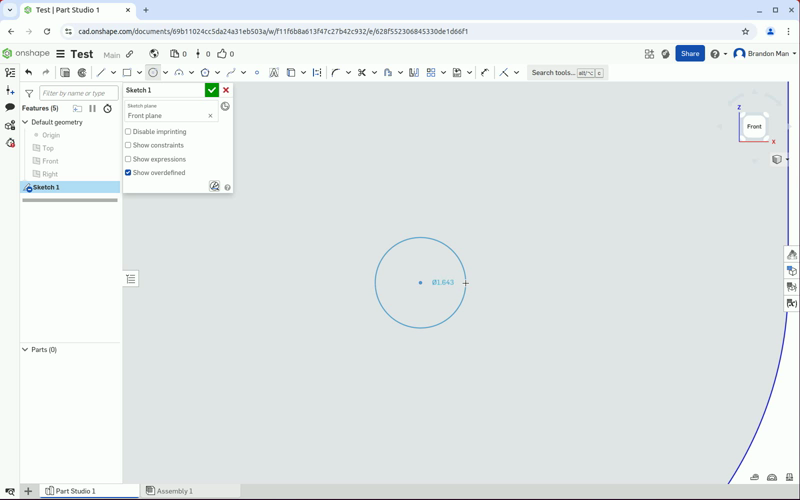
scroll(-6)
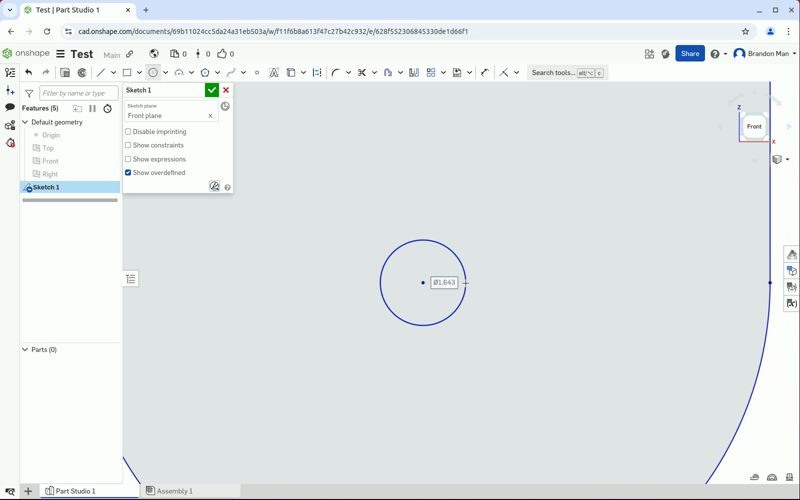
scroll(-6)
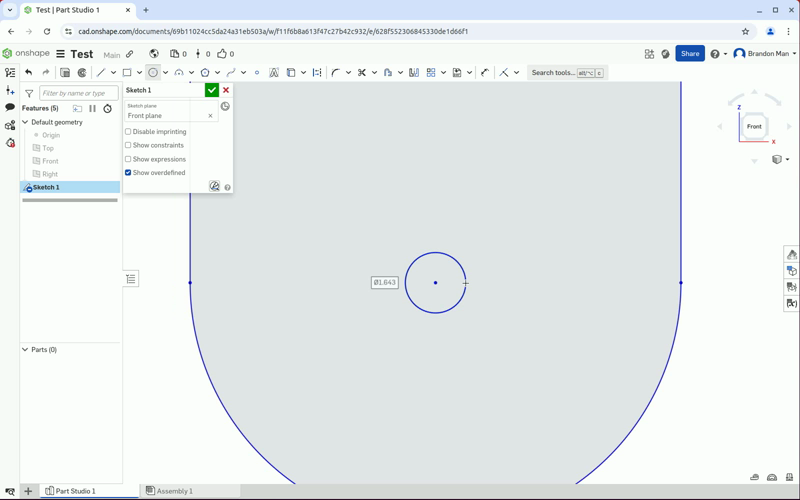
scroll(-6)
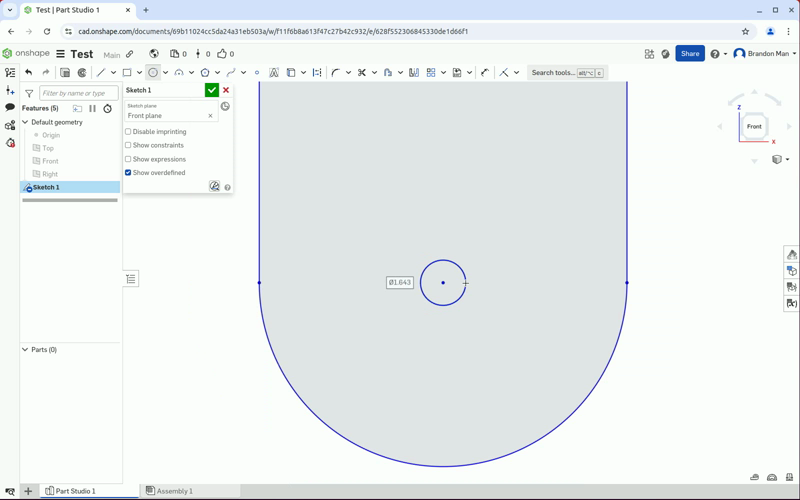
scroll(-6)
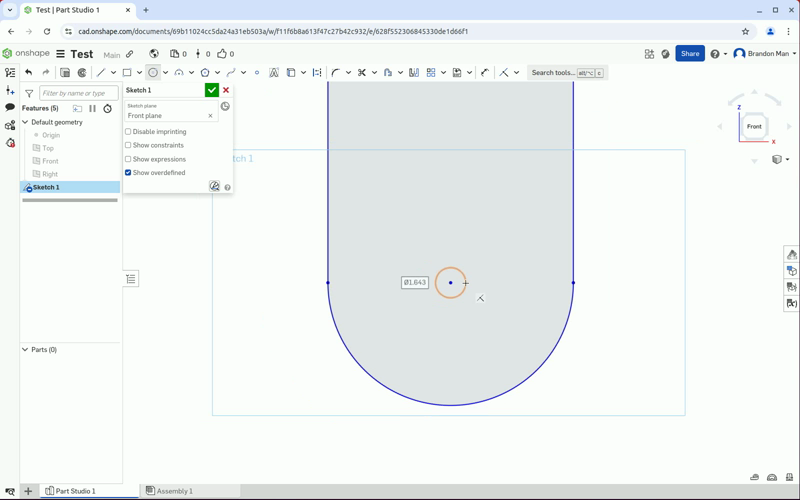
scroll(-6)
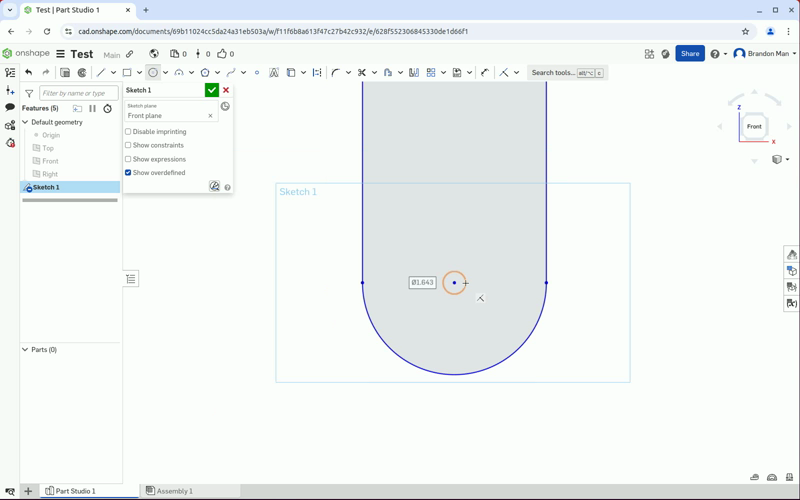
scroll(-6)
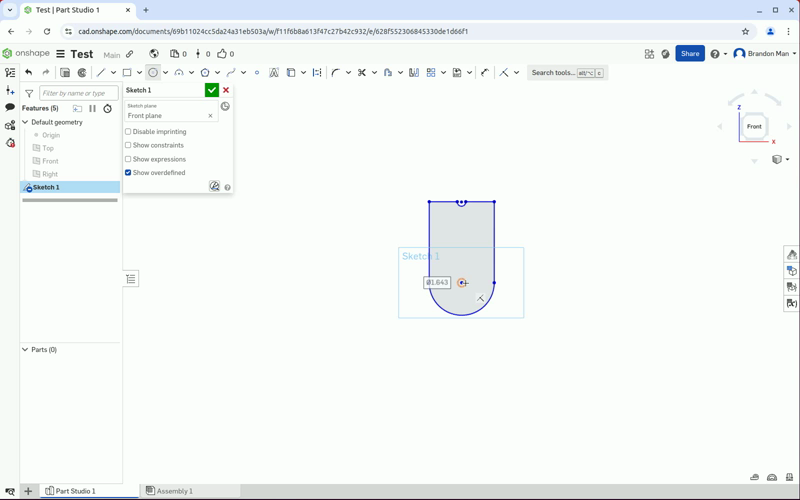
key(esc)
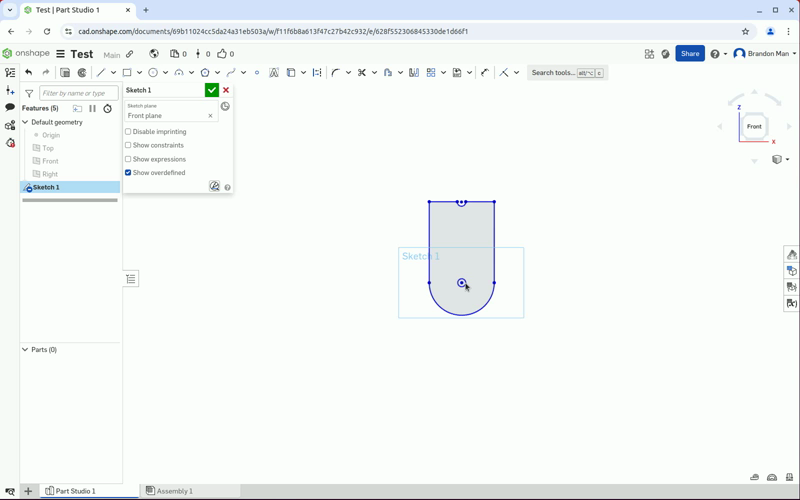
mouse_move(446, 245)
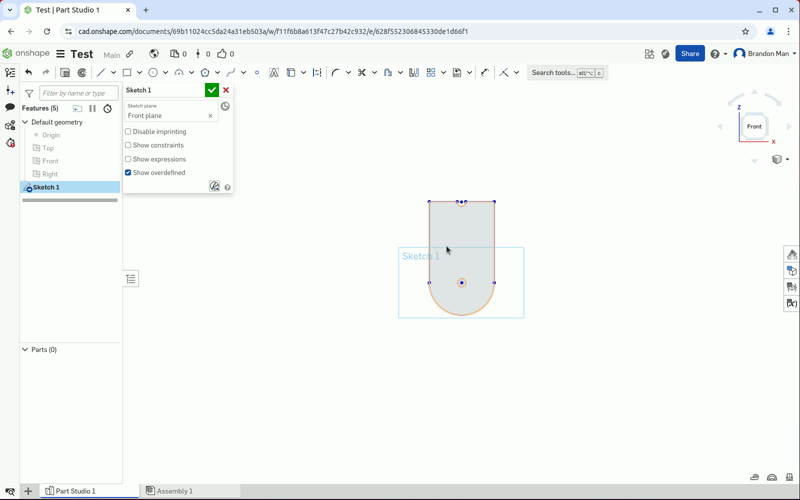
click(446, 245)
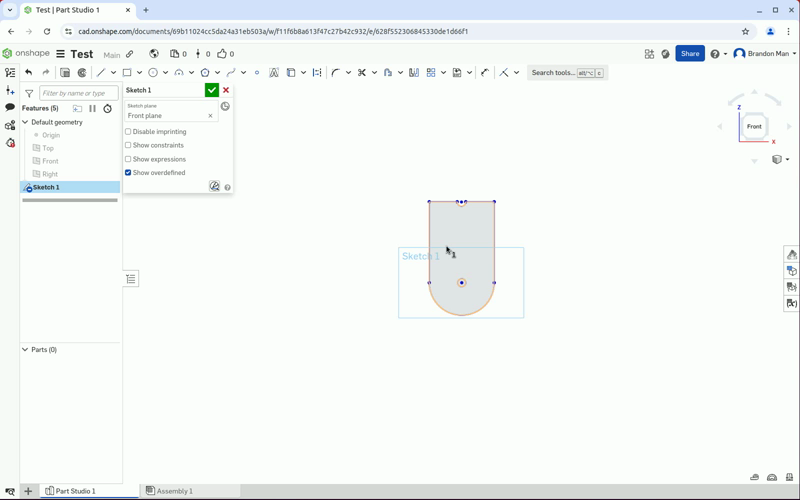
mouse_move(73, 352)
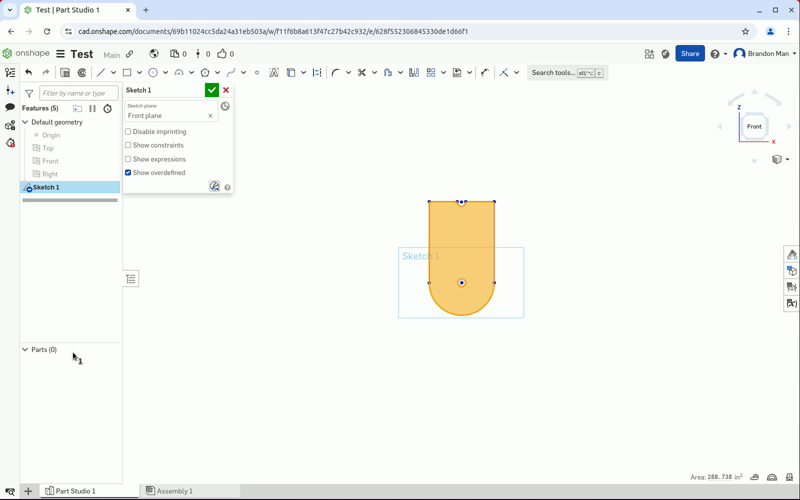
key(shift+y)
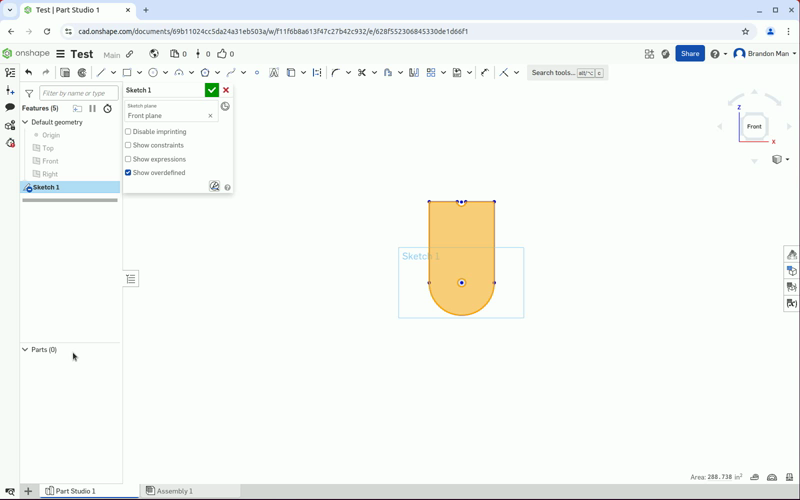
key(shift+e)
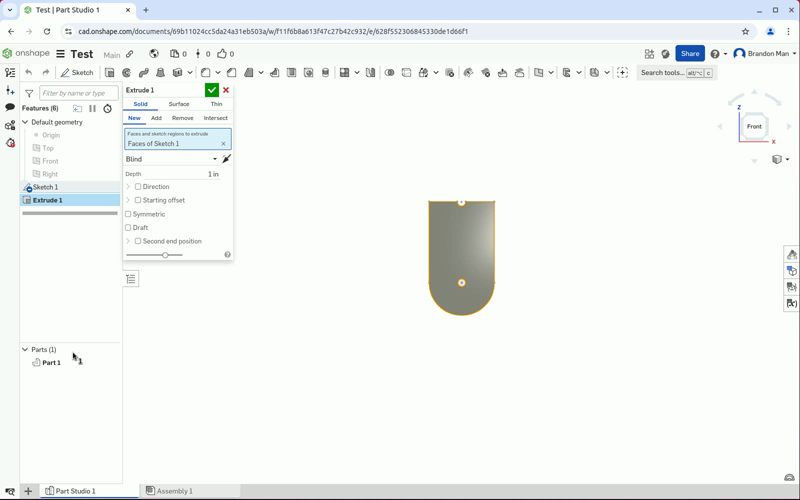
mouse_move(143, 106)
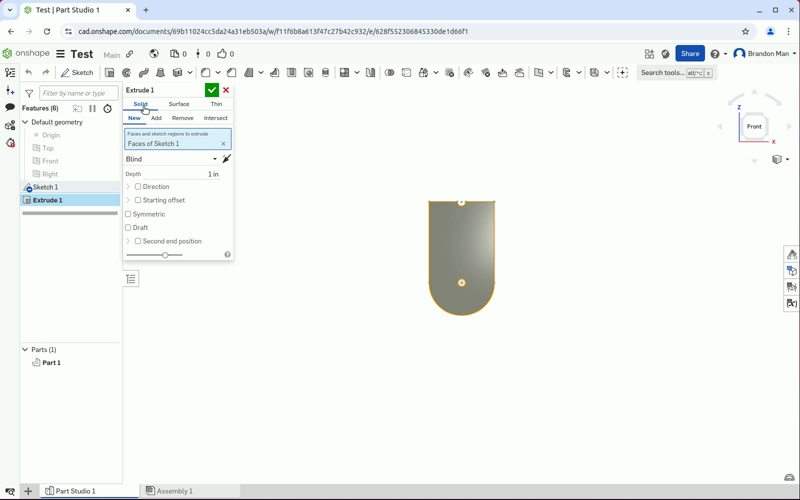
click(143, 106)
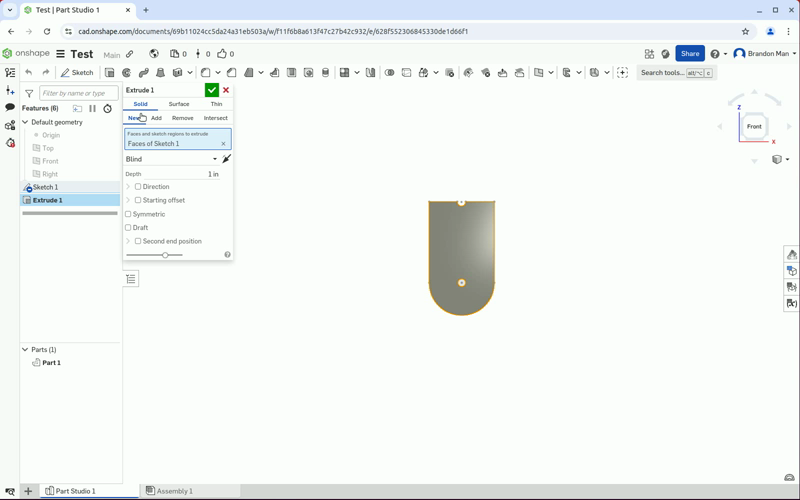
mouse_move(137, 120)
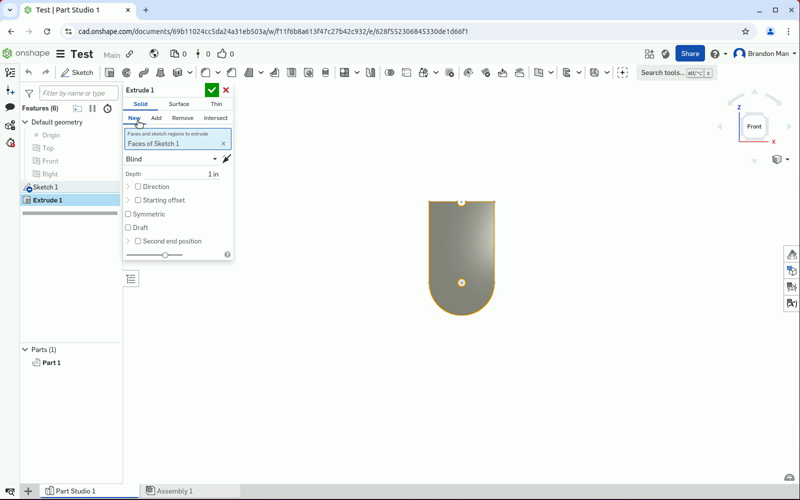
click(137, 120)
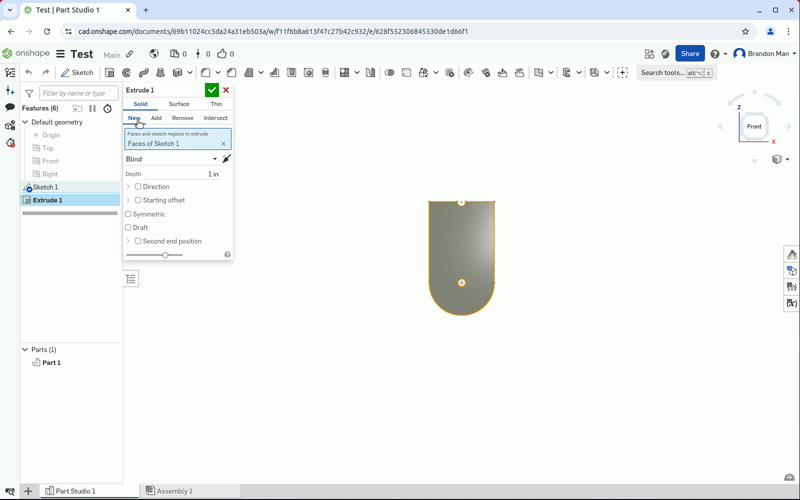
key(tab, 4)
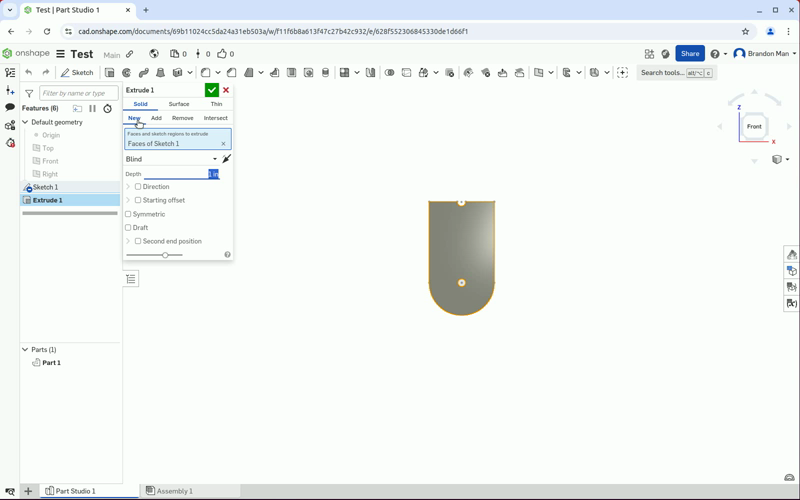
text(8.184)
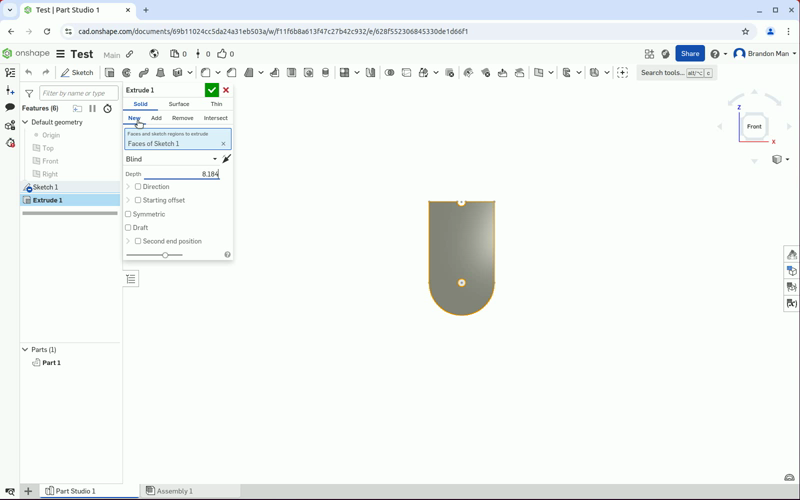
key(enter)
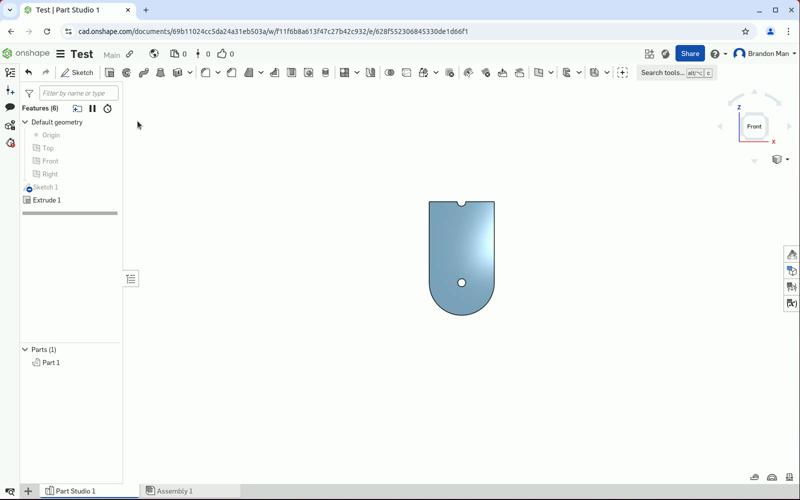
key(shift+h)
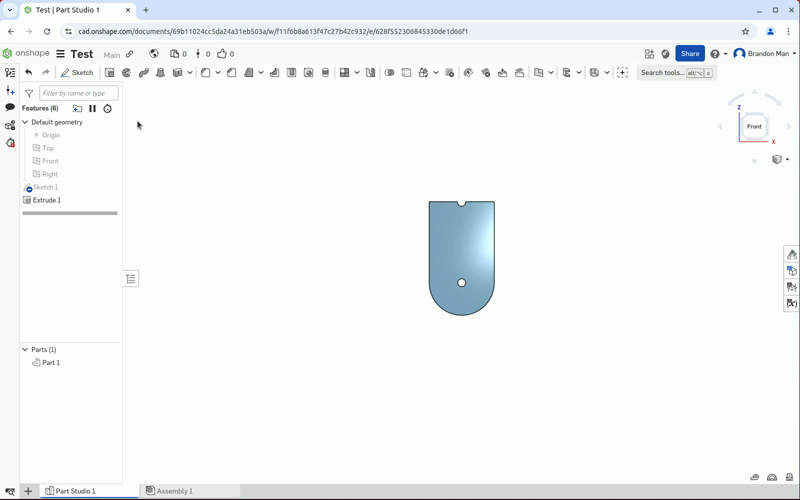
key(shift+h)
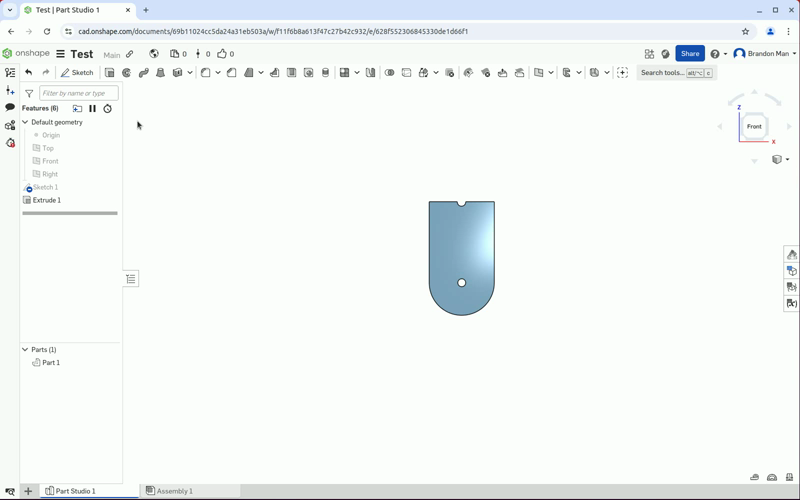
mouse_move(73, 189)
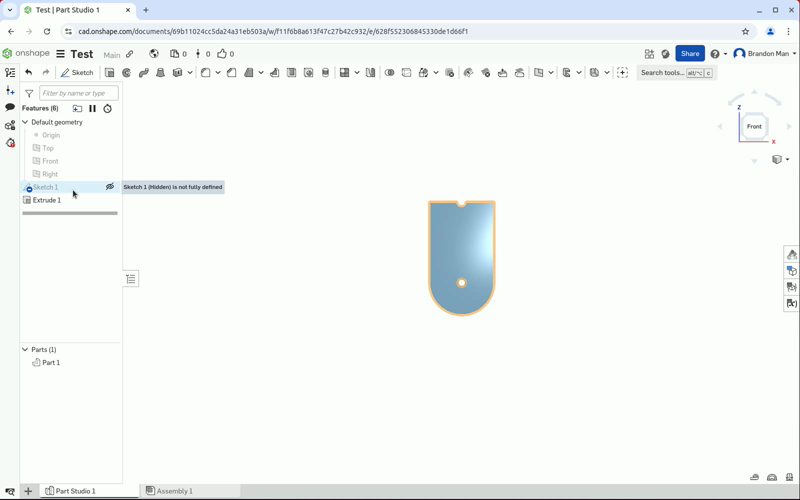
click(73, 189)
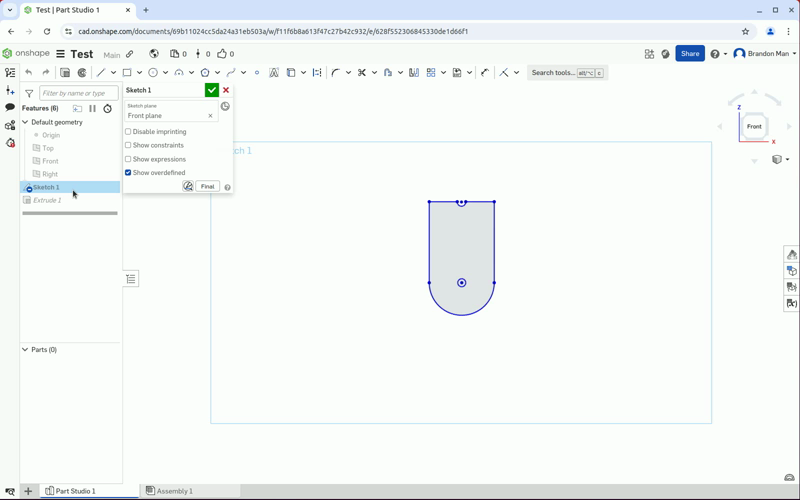
mouse_move(229, 92)
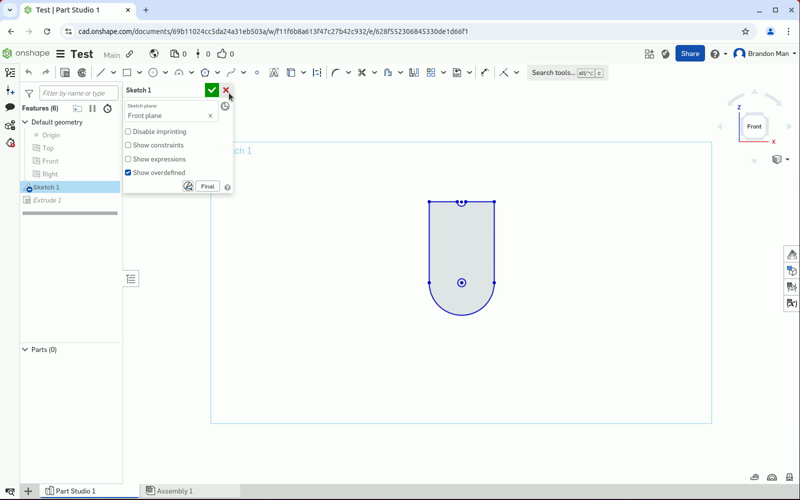
click(229, 92)
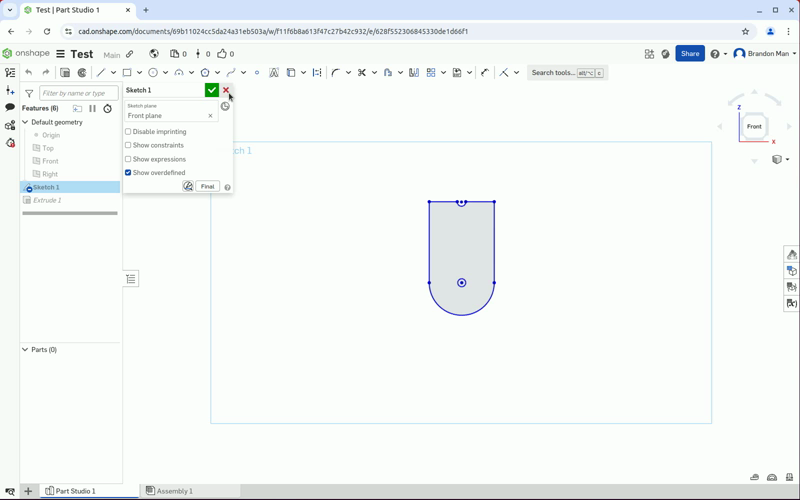
key(shift+s)
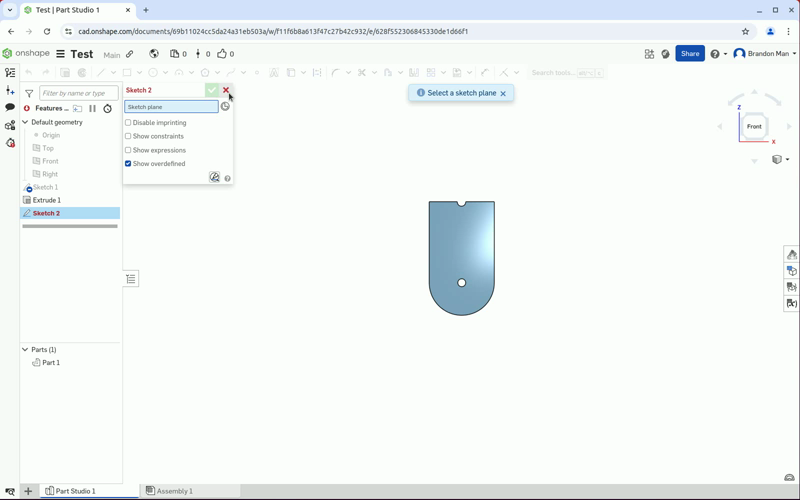
mouse_move(73, 163)
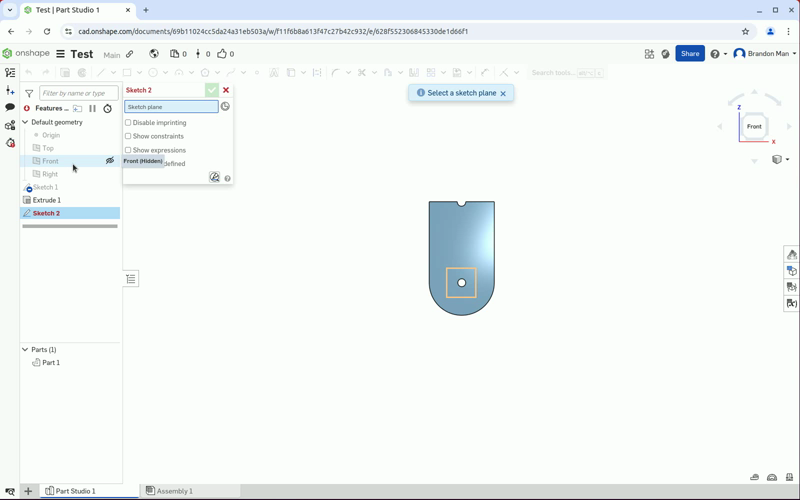
click(73, 163)
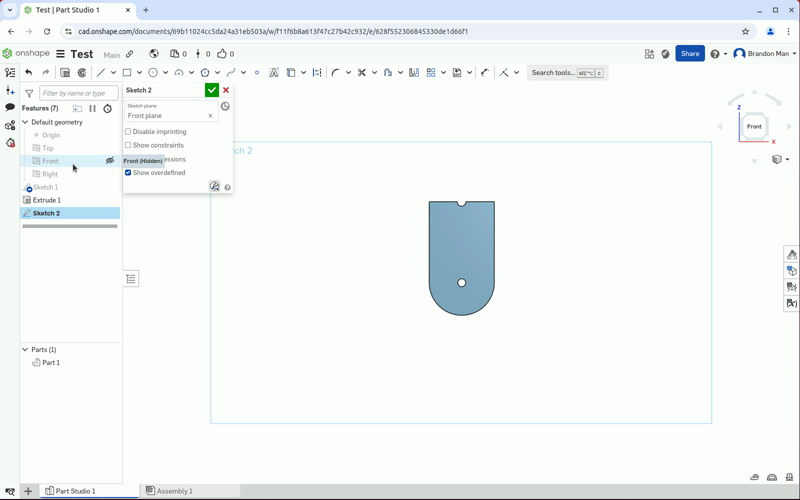
mouse_move(73, 352)
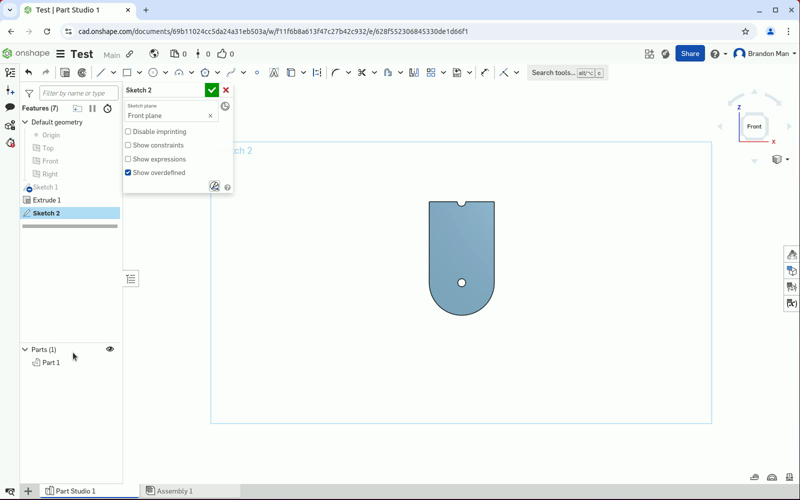
key(y)
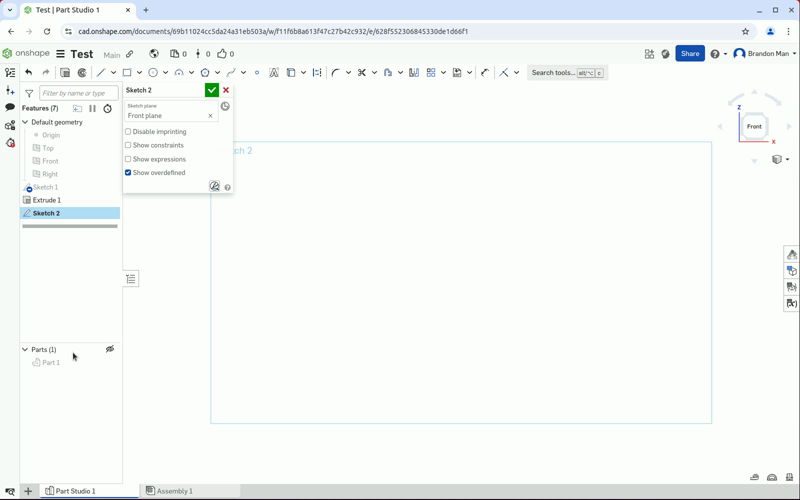
key(l)
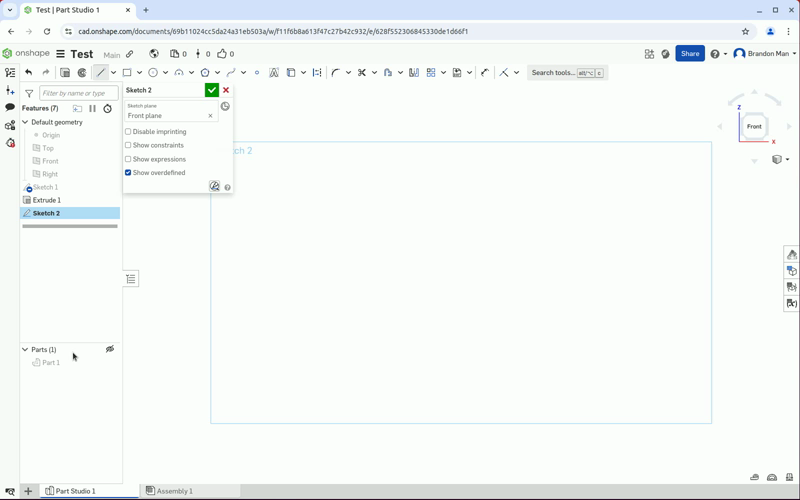
key_down(shift)
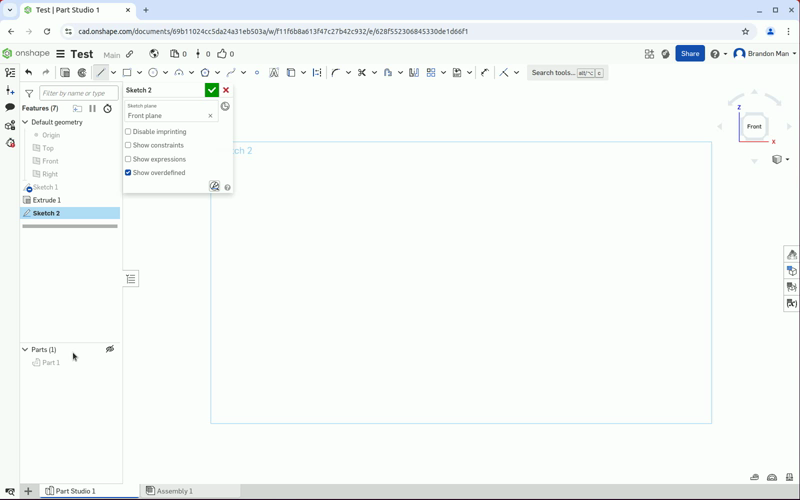
mouse_move(429, 201)
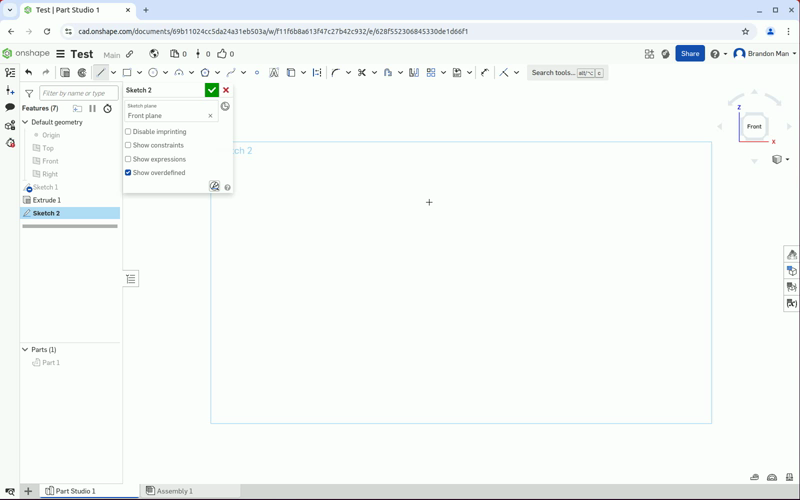
click(429, 201)
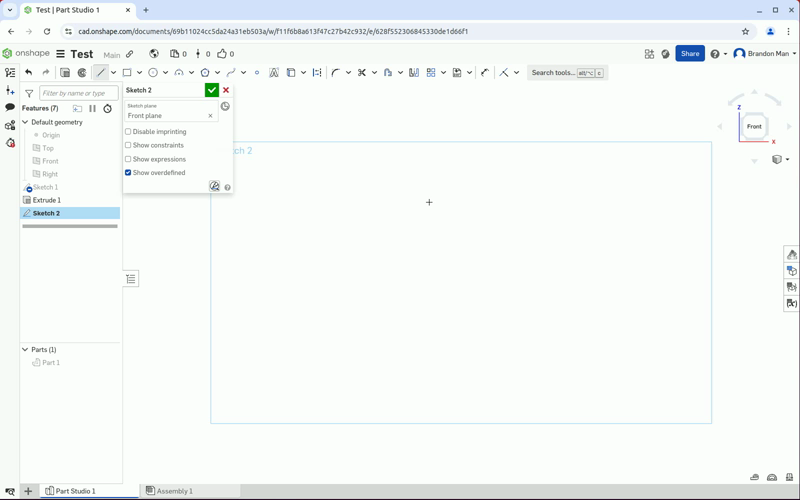
key_up(shift)
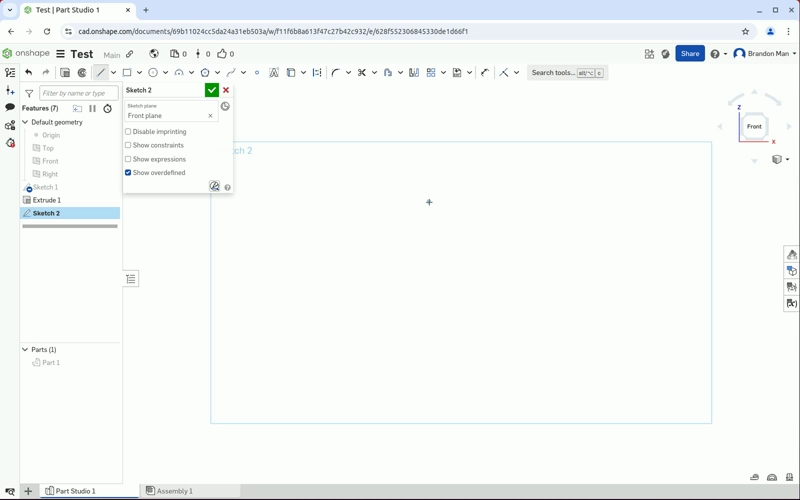
key_down(shift)
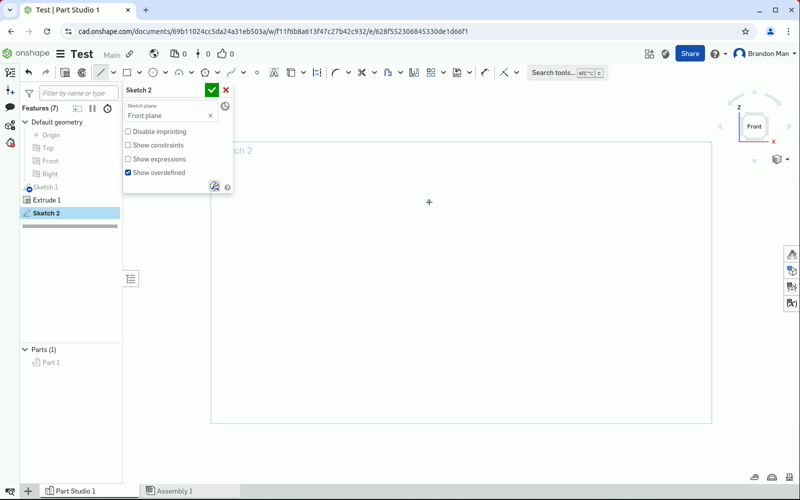
mouse_move(459, 201)
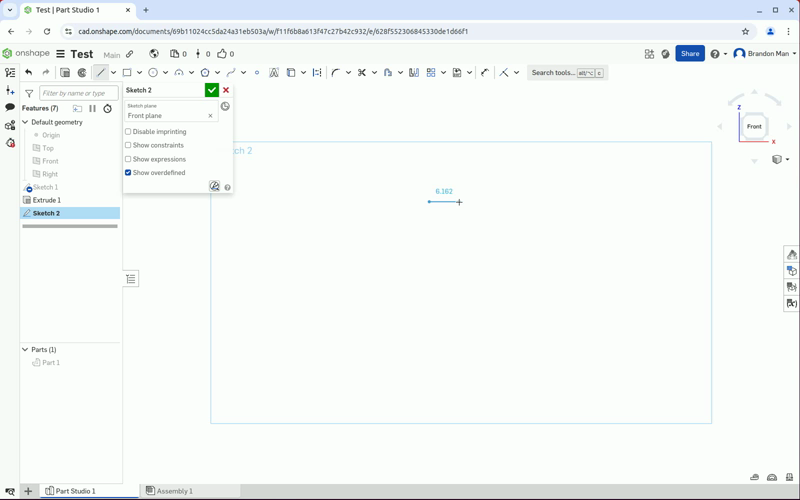
mouse_move(457, 201)
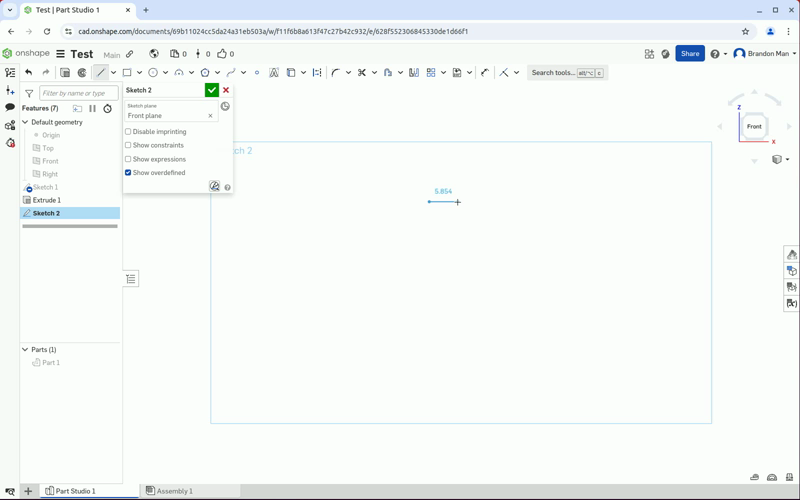
click(457, 201)
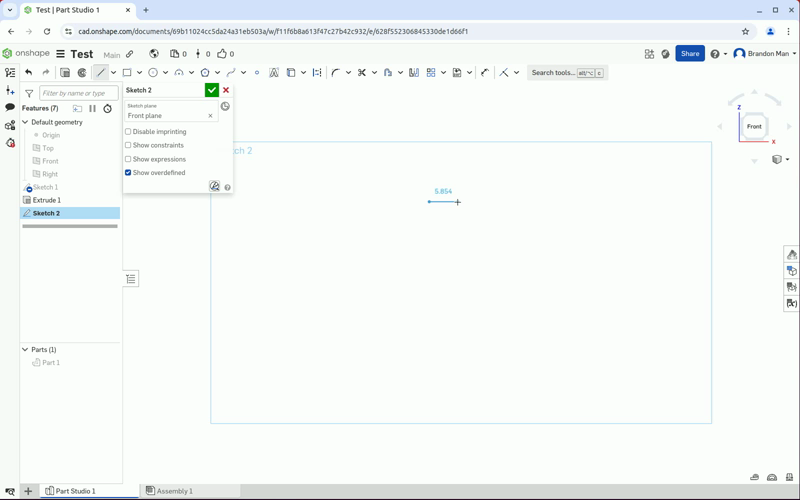
key_up(shift)
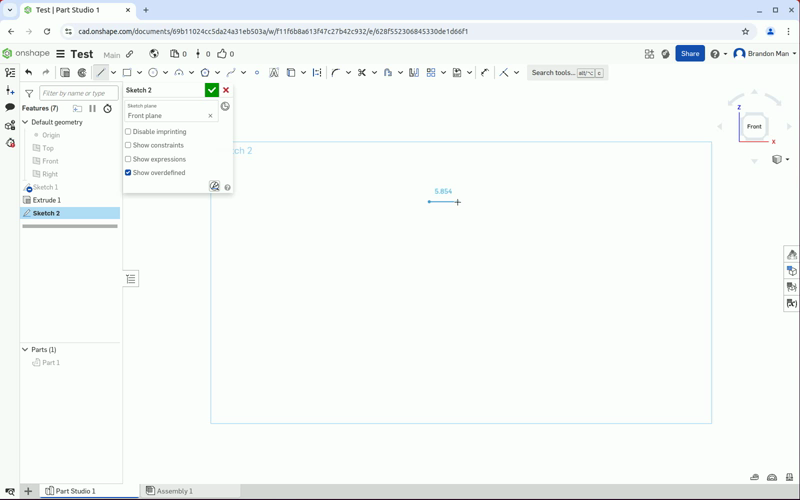
key(esc)
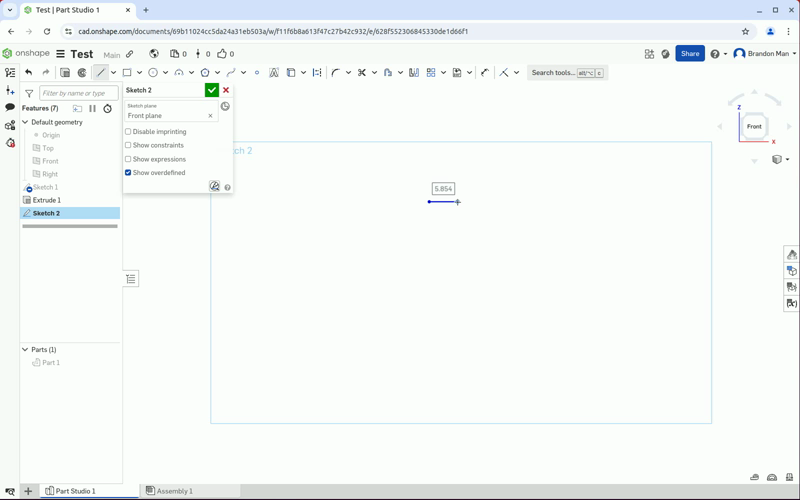
key(a)
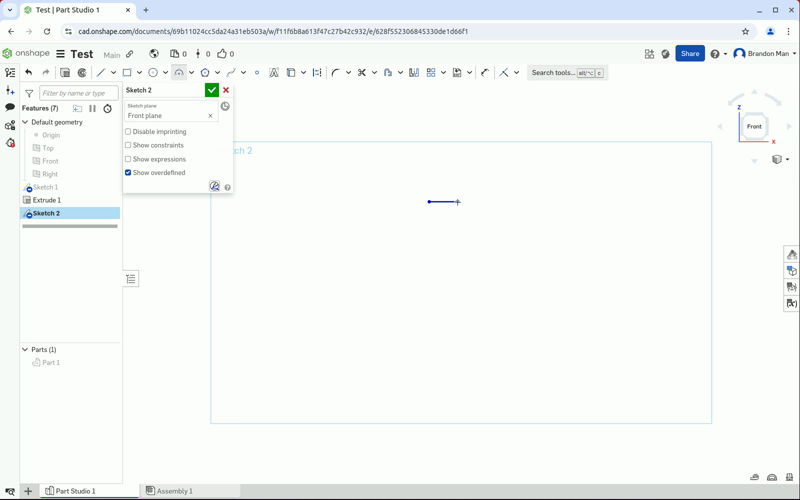
mouse_move(457, 201)
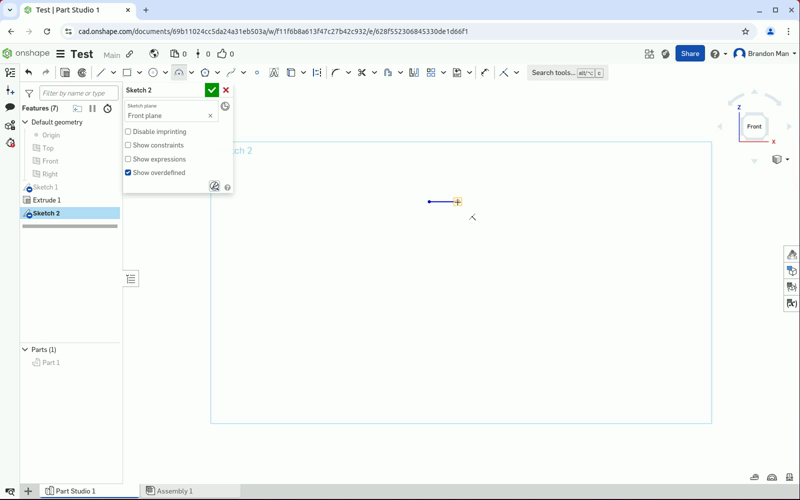
click(457, 201)
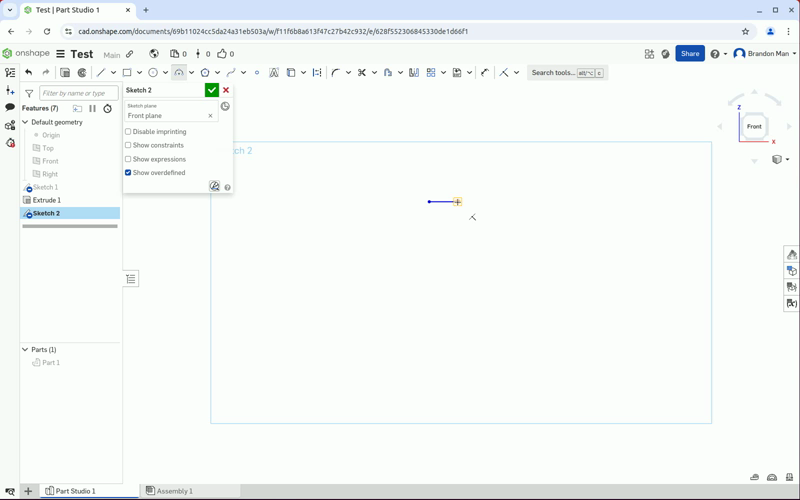
key_down(shift)
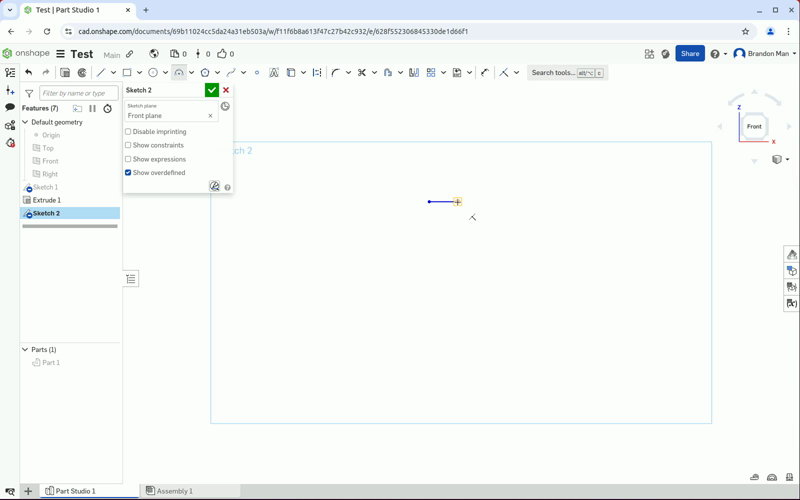
mouse_move(465, 201)
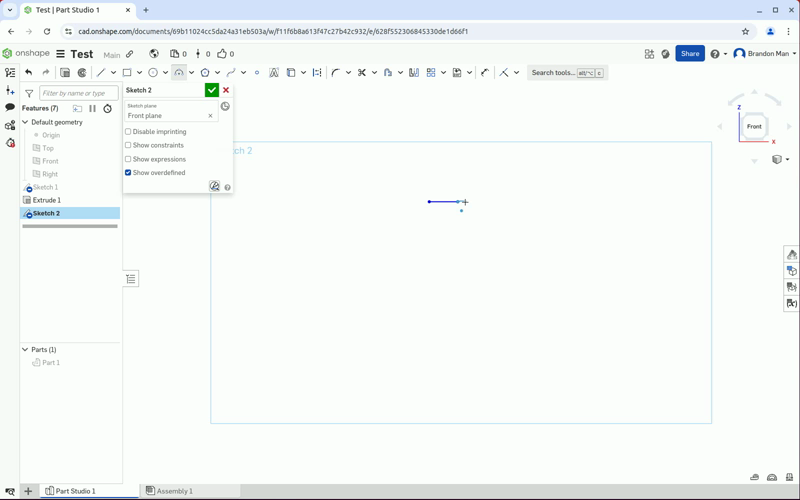
scroll(6)
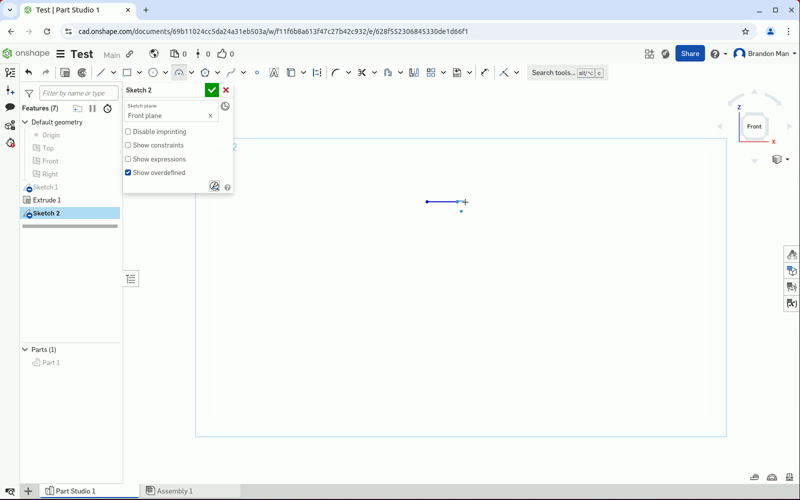
scroll(6)
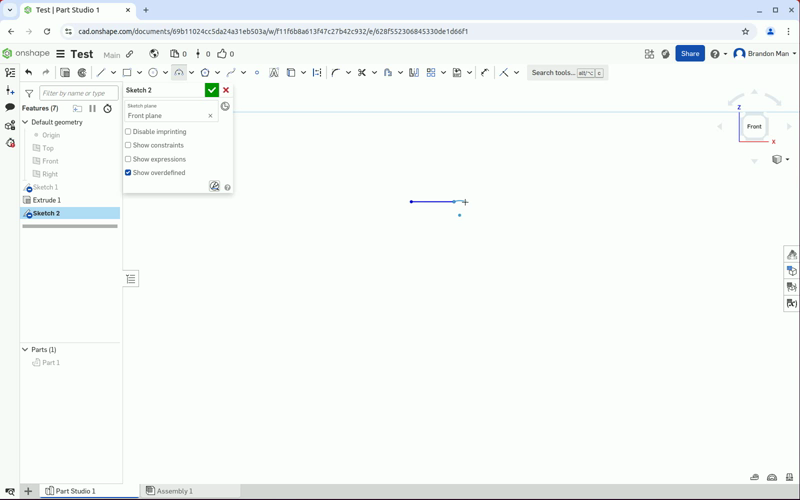
scroll(6)
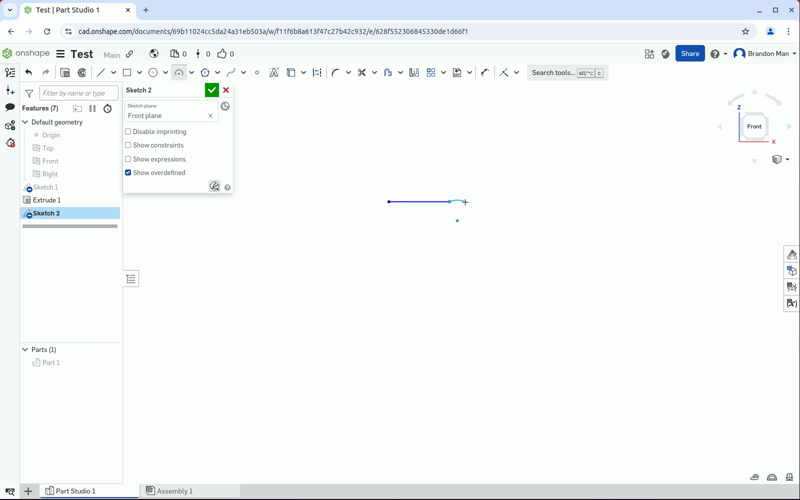
scroll(6)
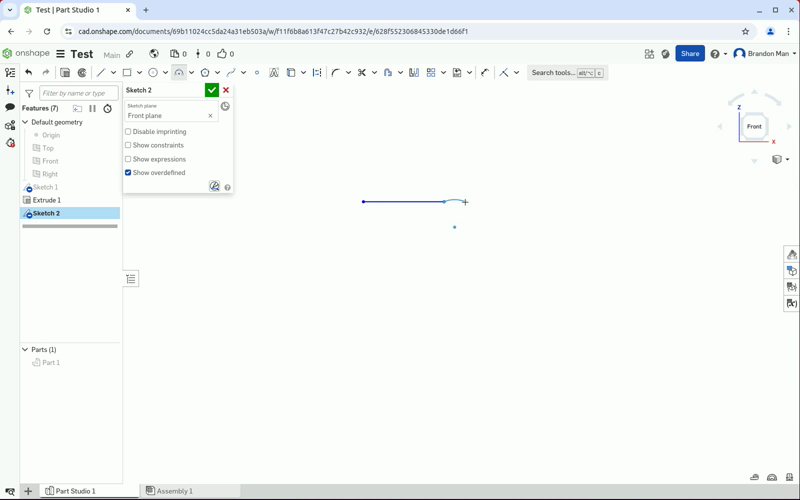
scroll(6)
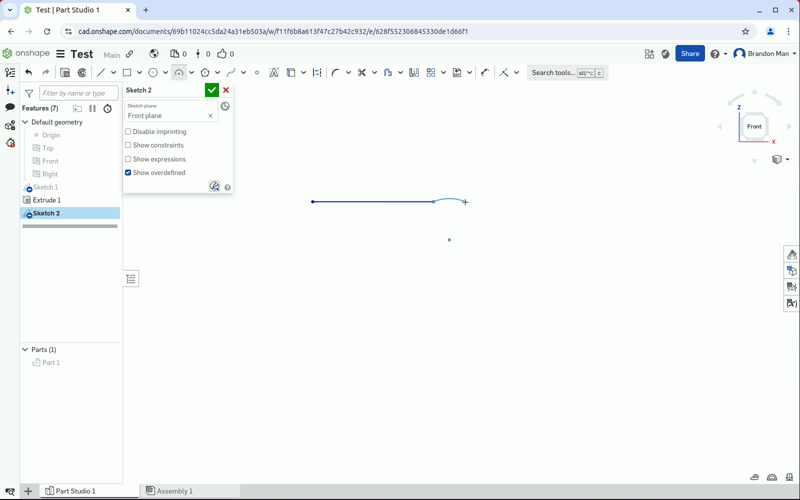
scroll(6)
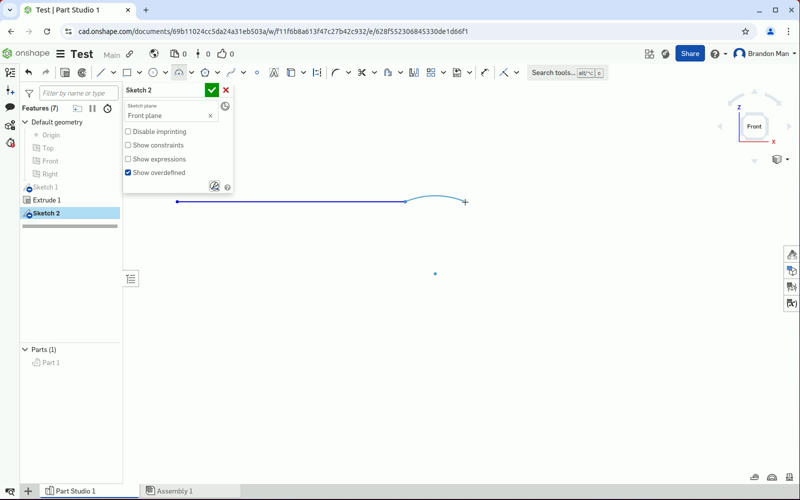
scroll(6)
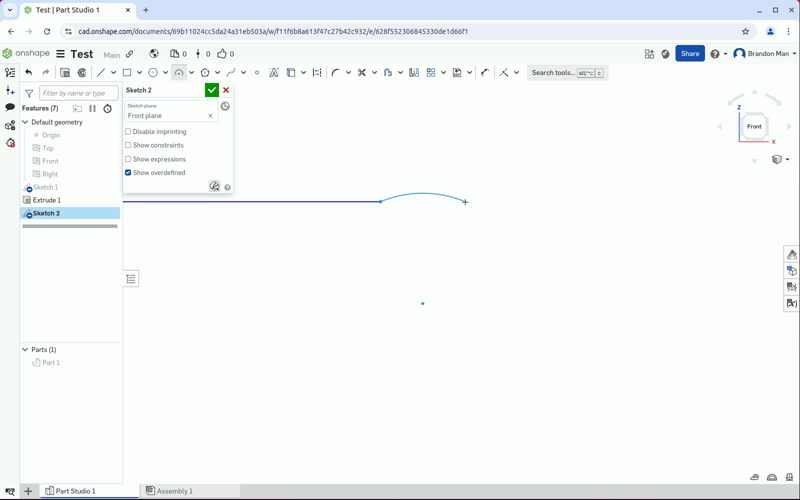
click(465, 201)
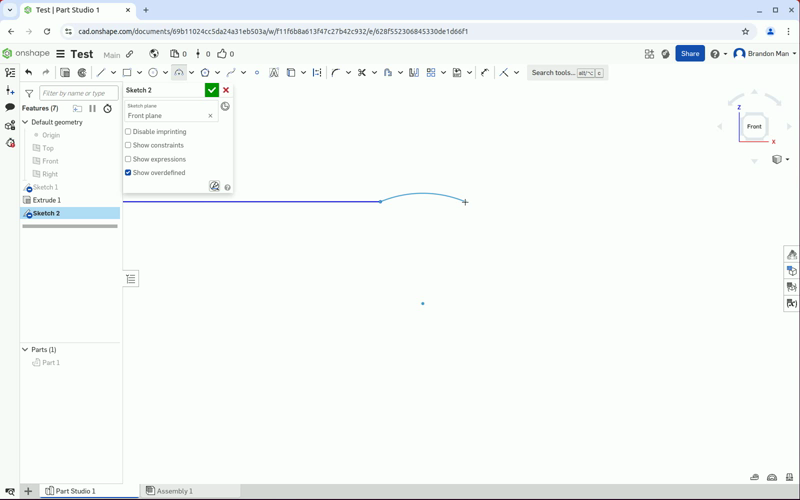
scroll(-6)
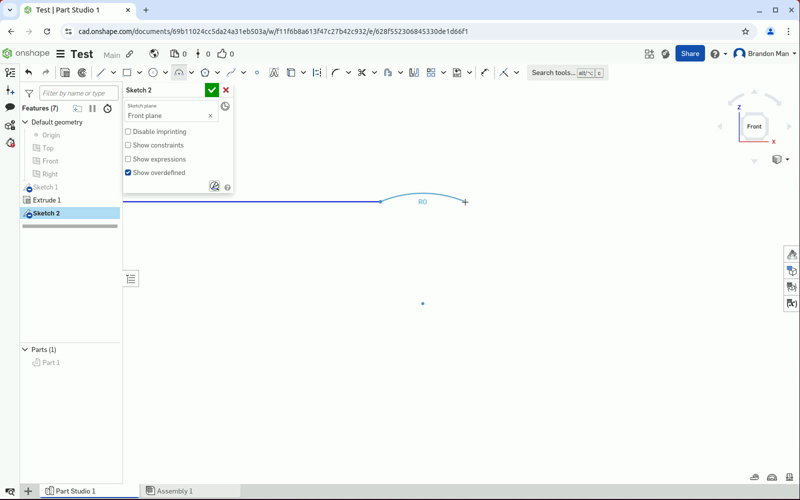
scroll(-6)
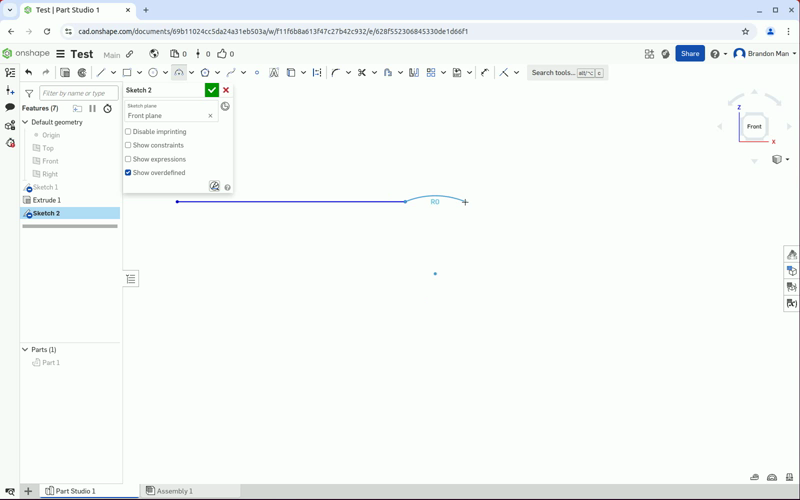
scroll(-6)
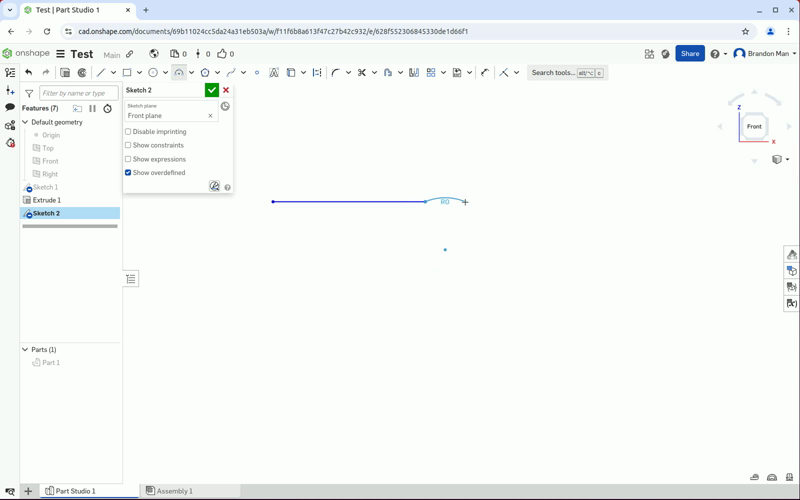
scroll(-6)
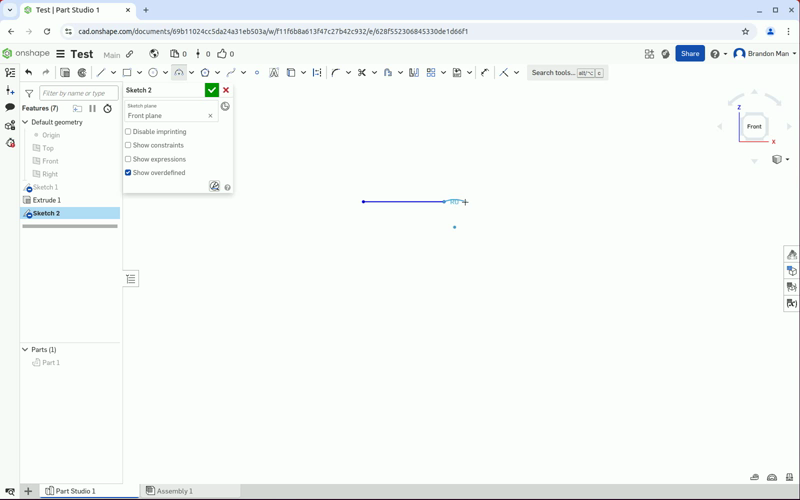
scroll(-6)
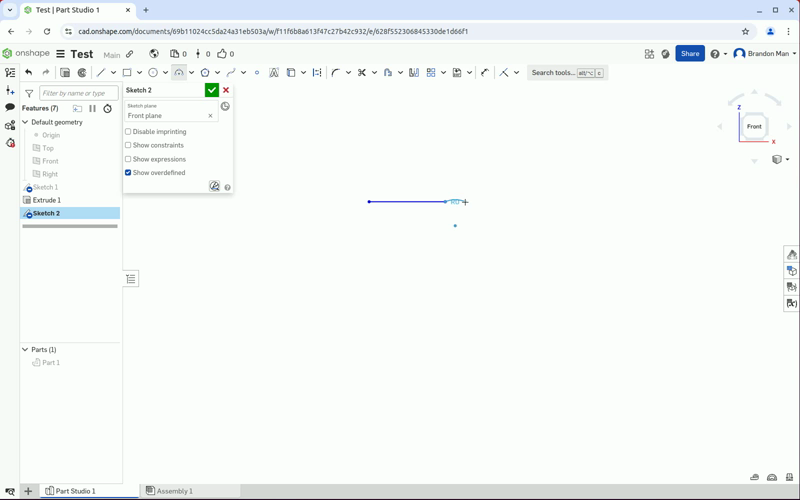
scroll(-6)
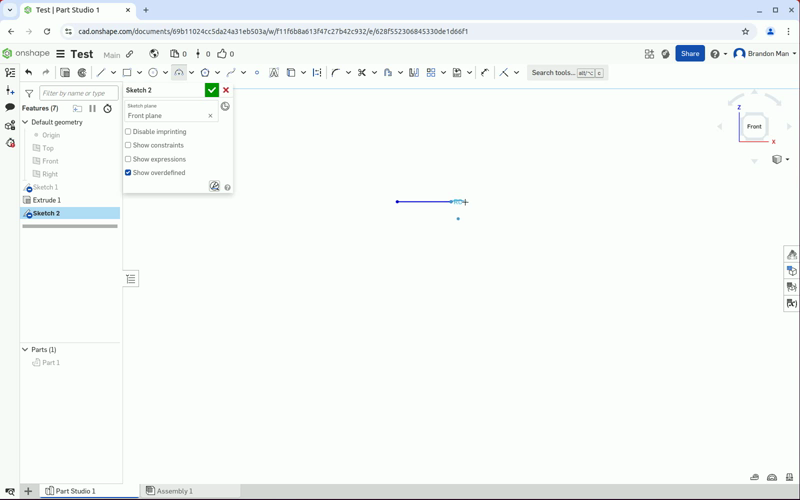
scroll(-6)
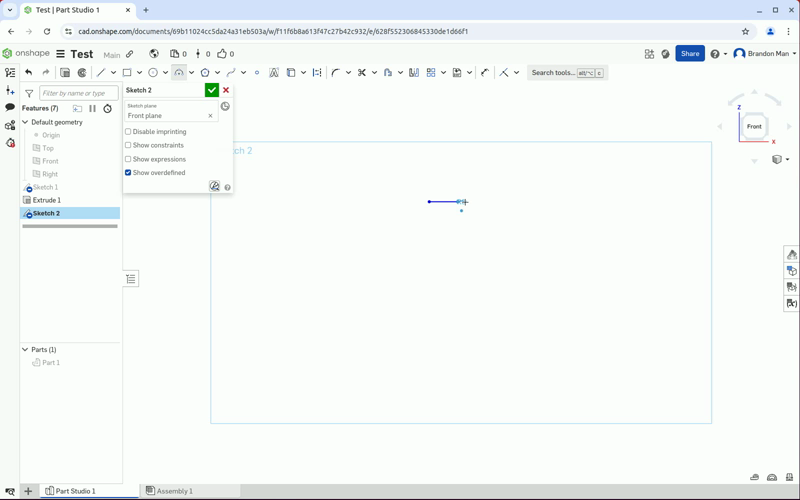
mouse_move(461, 198)
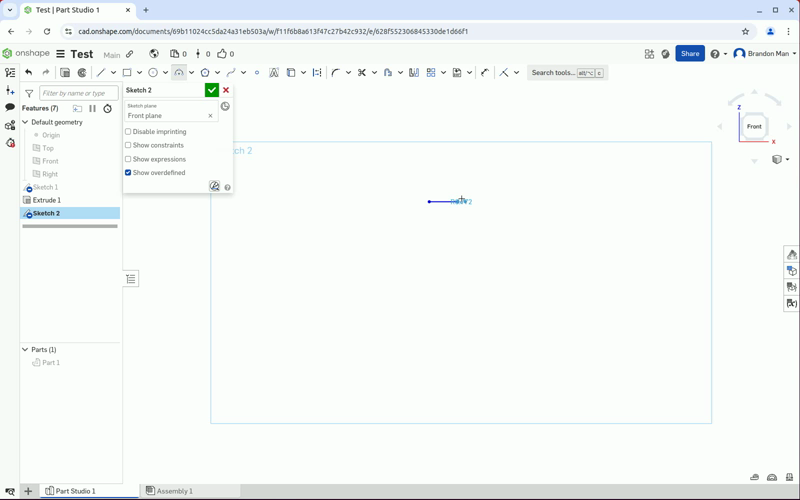
scroll(6)
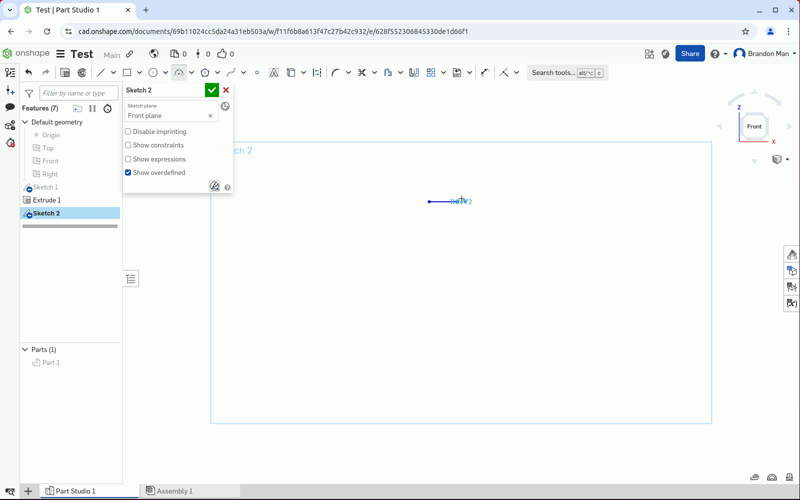
scroll(6)
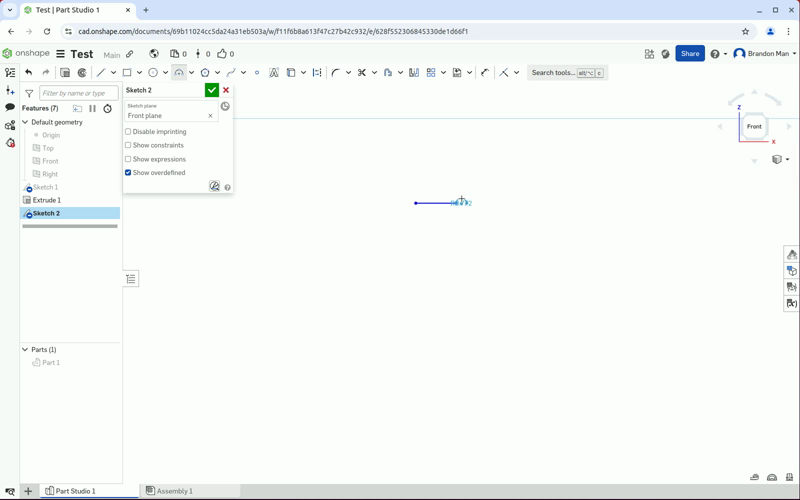
scroll(6)
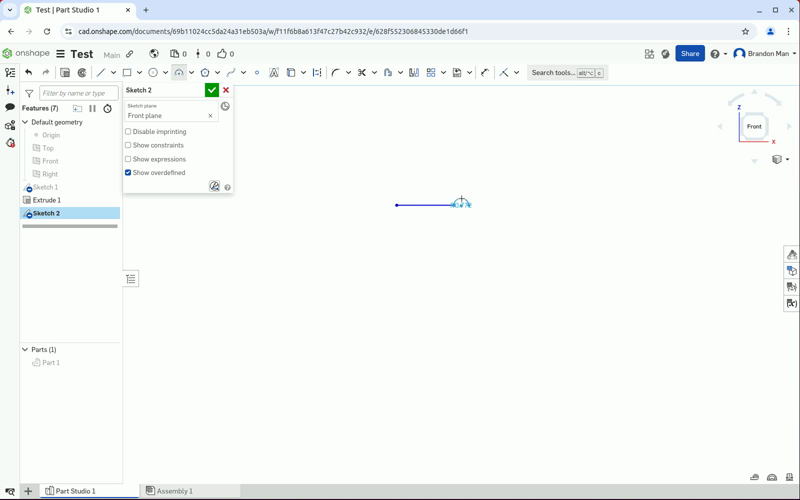
scroll(6)
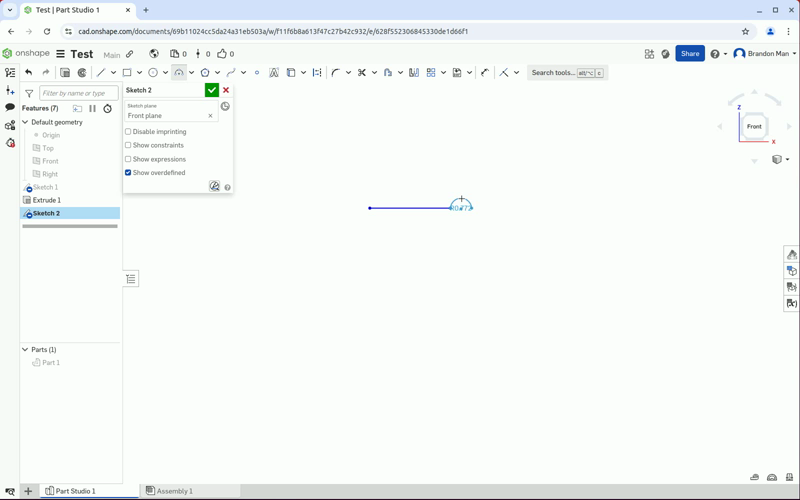
scroll(6)
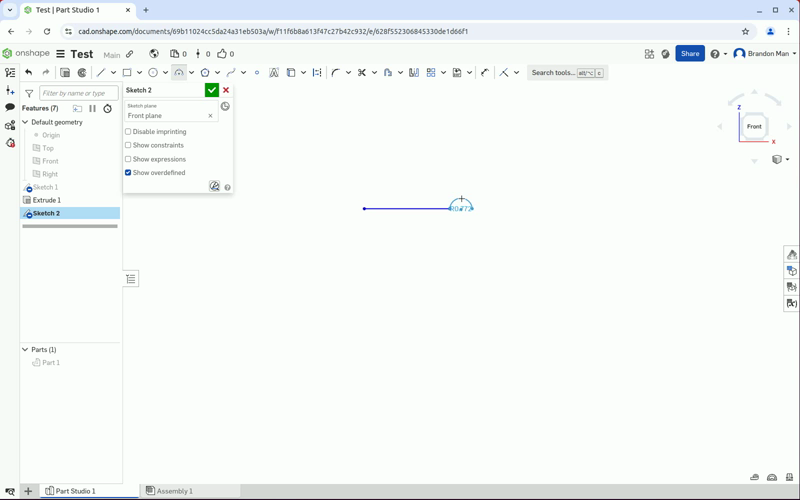
scroll(6)
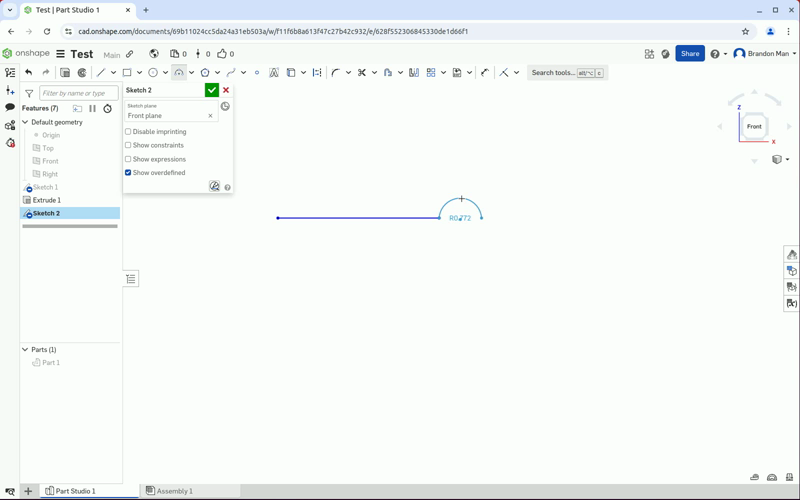
scroll(6)
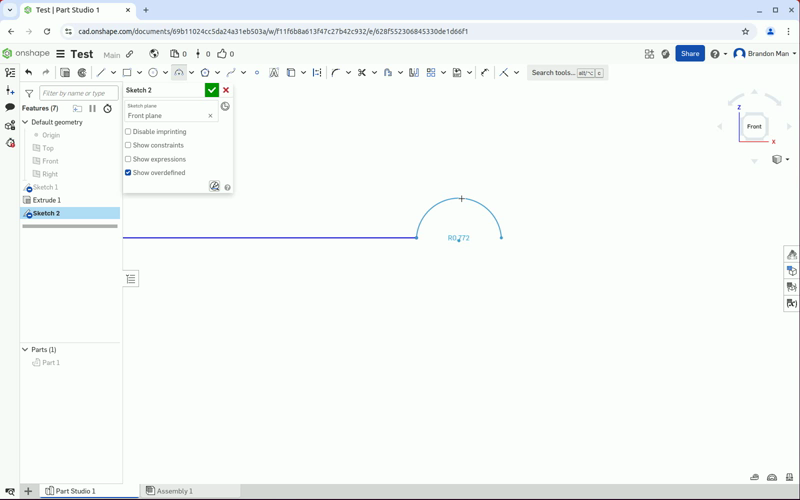
click(461, 198)
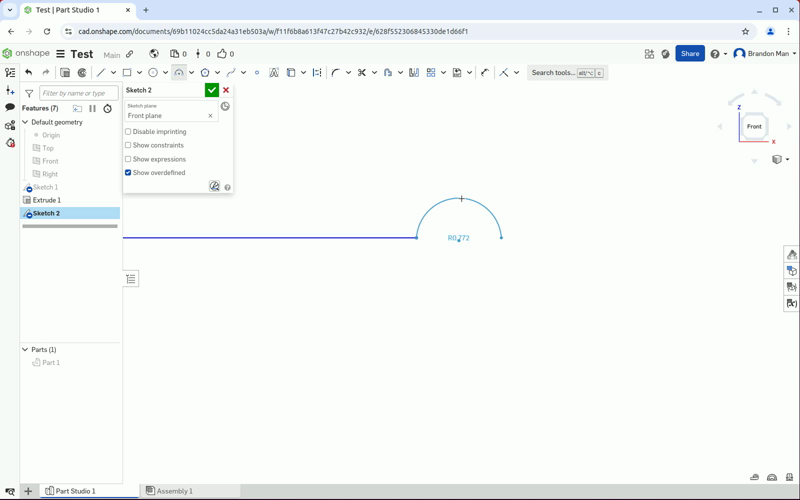
scroll(-6)
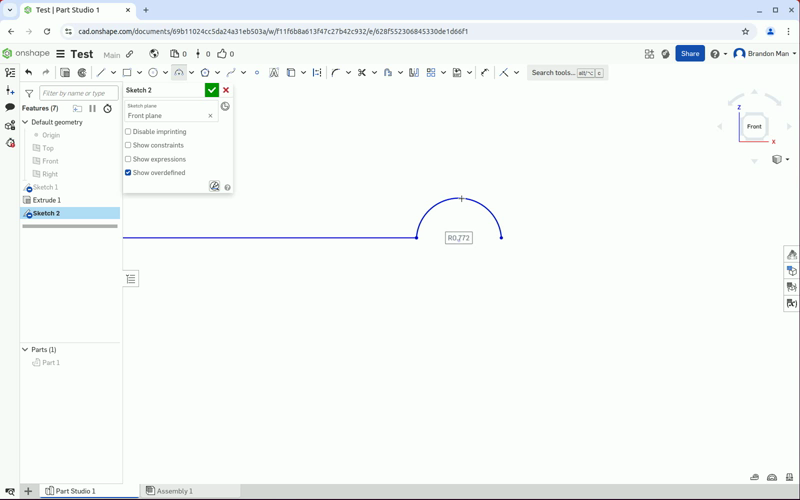
scroll(-6)
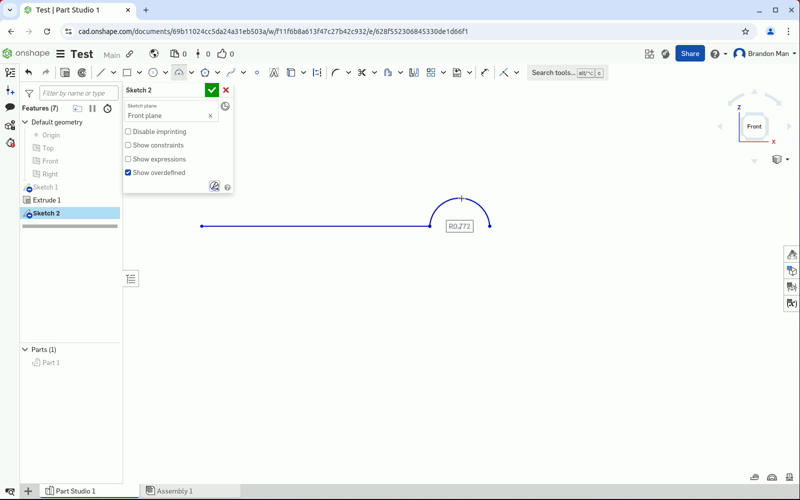
scroll(-6)
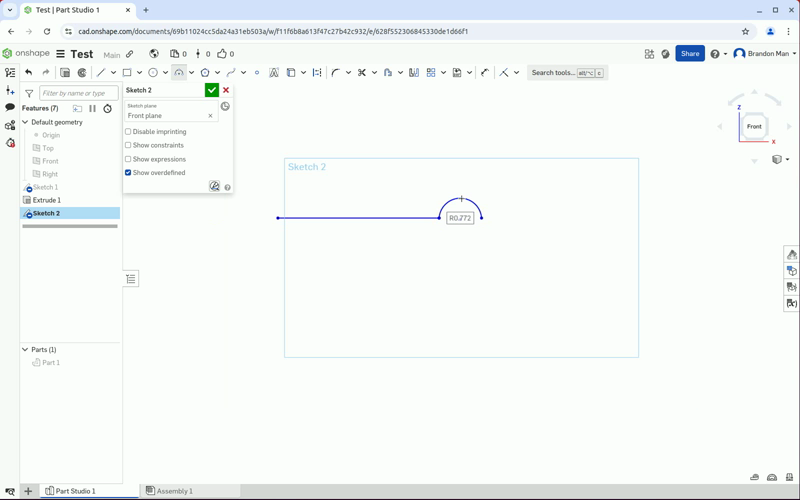
scroll(-6)
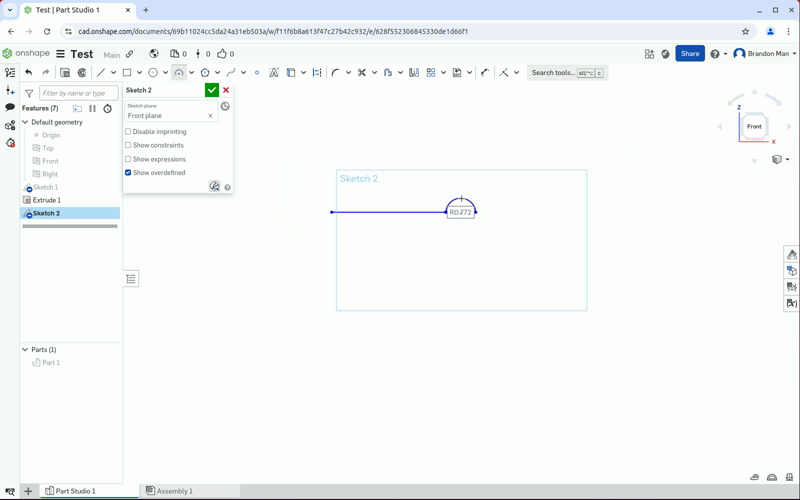
scroll(-6)
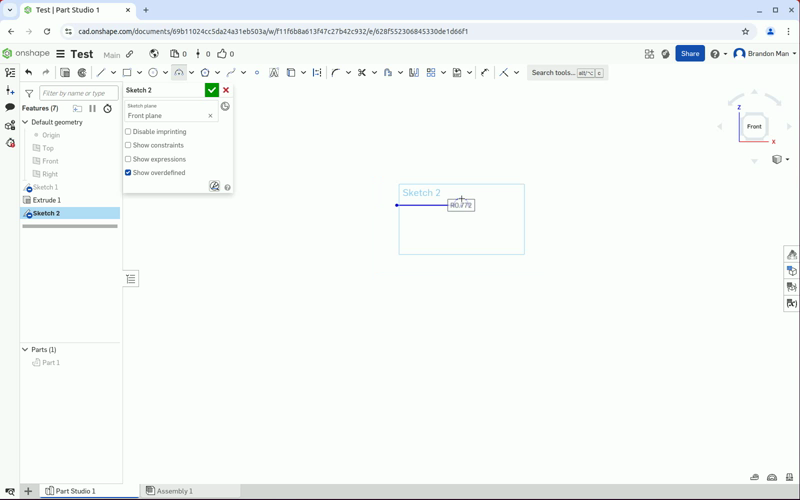
scroll(-6)
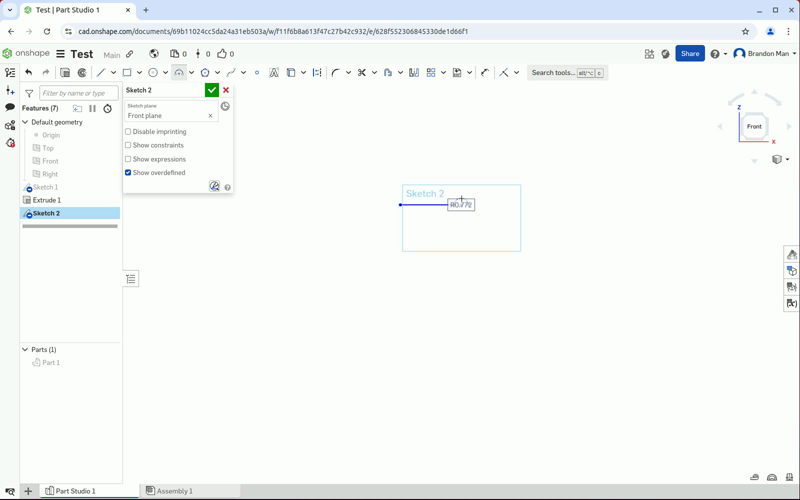
scroll(-6)
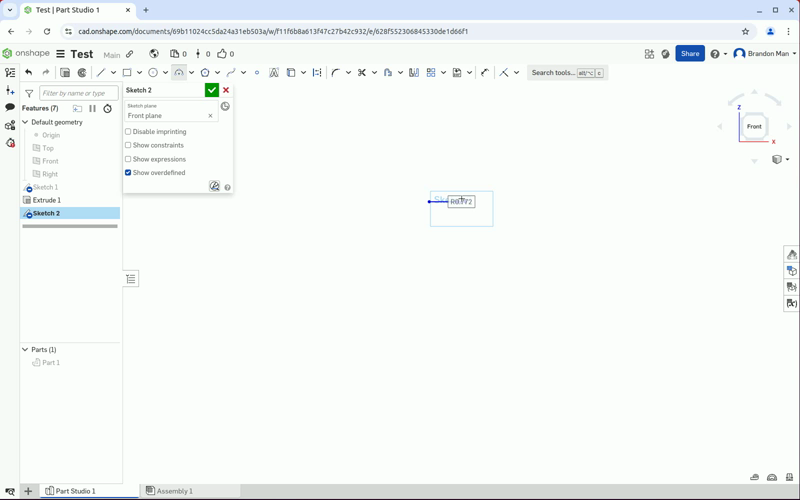
key_up(shift)
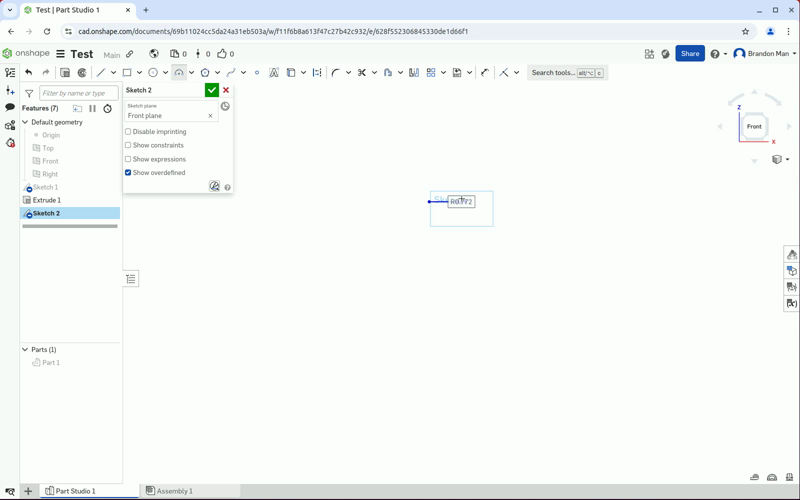
key(esc)
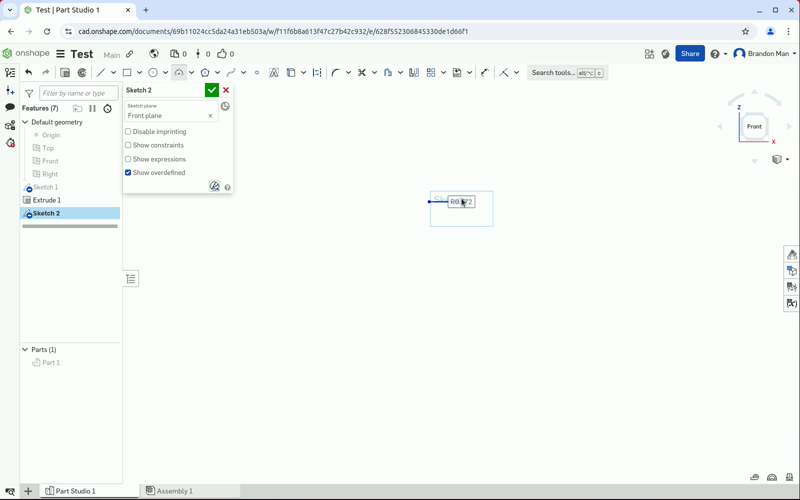
key(l)
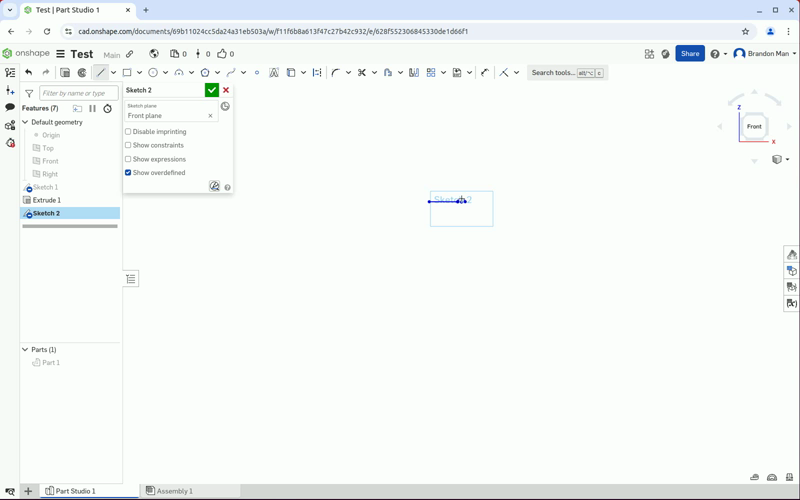
mouse_move(465, 201)
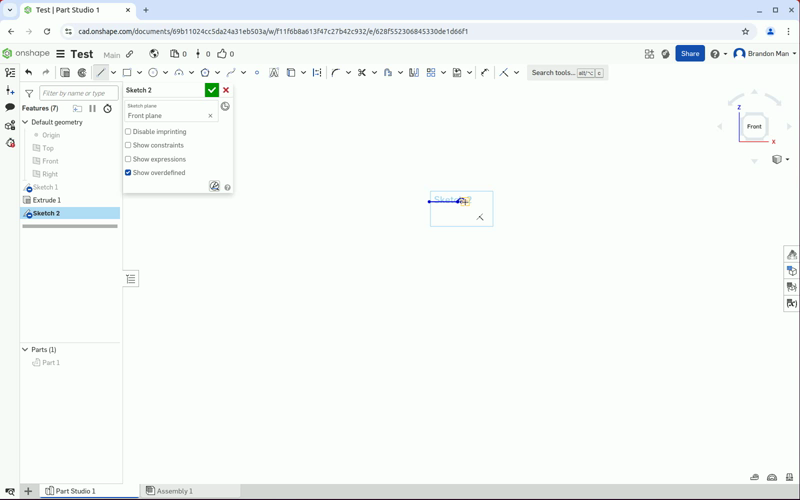
scroll(6)
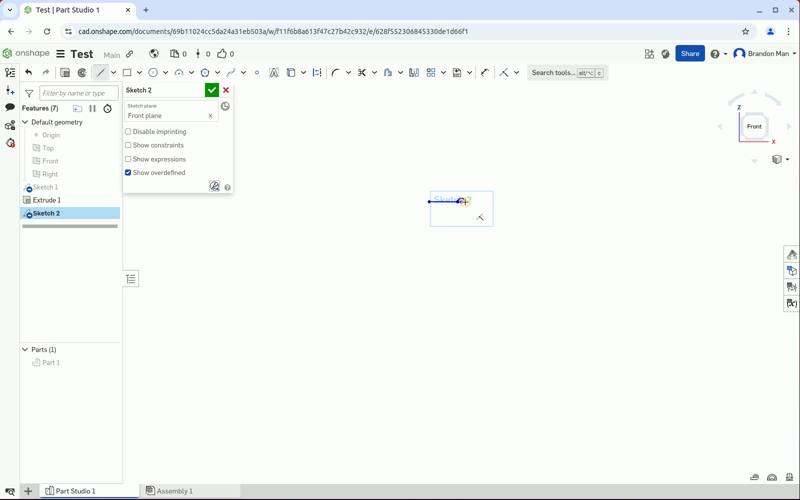
scroll(6)
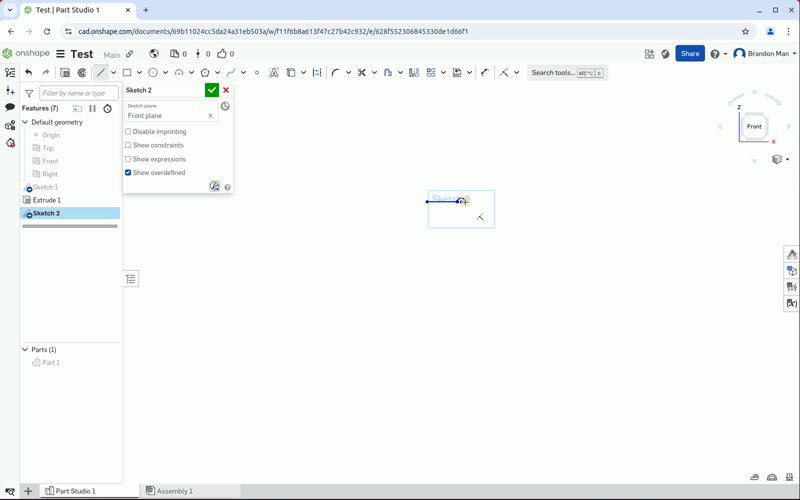
scroll(6)
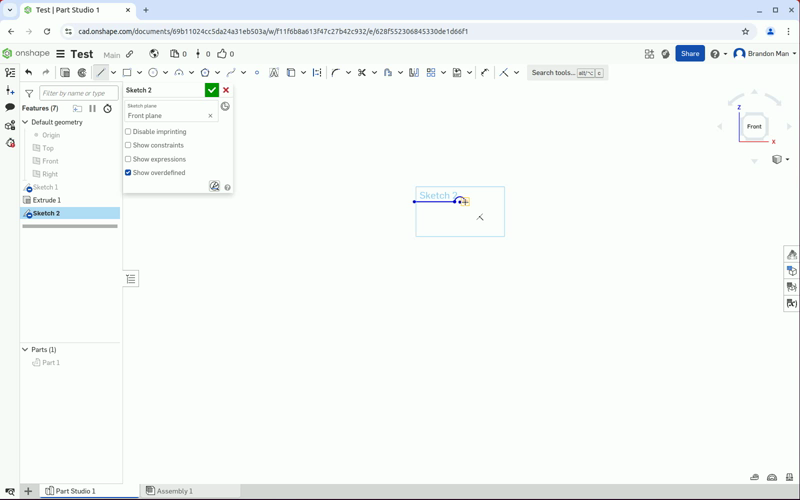
scroll(6)
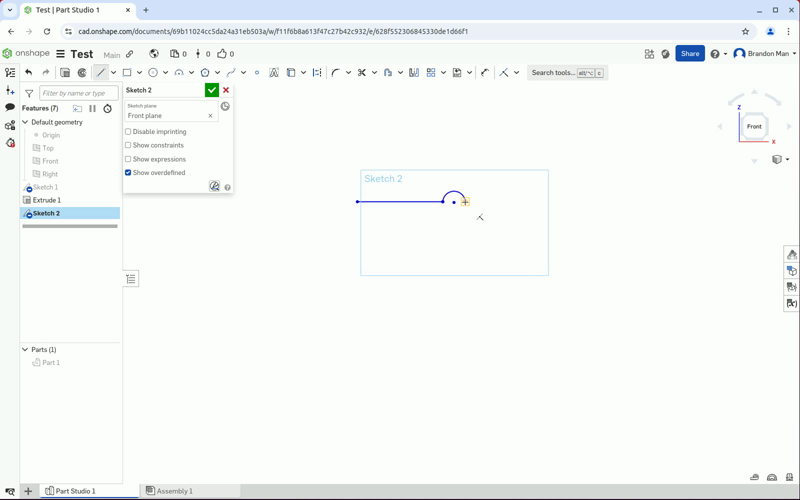
scroll(6)
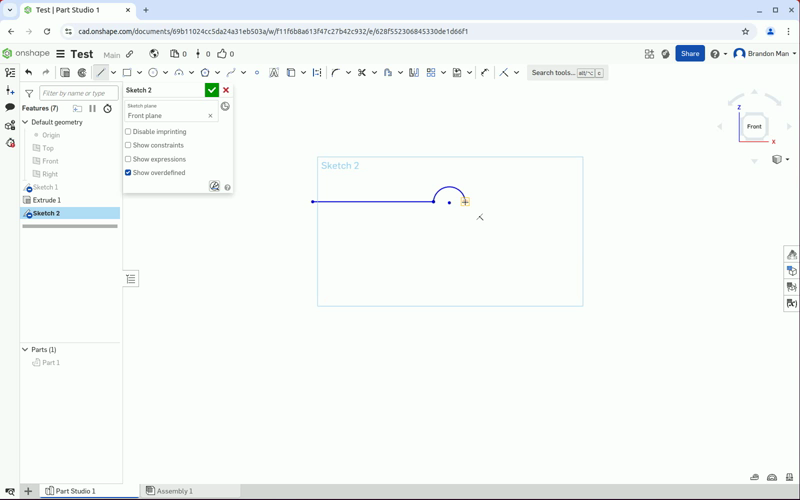
scroll(6)
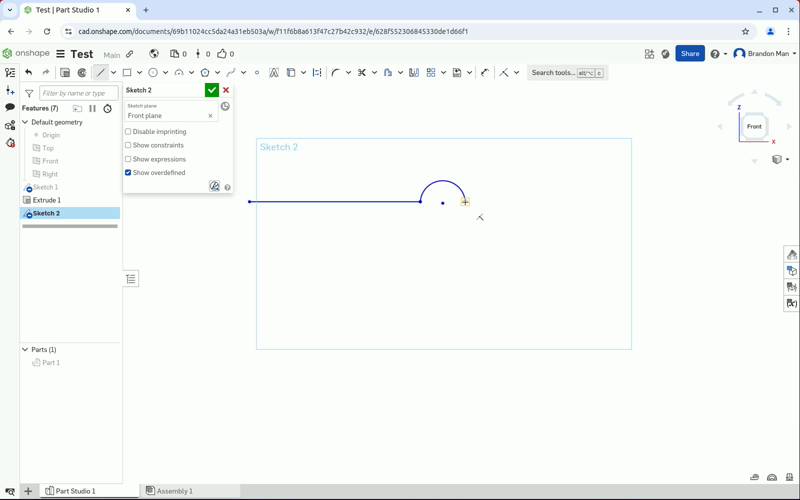
scroll(6)
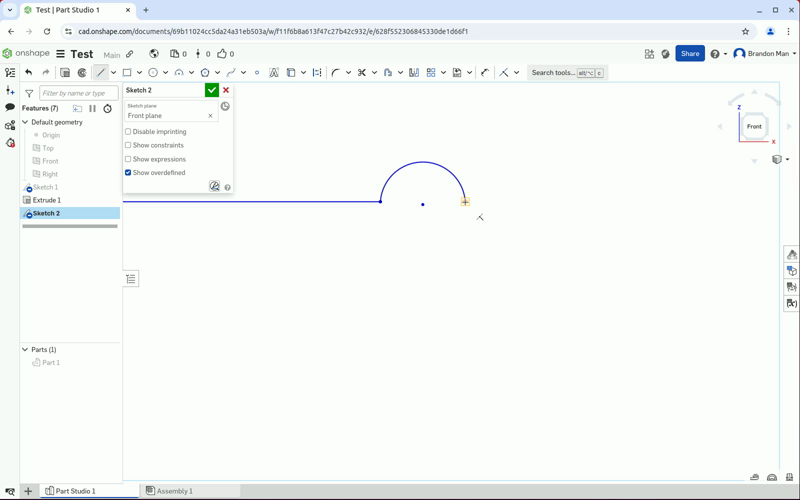
click(465, 201)
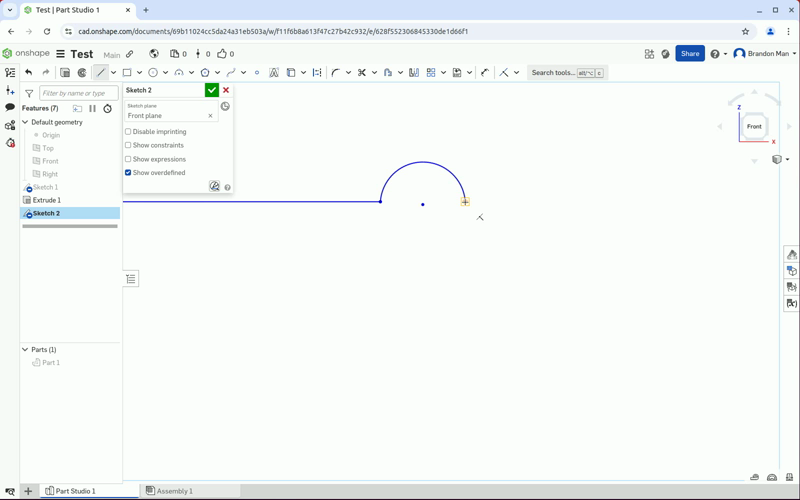
scroll(-6)
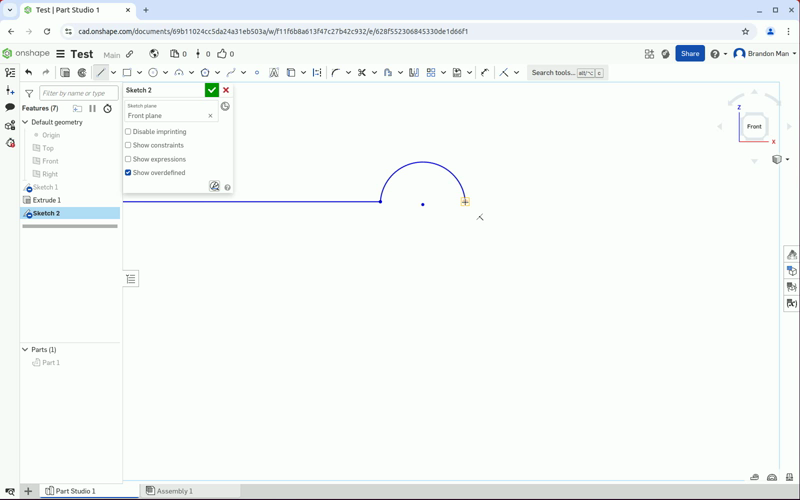
scroll(-6)
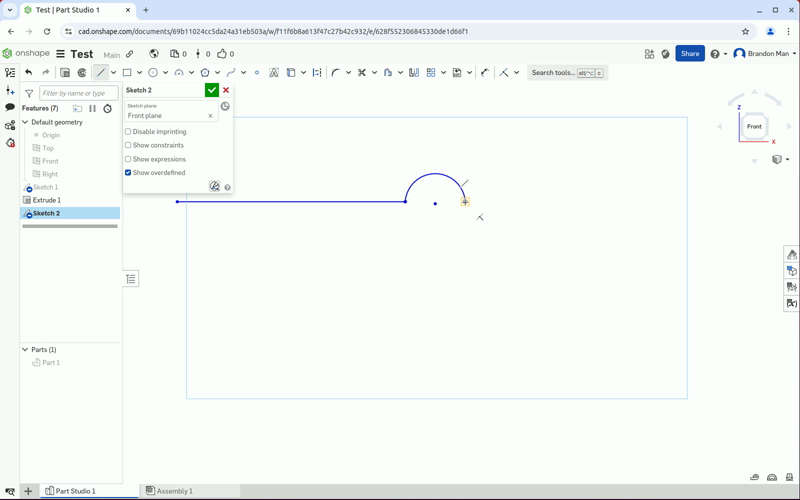
scroll(-6)
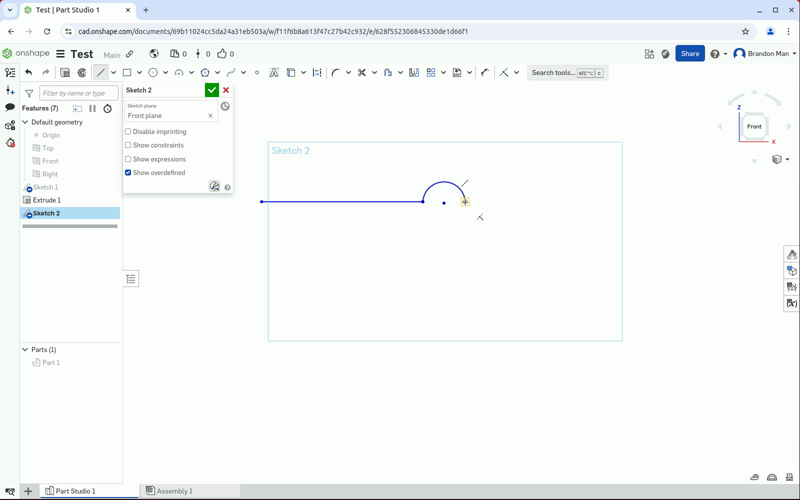
scroll(-6)
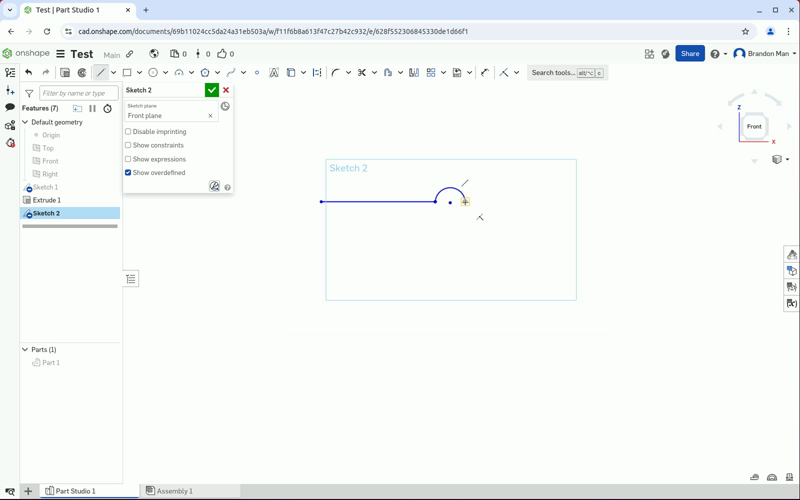
scroll(-6)
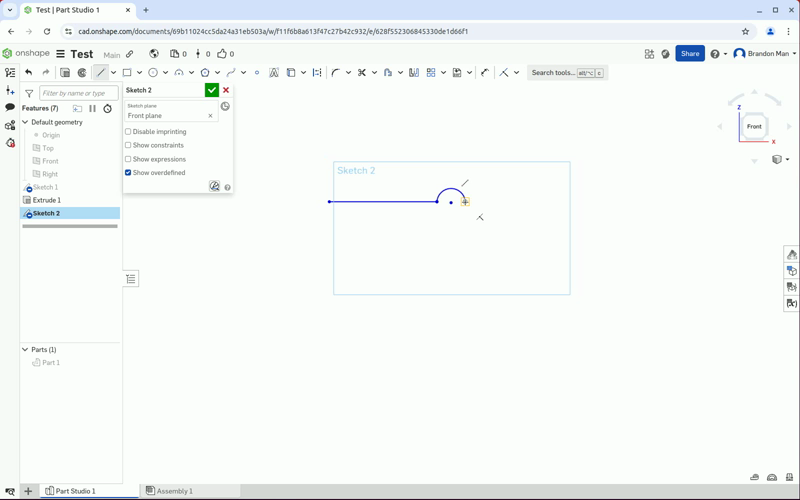
scroll(-6)
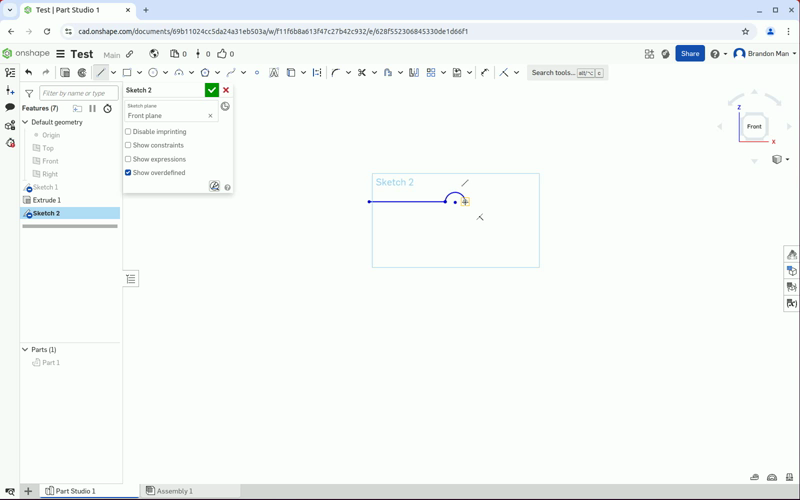
scroll(-6)
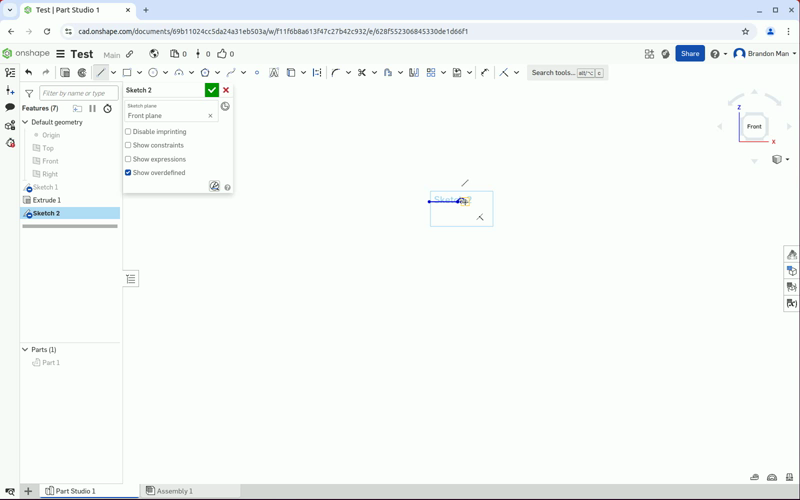
key_down(shift)
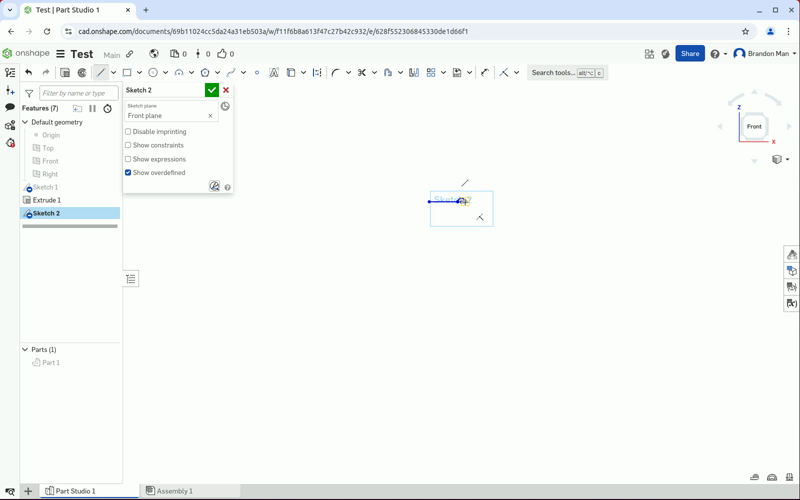
mouse_move(495, 201)
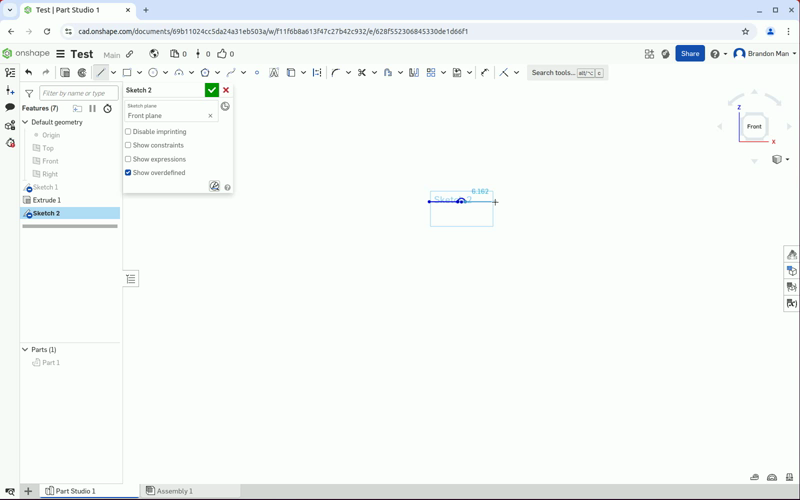
mouse_move(494, 201)
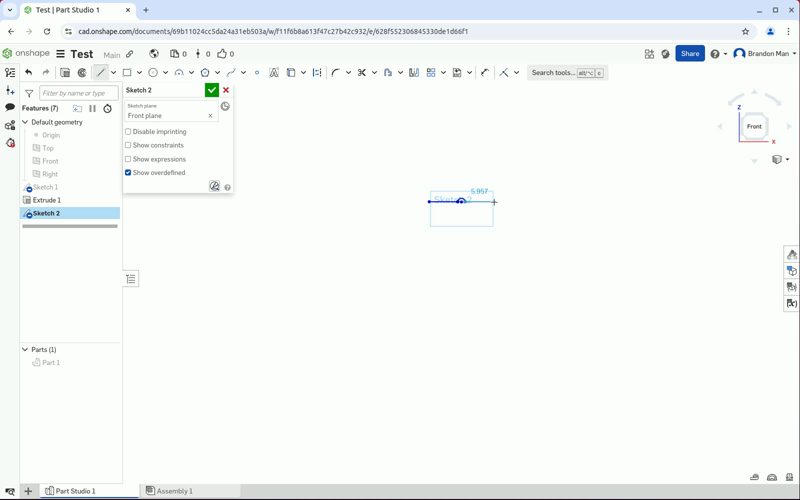
click(494, 201)
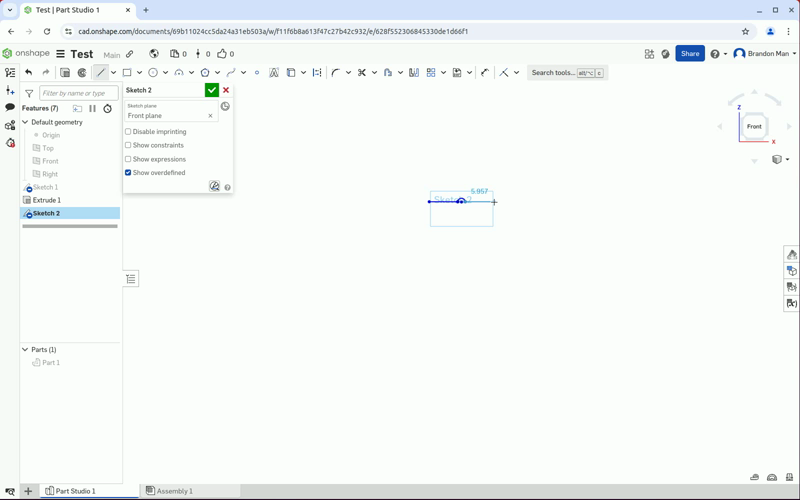
key_up(shift)
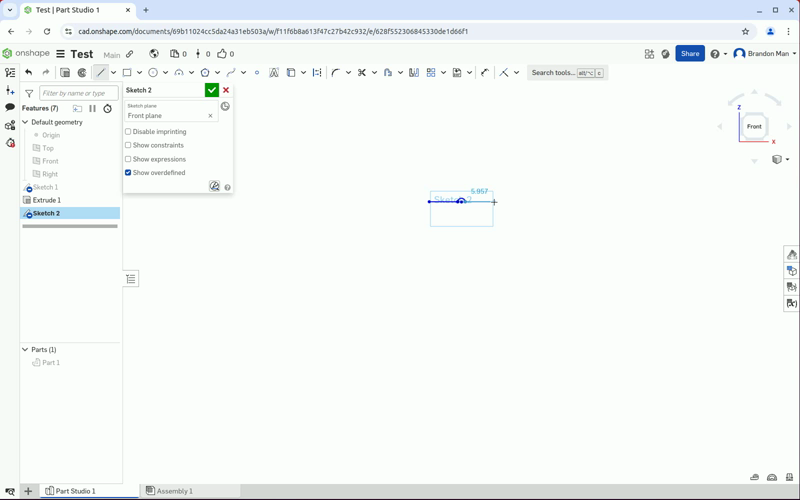
key(esc)
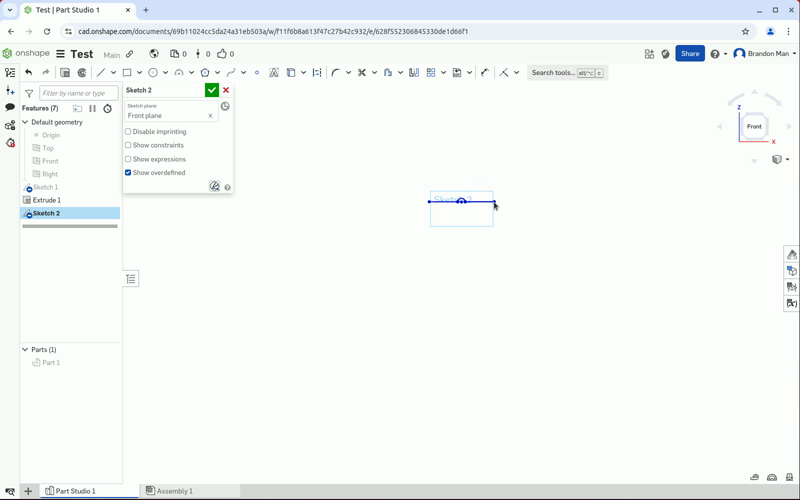
key(a)
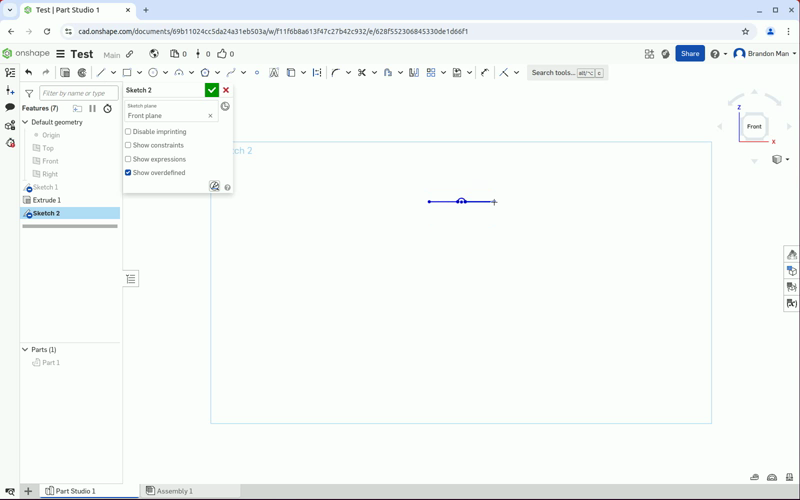
mouse_move(494, 201)
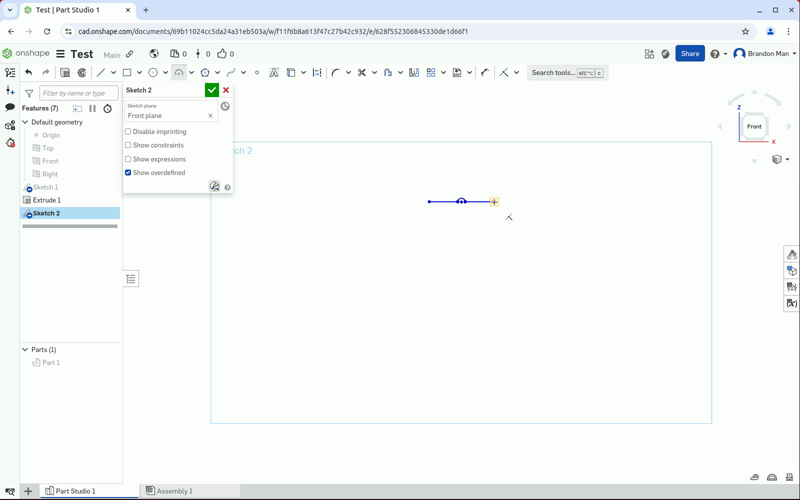
click(494, 201)
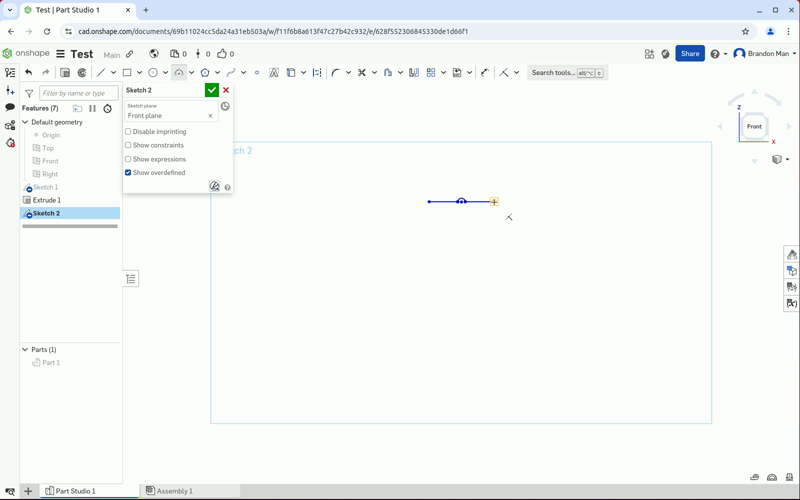
mouse_move(429, 201)
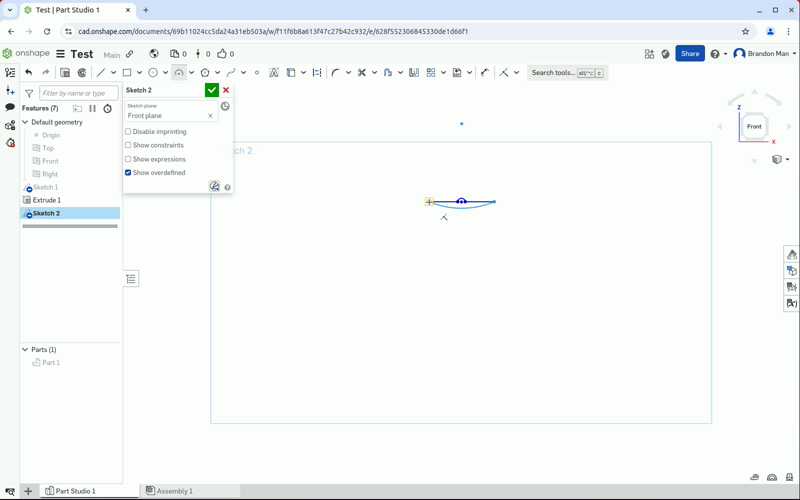
click(429, 201)
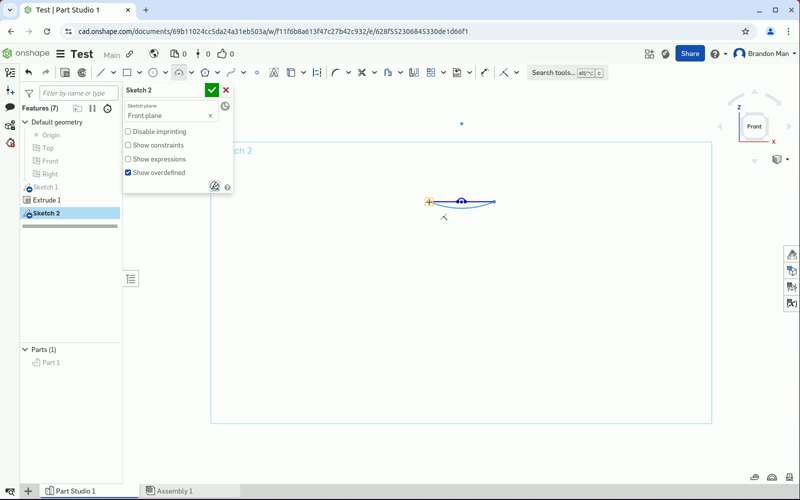
key_down(shift)
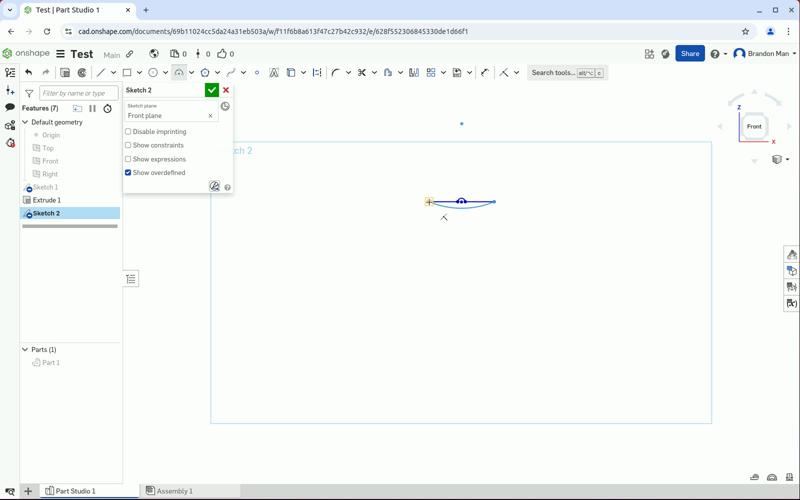
mouse_move(461, 169)
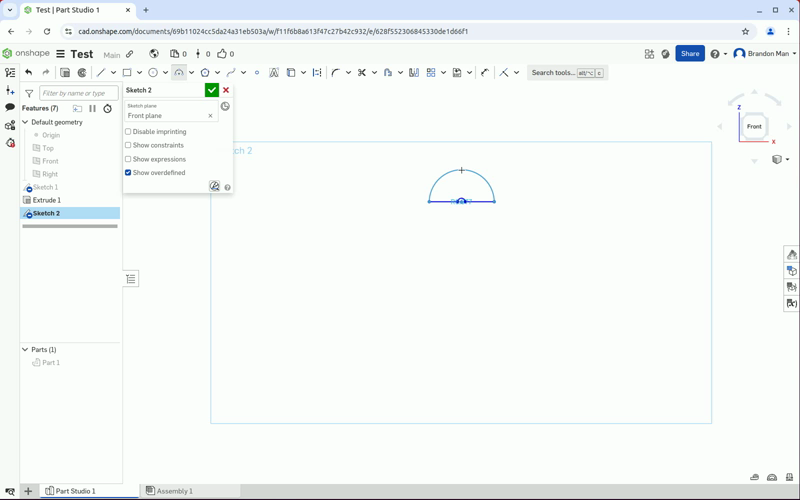
click(461, 169)
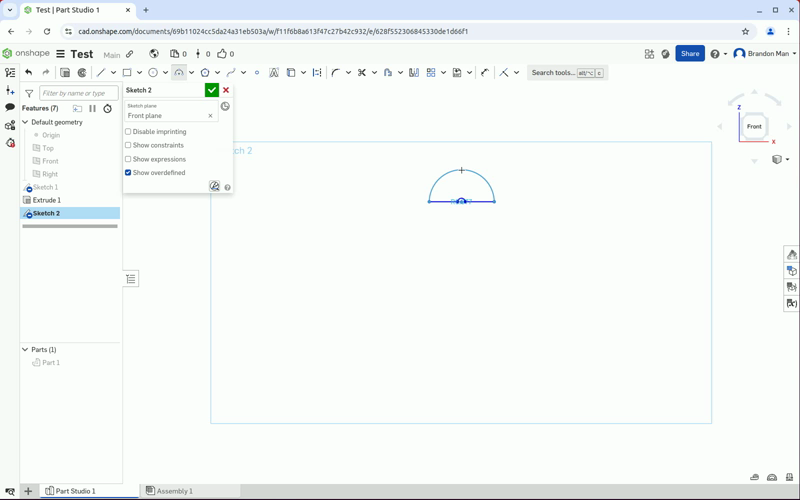
key_up(shift)
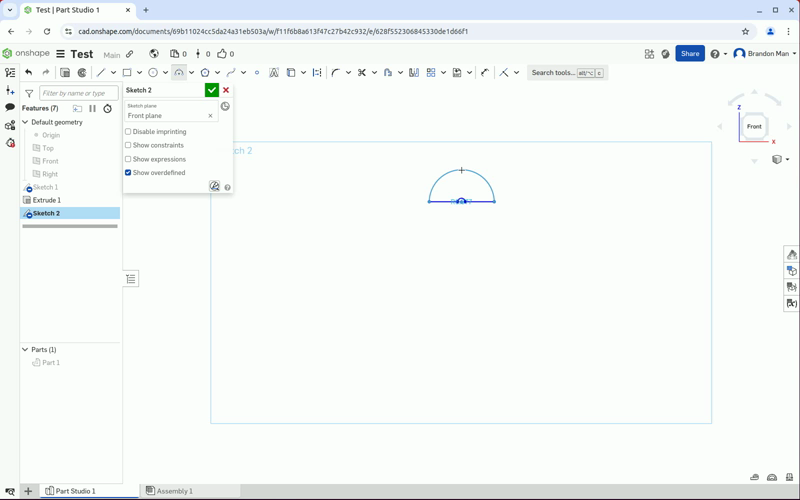
key(esc)
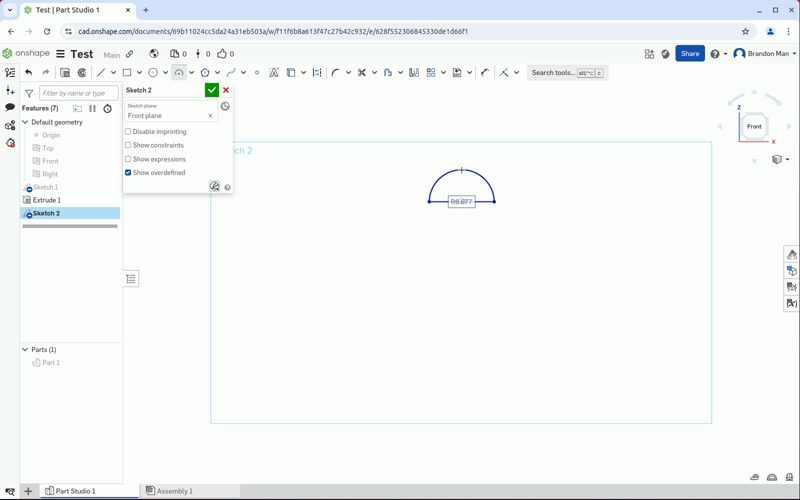
mouse_move(464, 180)
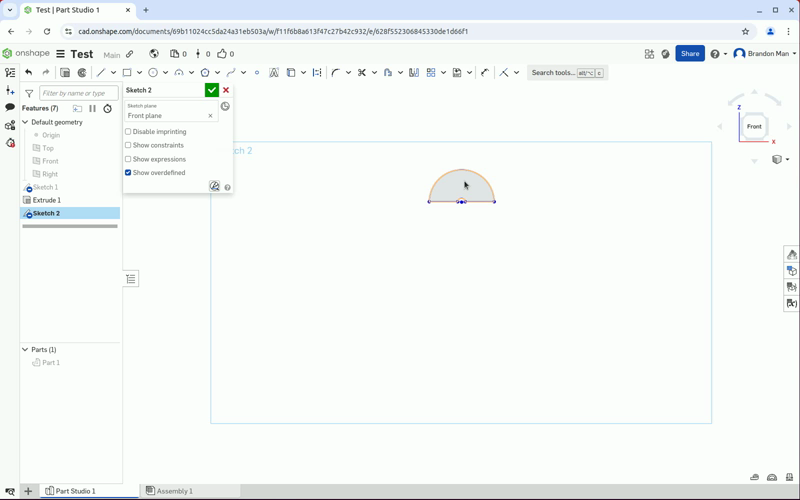
scroll(6)
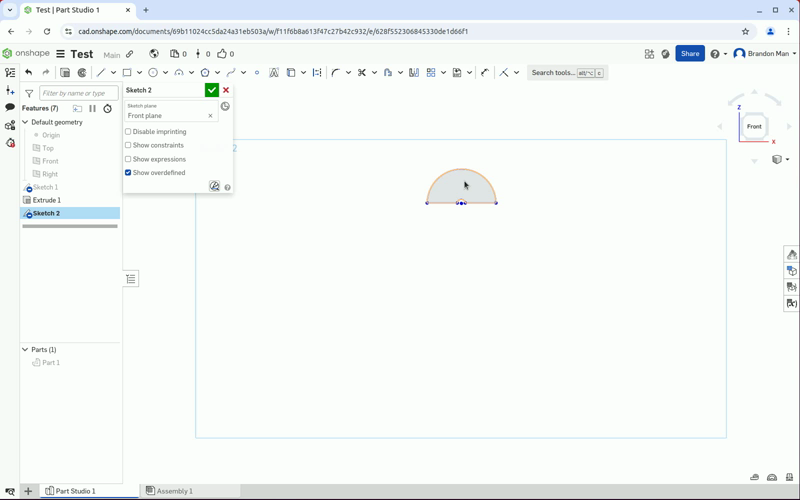
scroll(6)
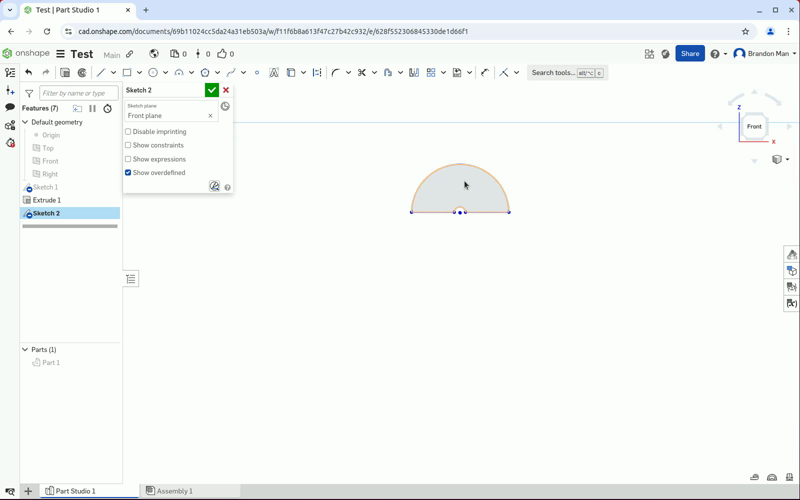
scroll(6)
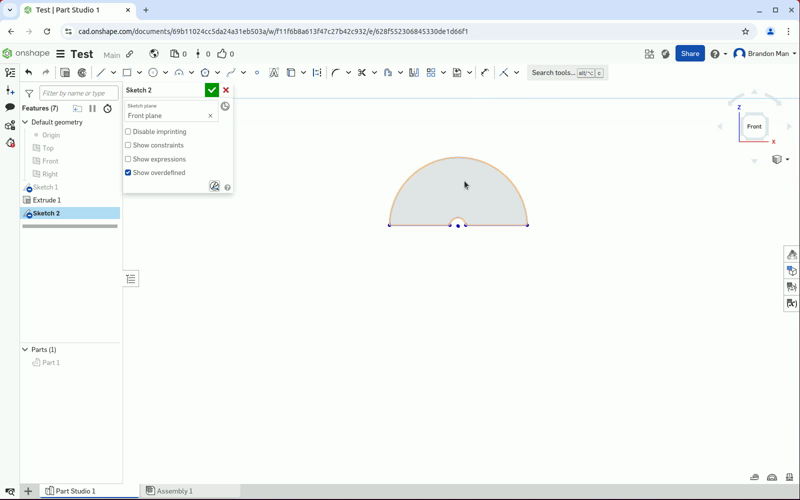
scroll(6)
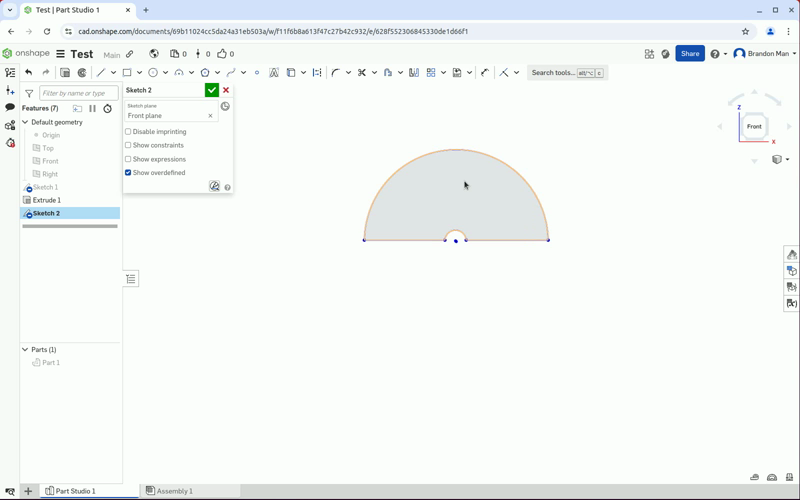
scroll(6)
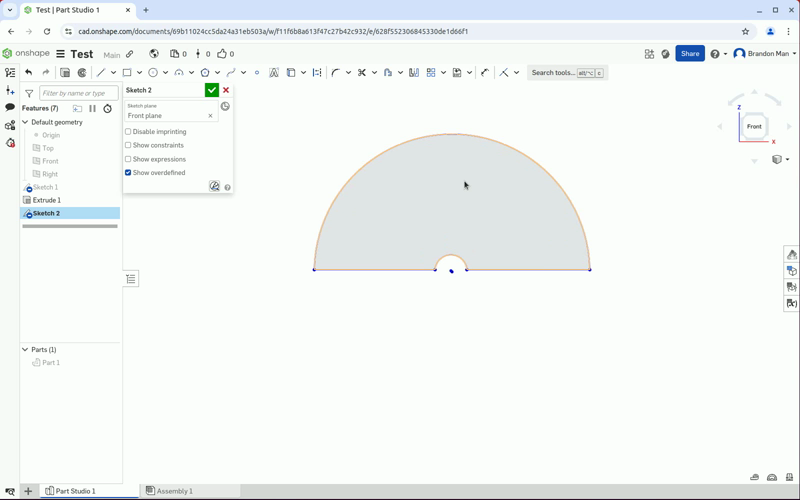
scroll(6)
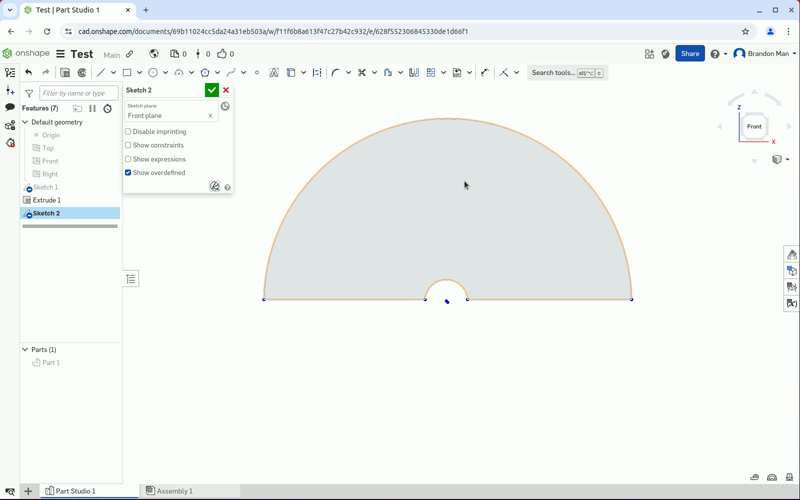
scroll(6)
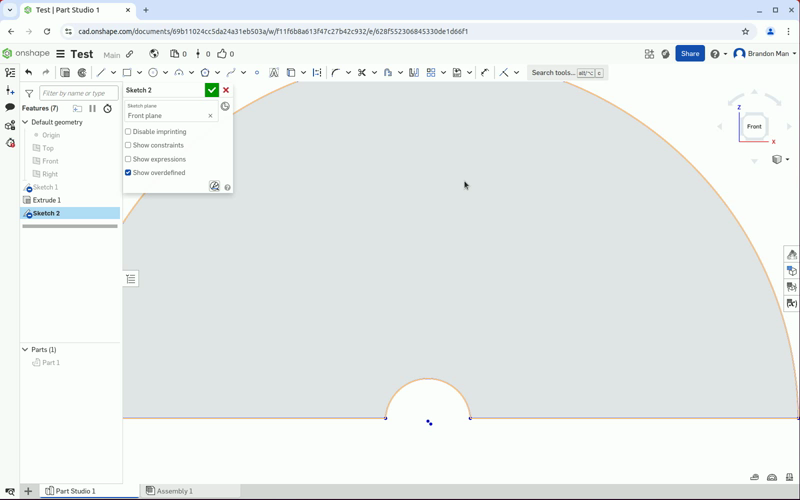
click(464, 180)
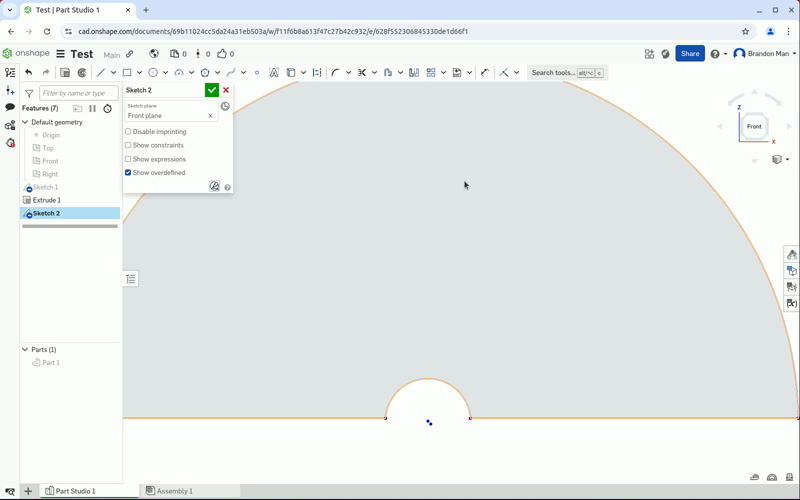
scroll(-6)
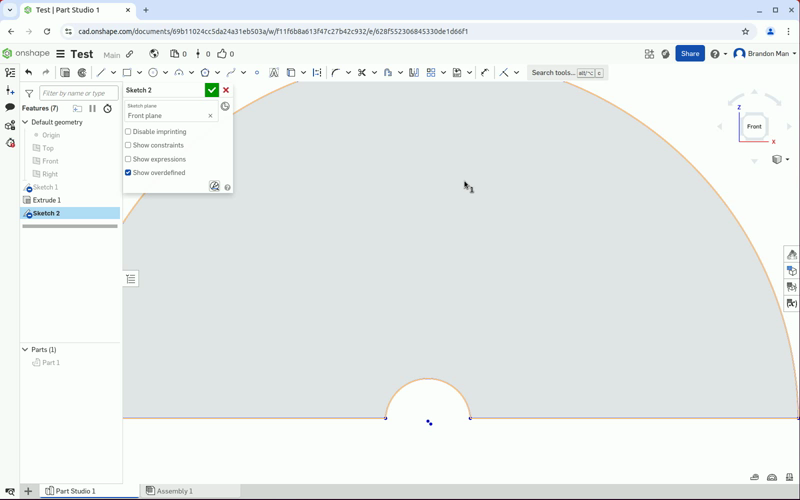
scroll(-6)
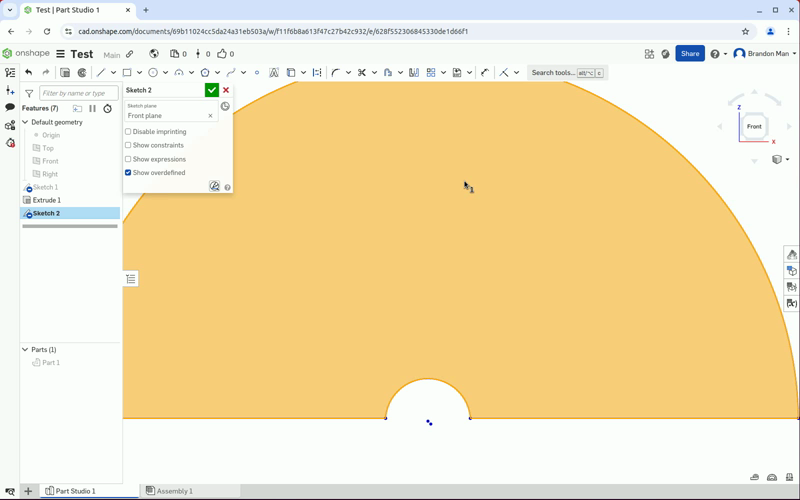
scroll(-6)
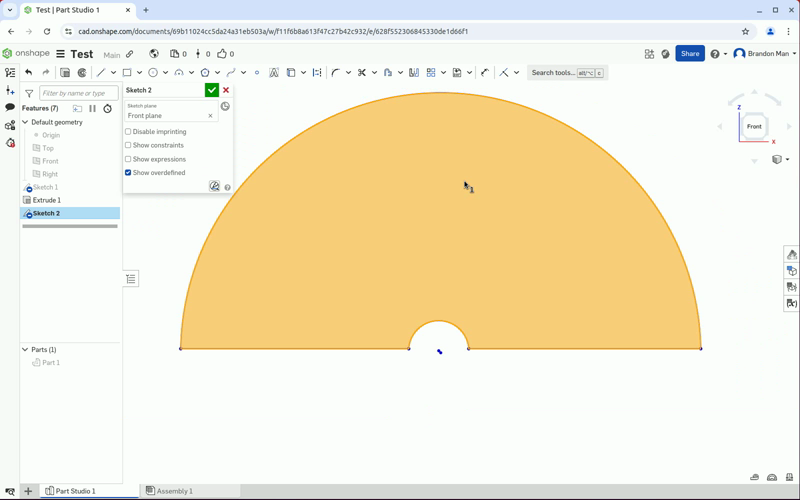
scroll(-6)
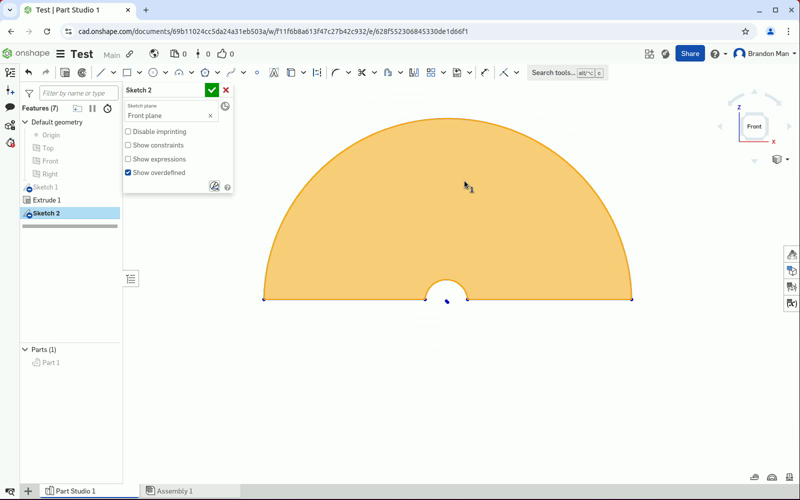
scroll(-6)
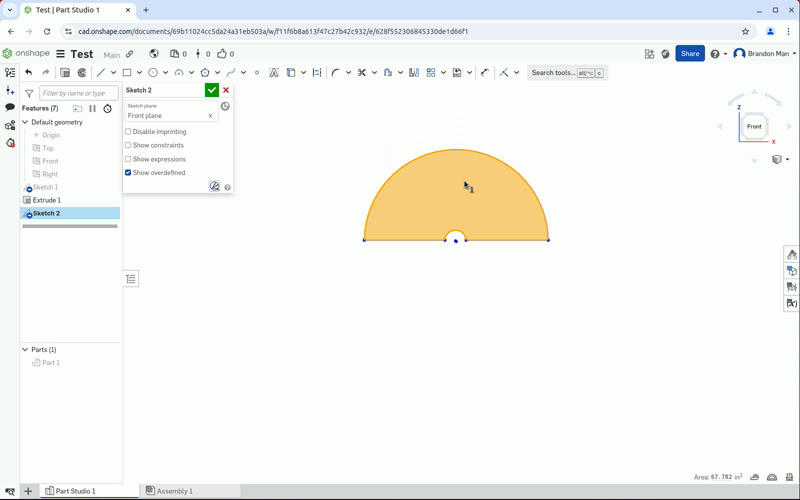
scroll(-6)
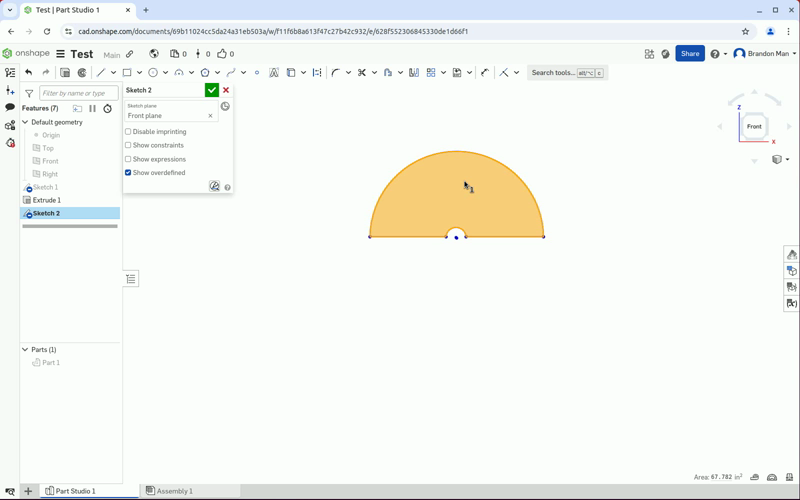
scroll(-6)
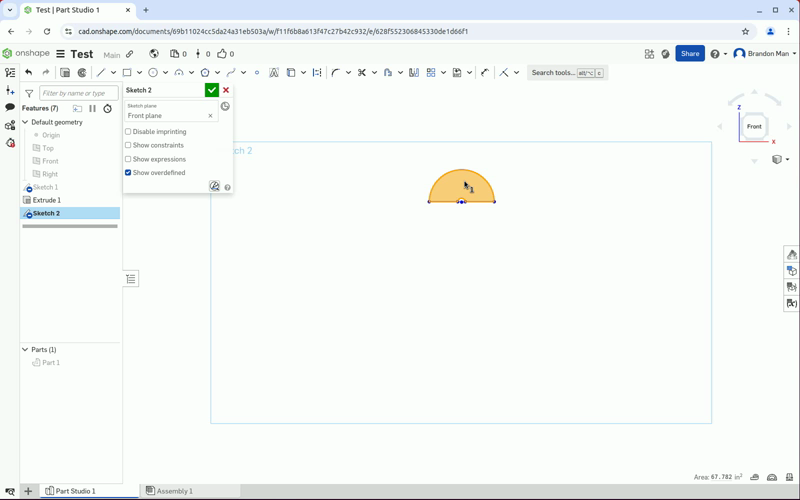
mouse_move(73, 352)
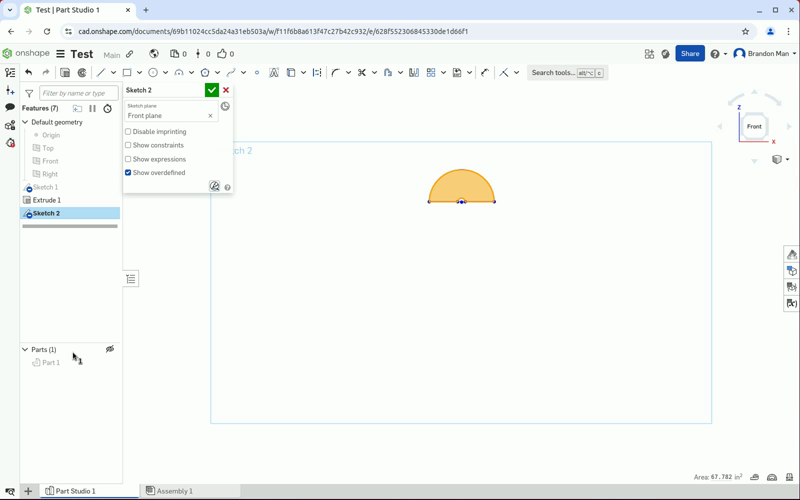
key(shift+y)
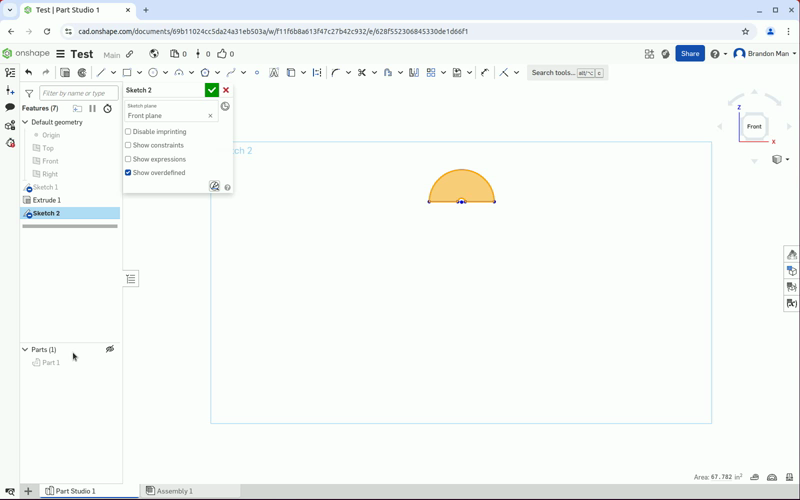
key(shift+e)
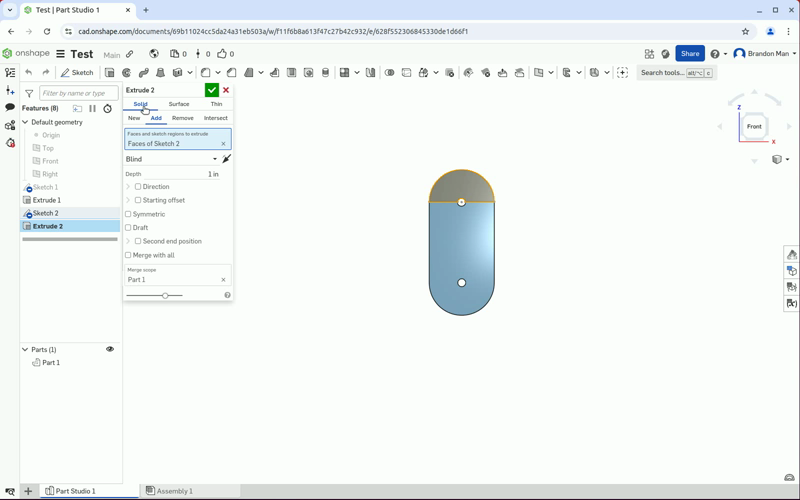
mouse_move(143, 106)
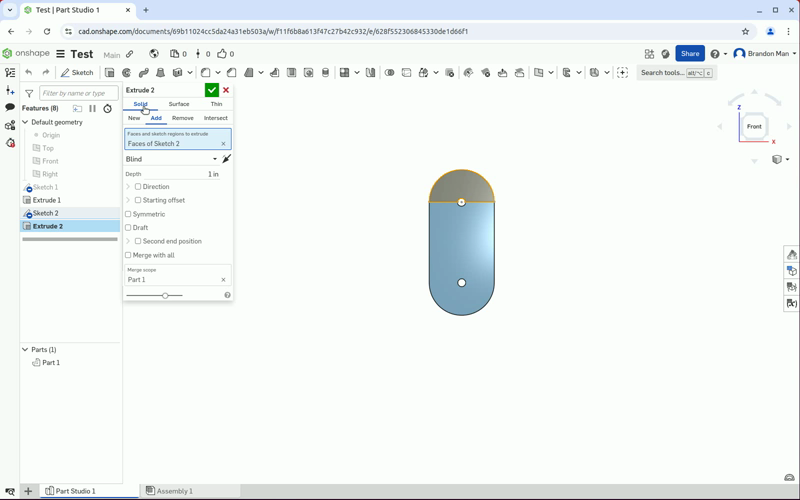
click(143, 106)
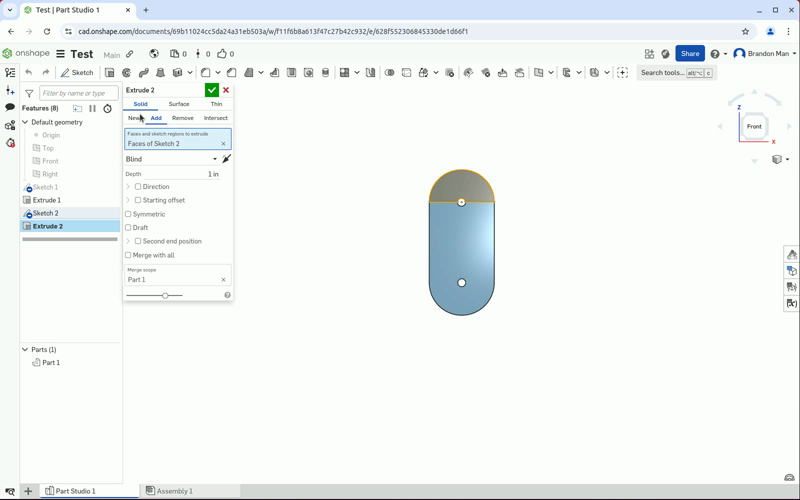
mouse_move(137, 120)
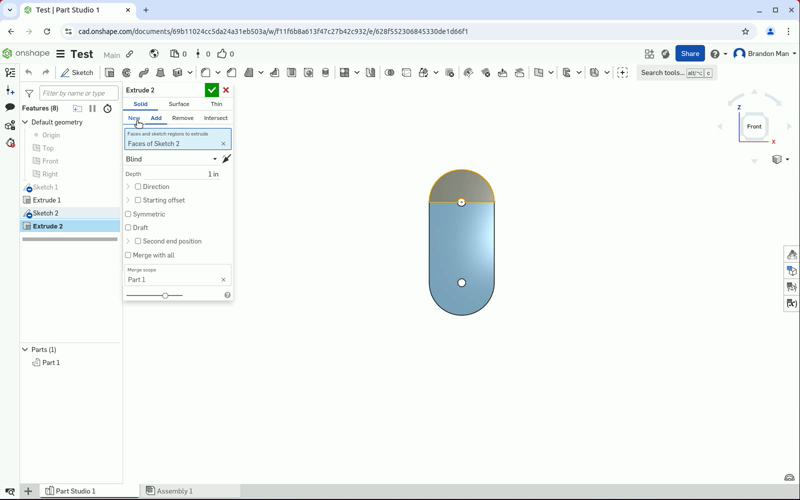
click(137, 120)
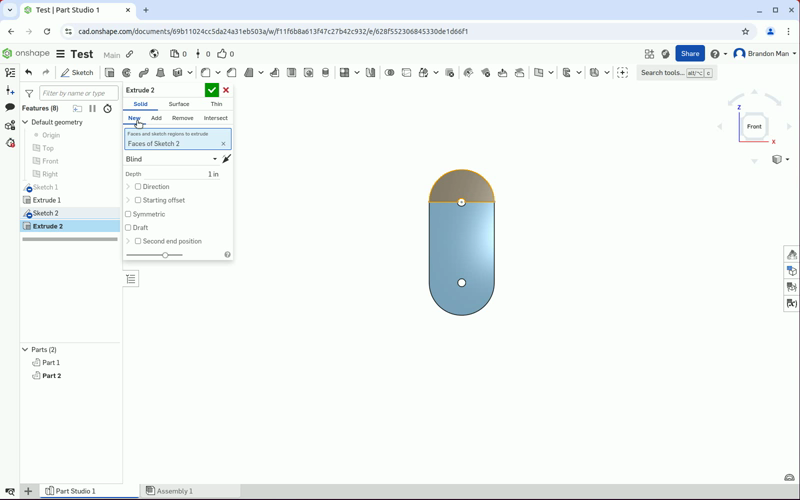
key(tab, 4)
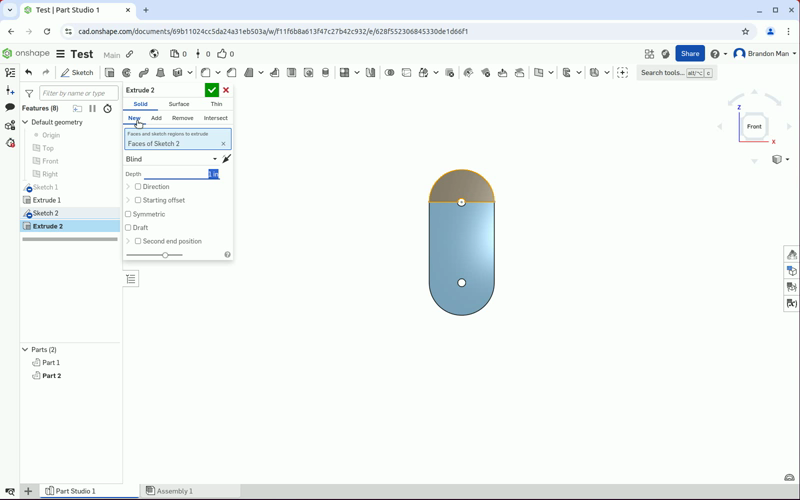
text(8.184)
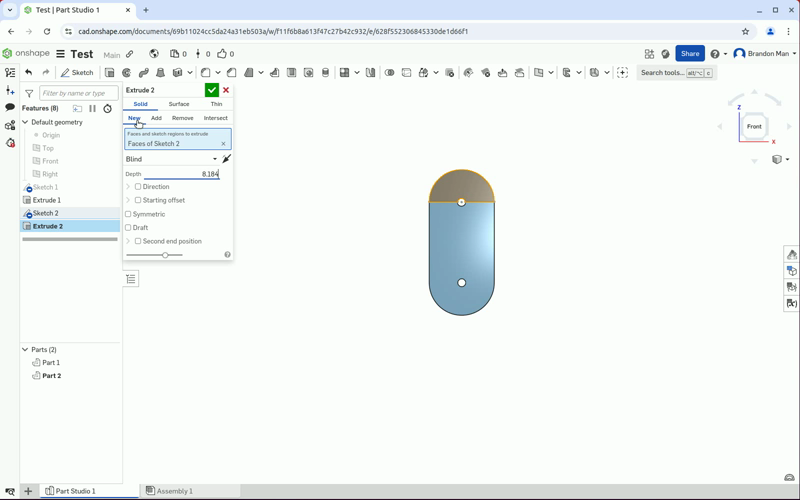
key(enter)
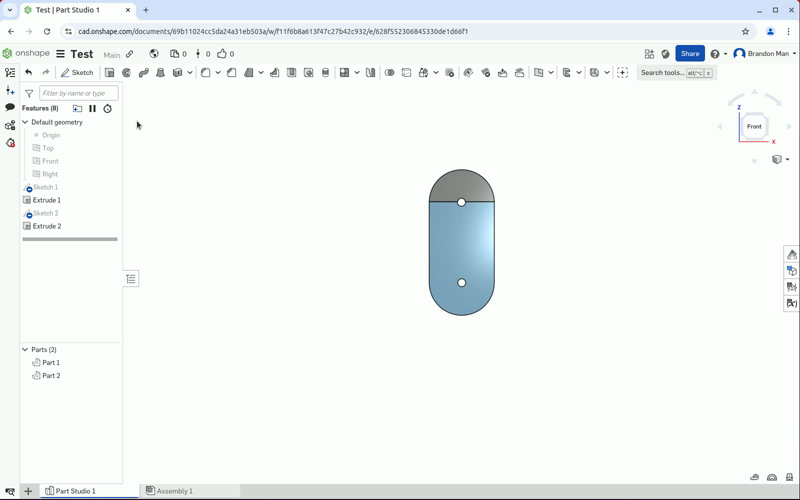
key(shift+h)
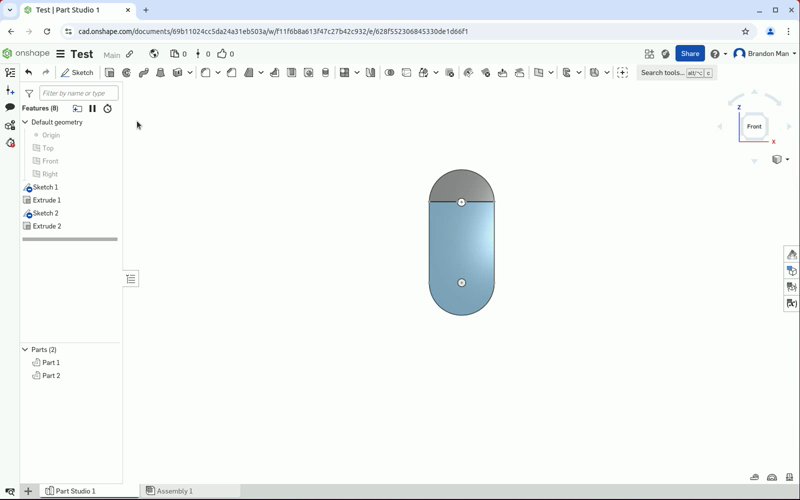
key(shift+h)
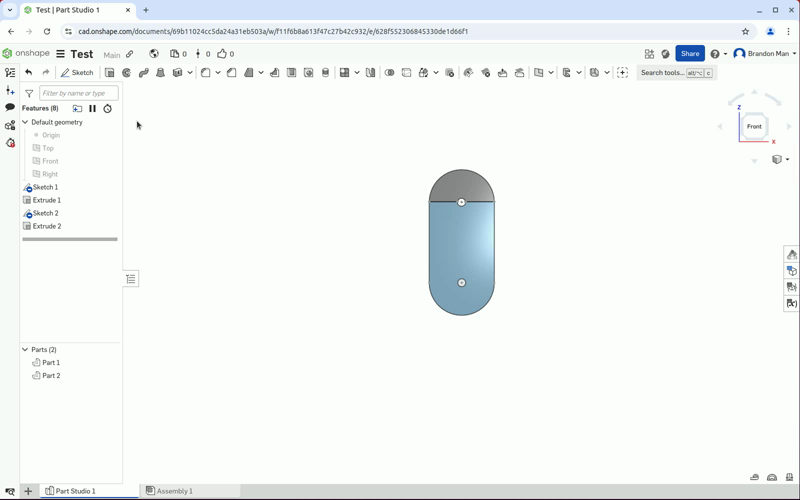
key(shift+7)
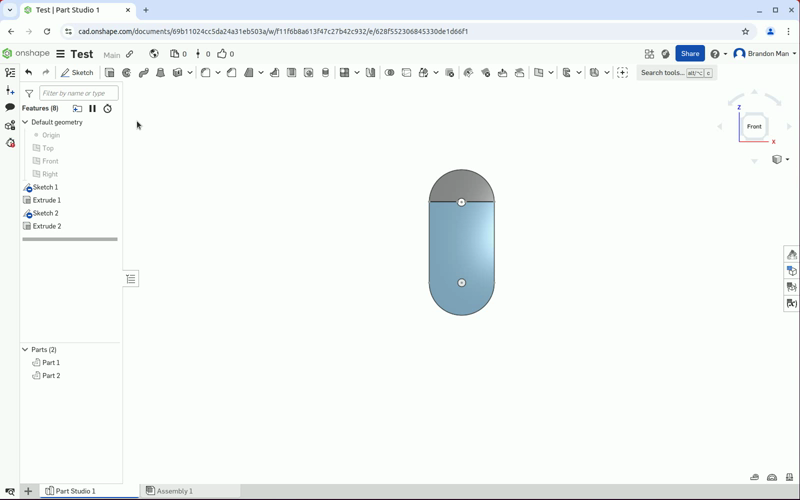
key(left, 2)
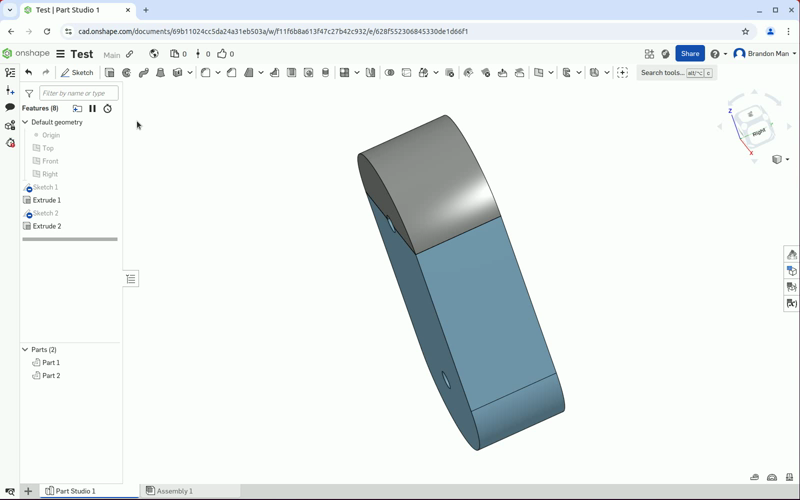
key(down, 2)
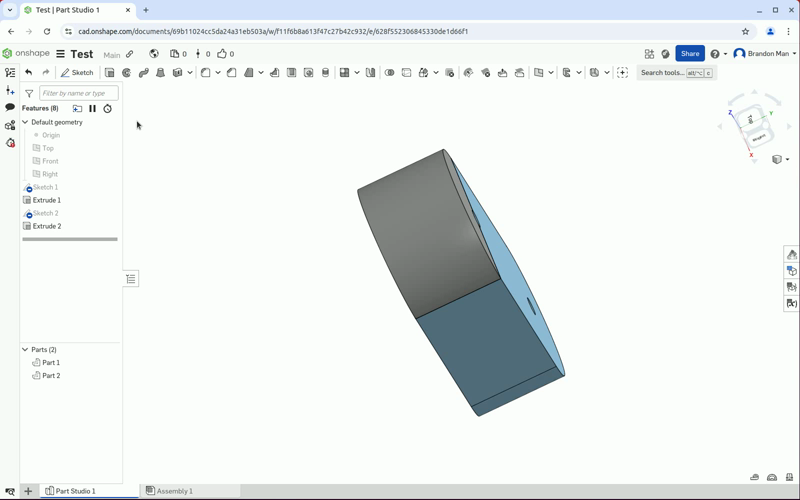
key(up, 2)
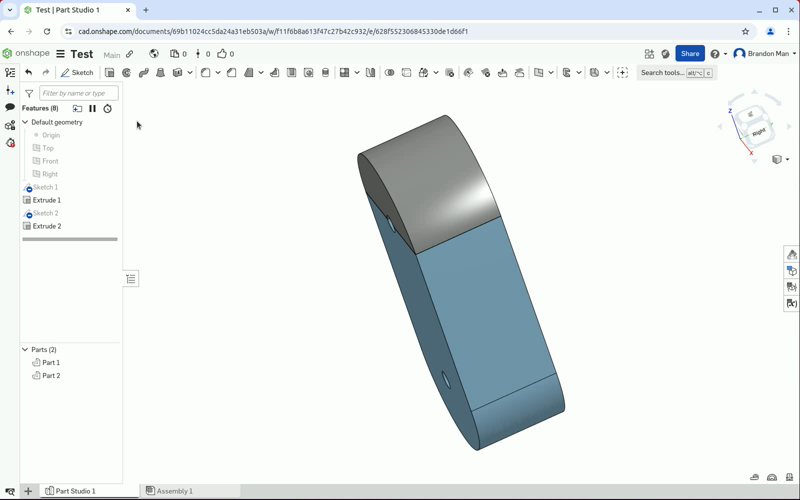
key(right, 2)
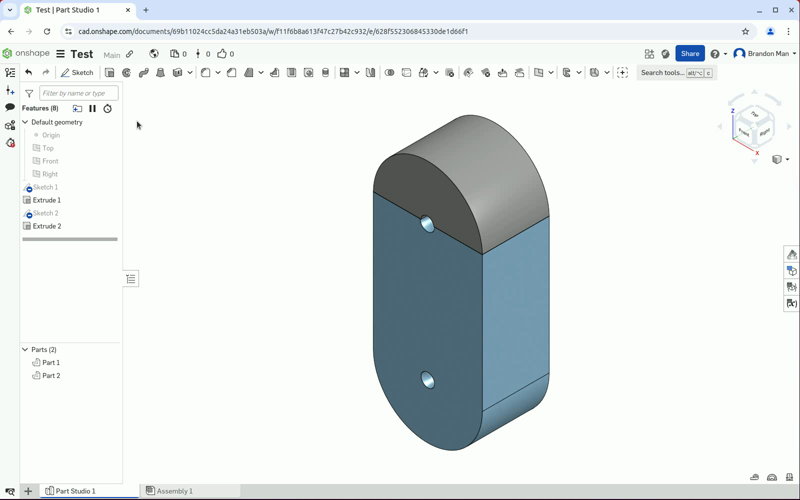
mouse_move(73, 189)
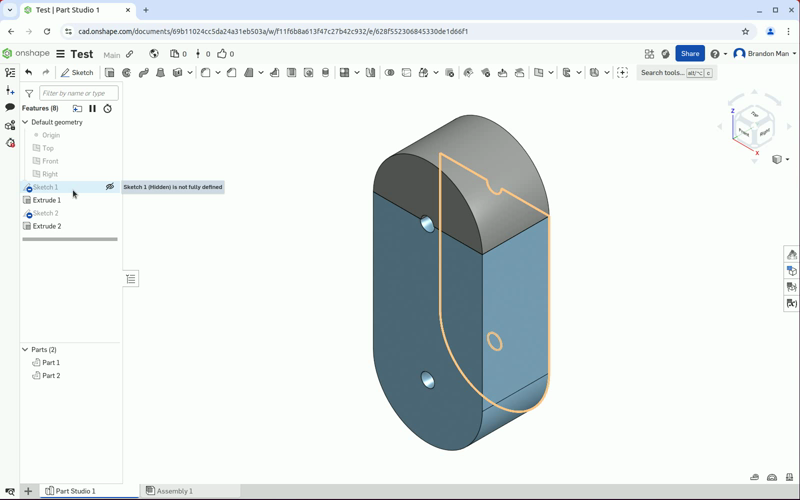
click(73, 189)